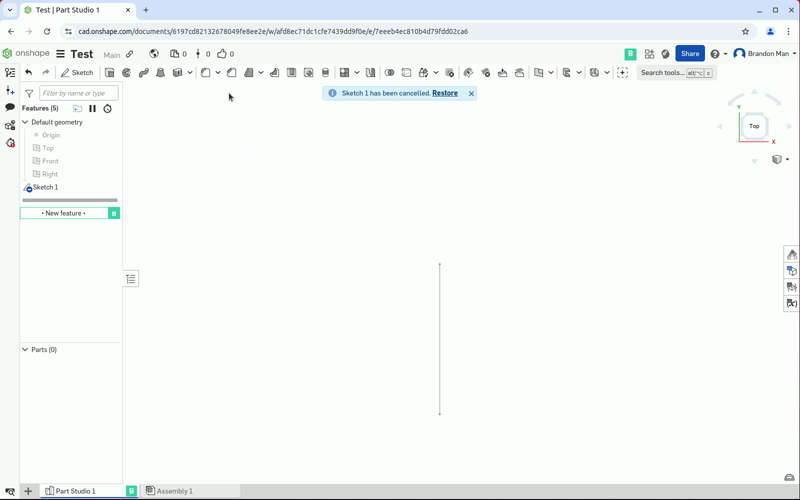
key(shift+h)
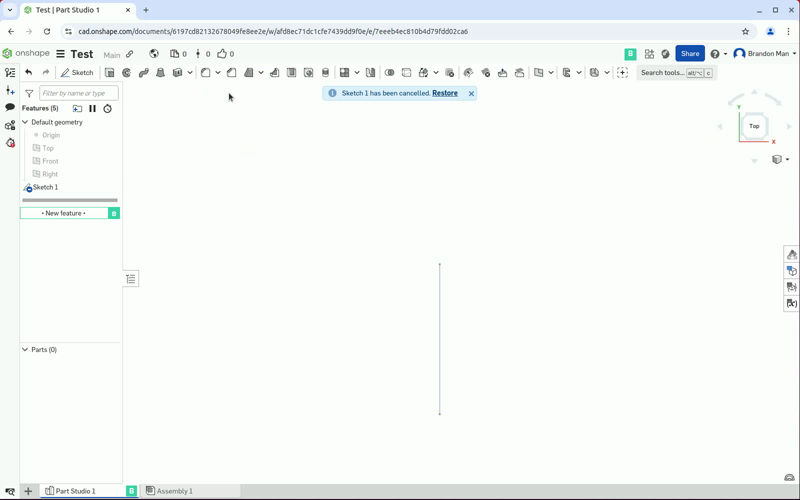
key(shift+s)
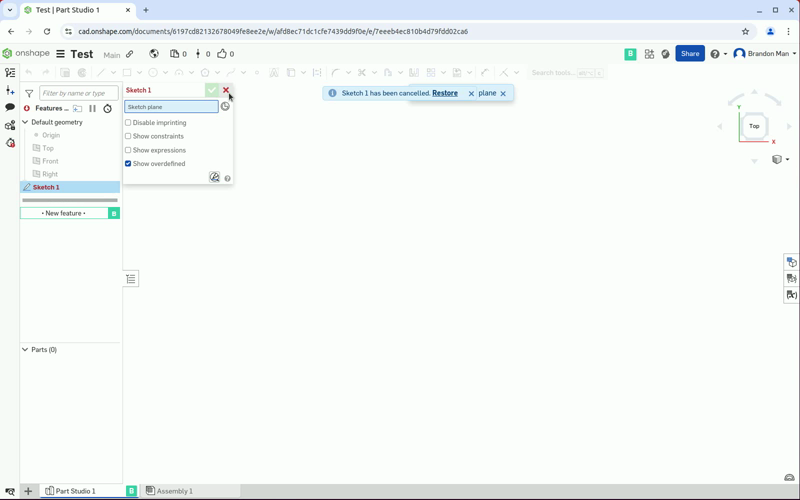
mouse_move(73, 150)
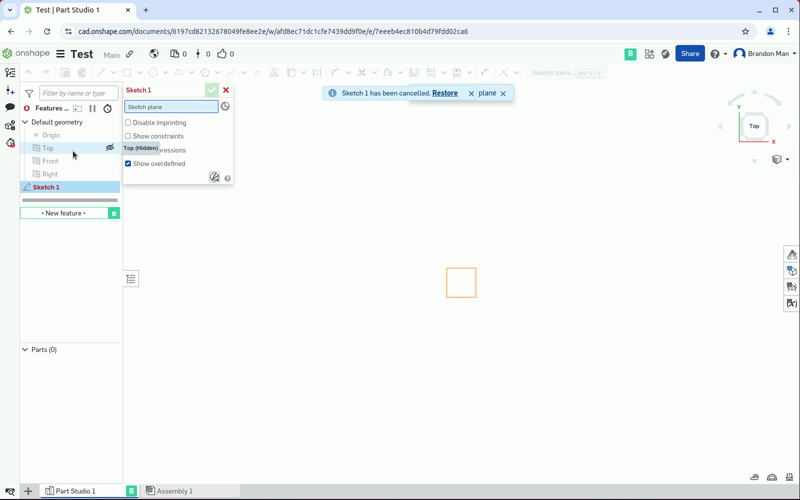
click(73, 150)
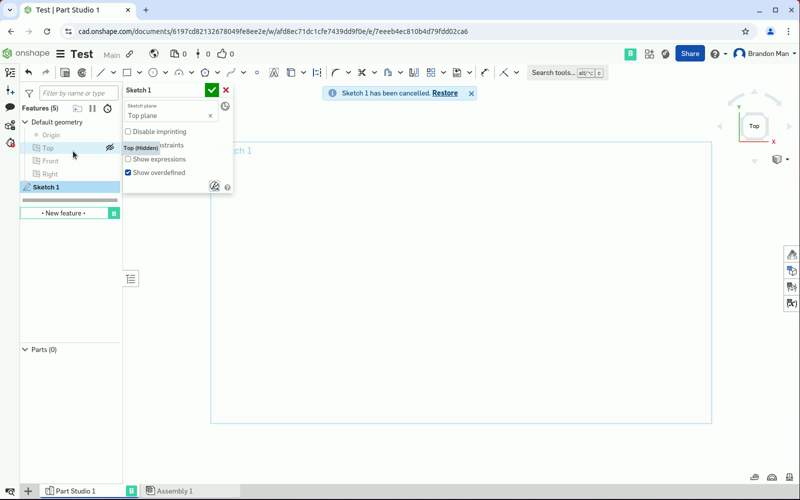
mouse_move(73, 352)
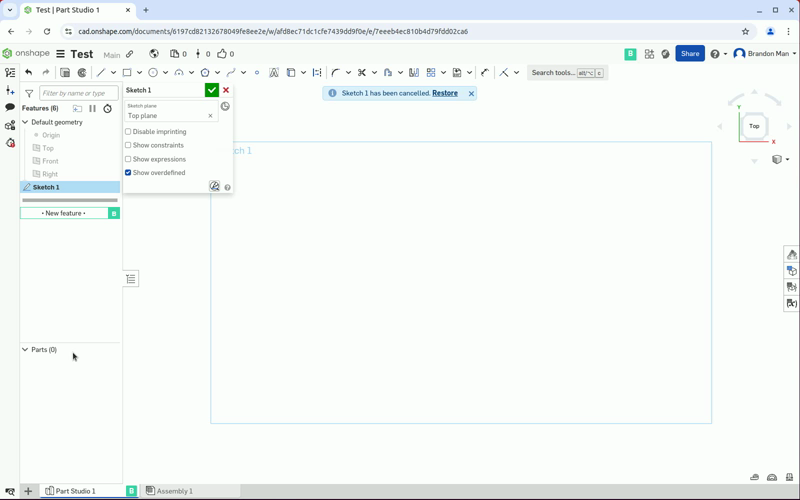
key(y)
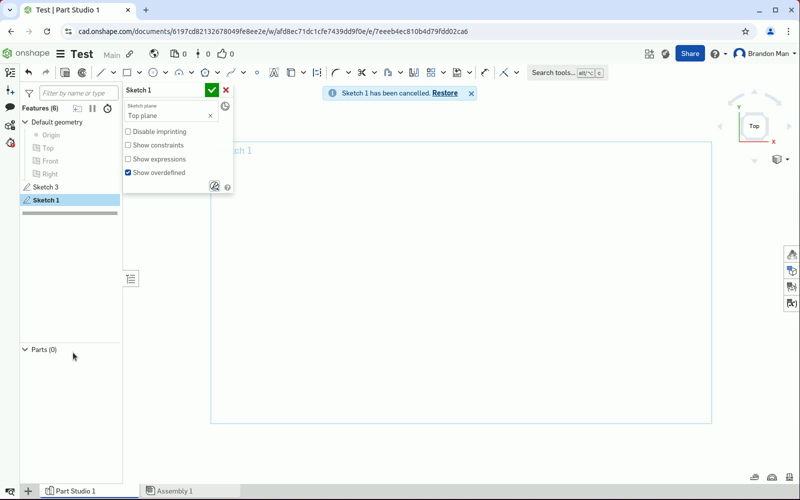
key(c)
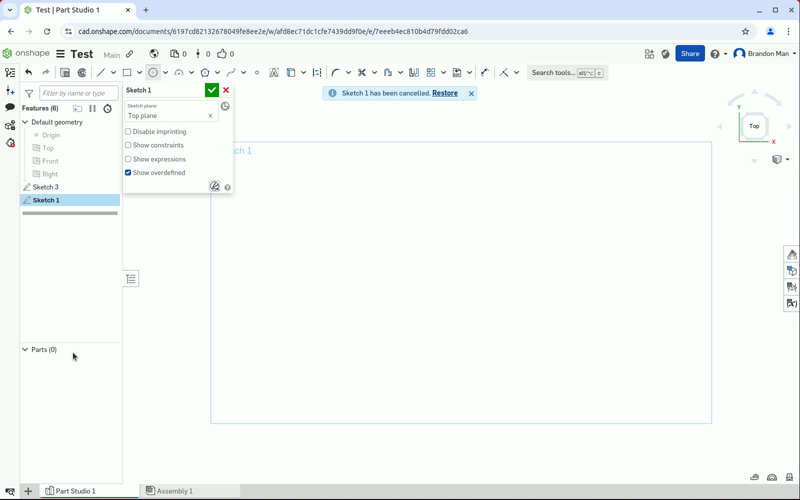
key_down(shift)
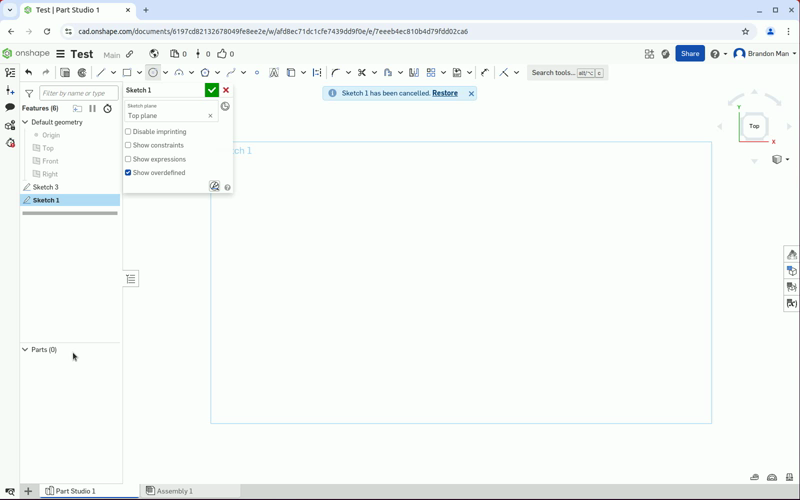
mouse_move(461, 282)
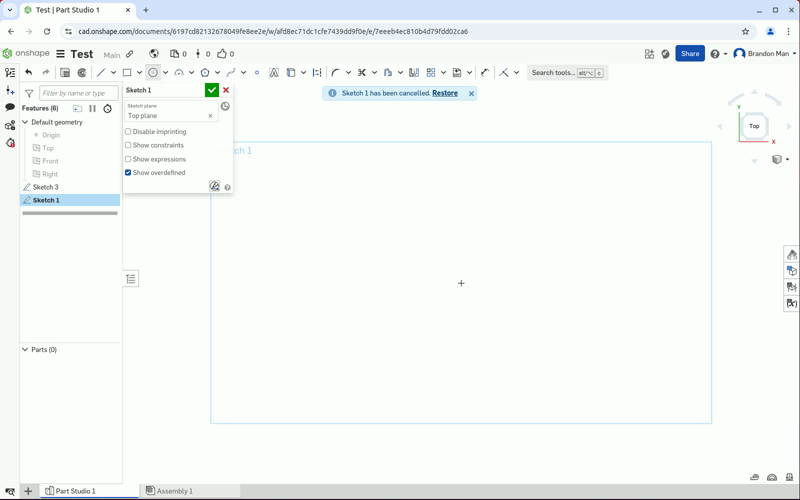
click(461, 282)
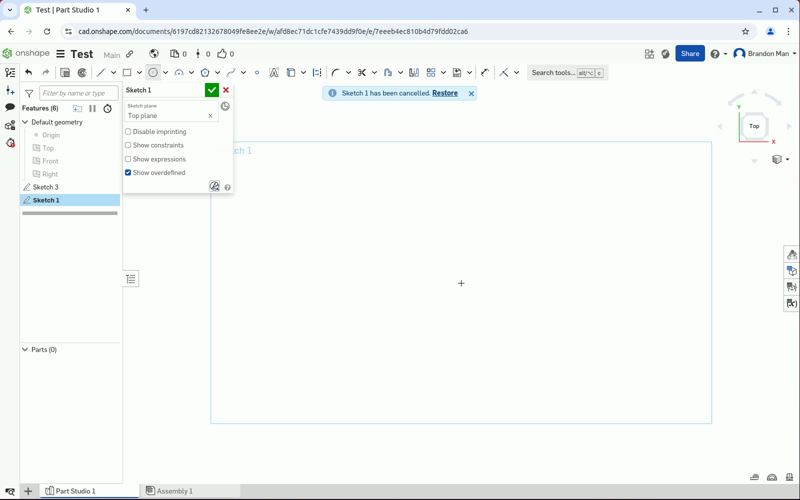
key_up(shift)
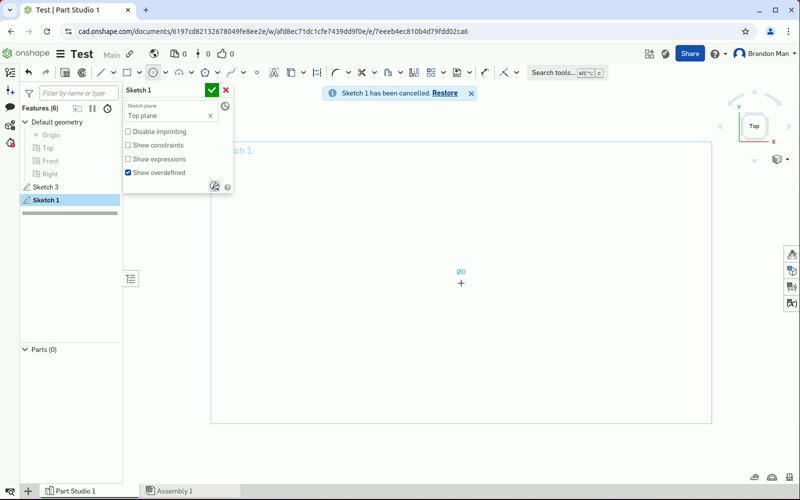
mouse_move(474, 282)
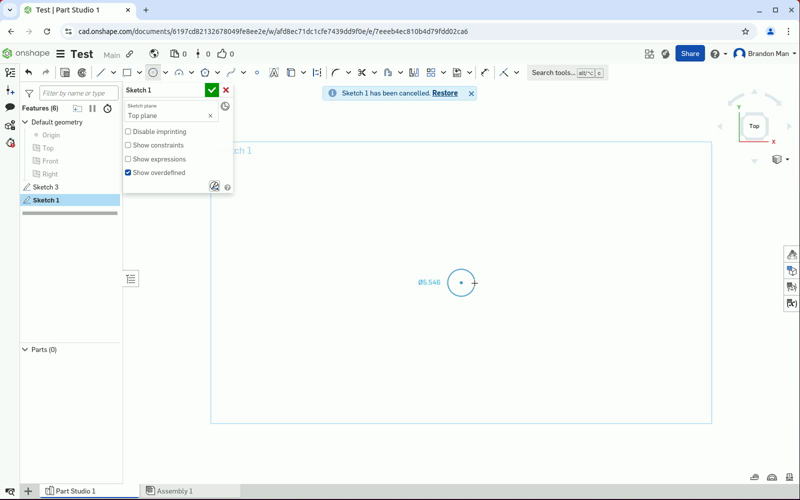
click(474, 282)
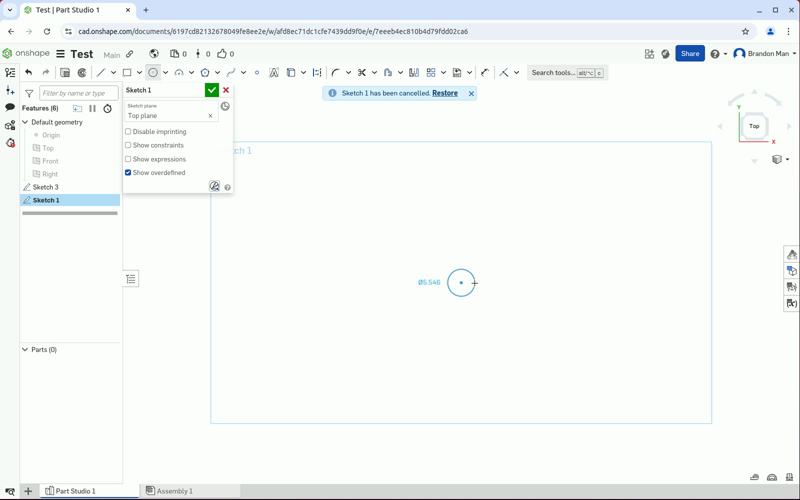
key(esc)
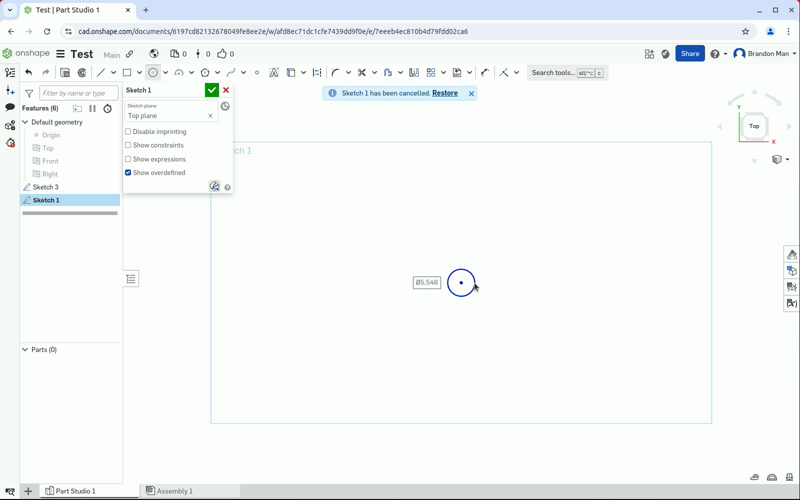
key(c)
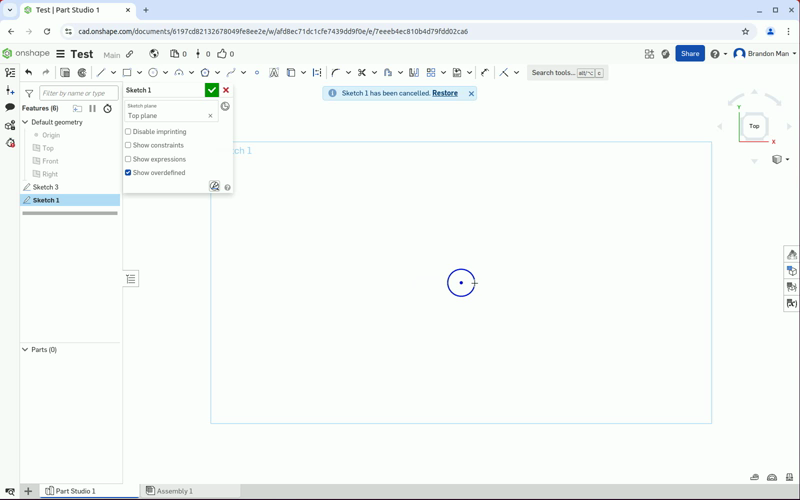
key_down(shift)
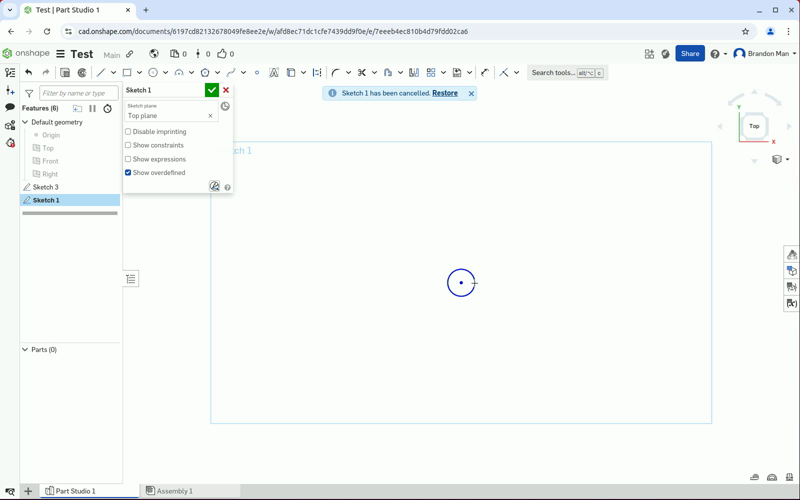
mouse_move(461, 282)
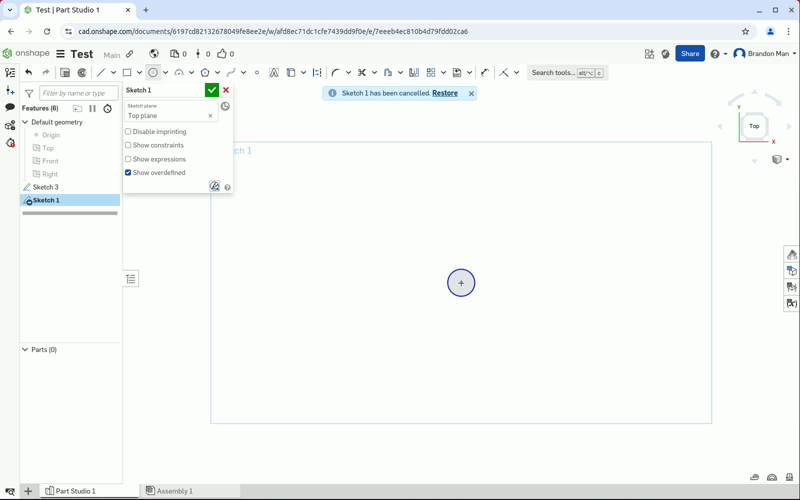
click(461, 282)
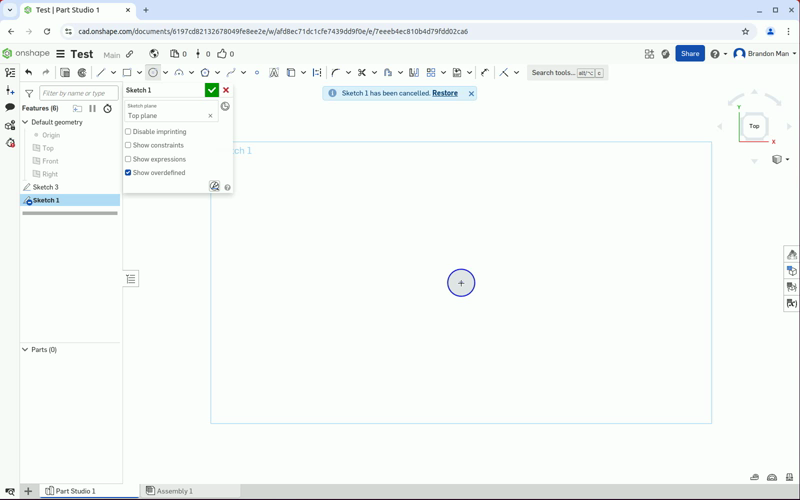
key_up(shift)
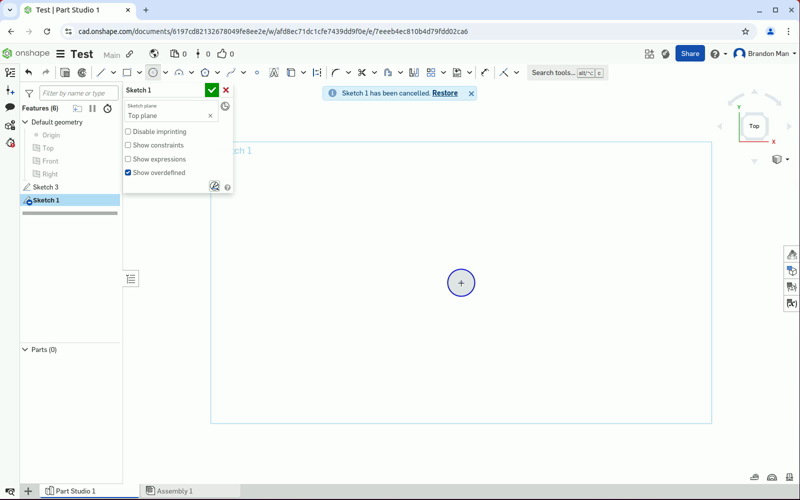
mouse_move(470, 282)
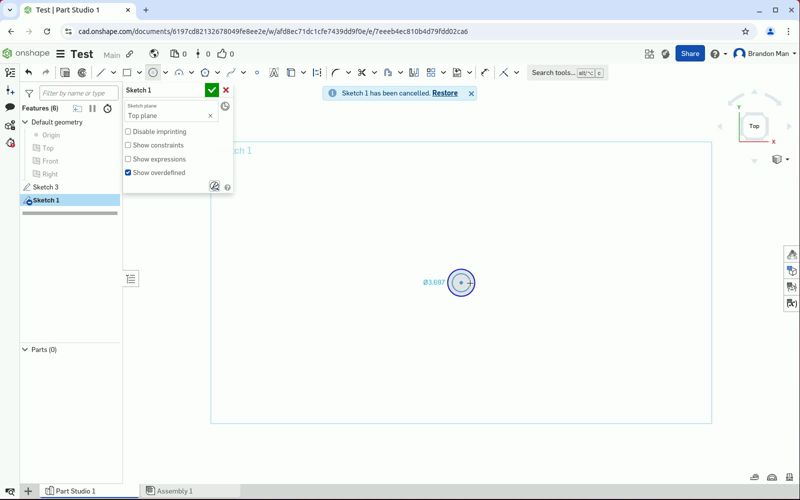
click(470, 282)
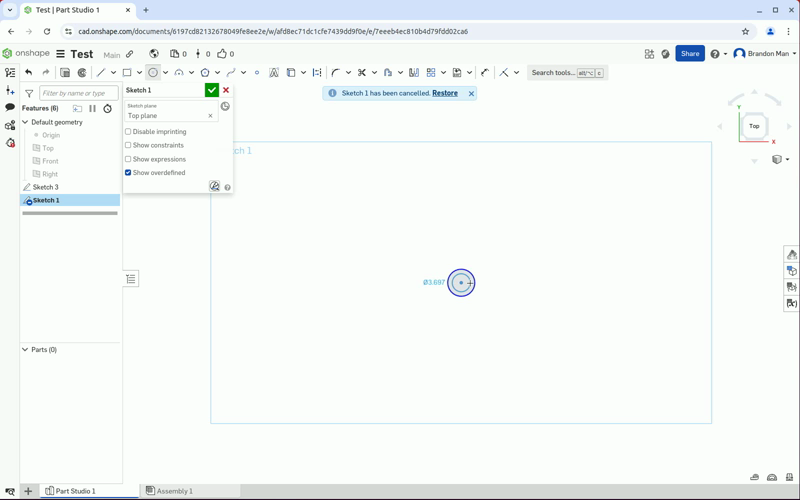
key(esc)
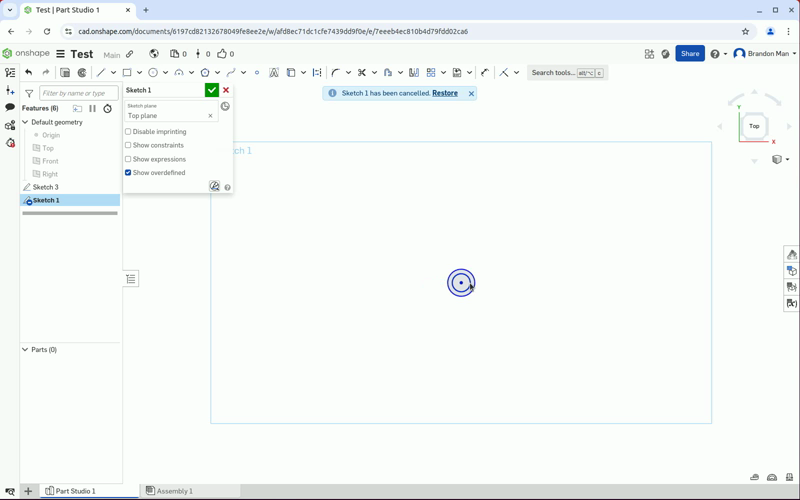
mouse_move(450, 277)
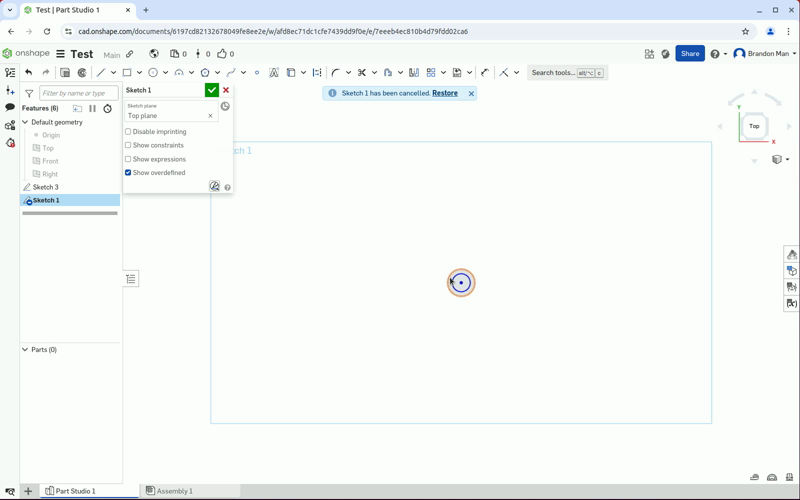
scroll(6)
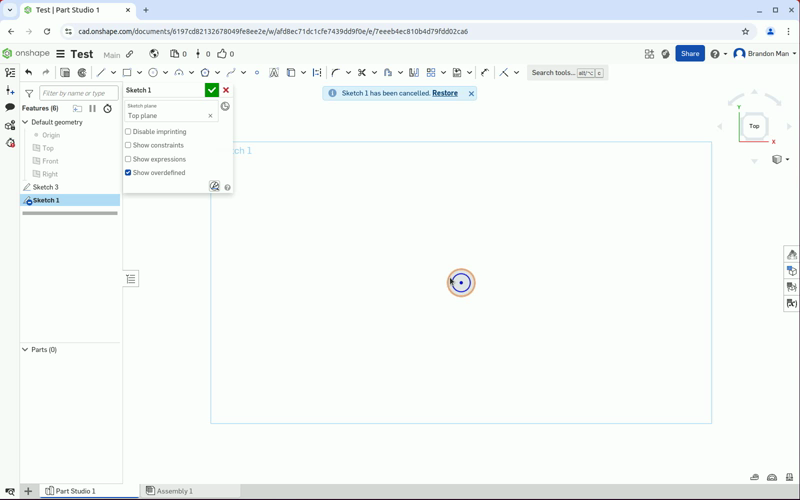
scroll(6)
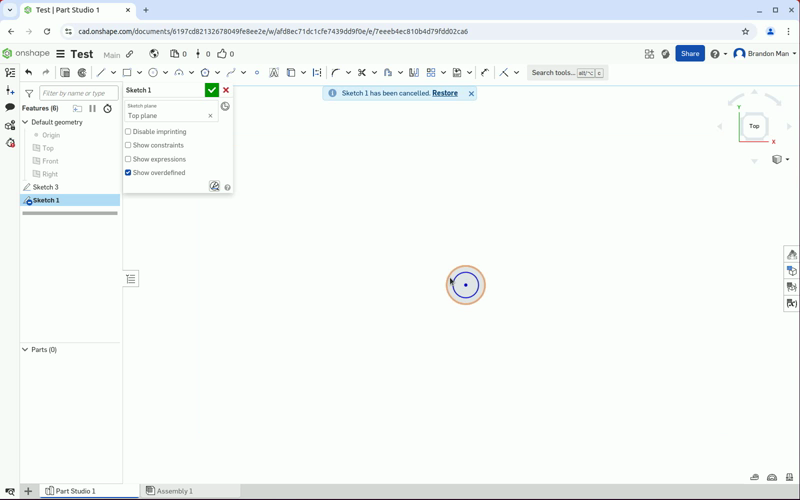
scroll(6)
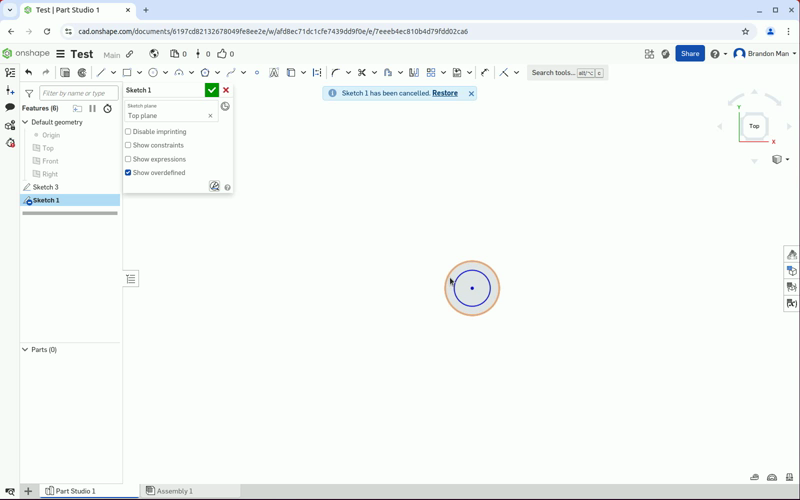
scroll(6)
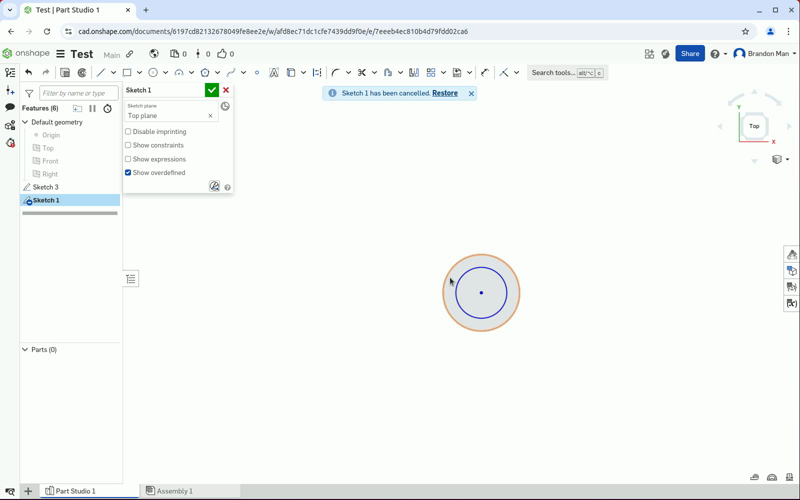
scroll(6)
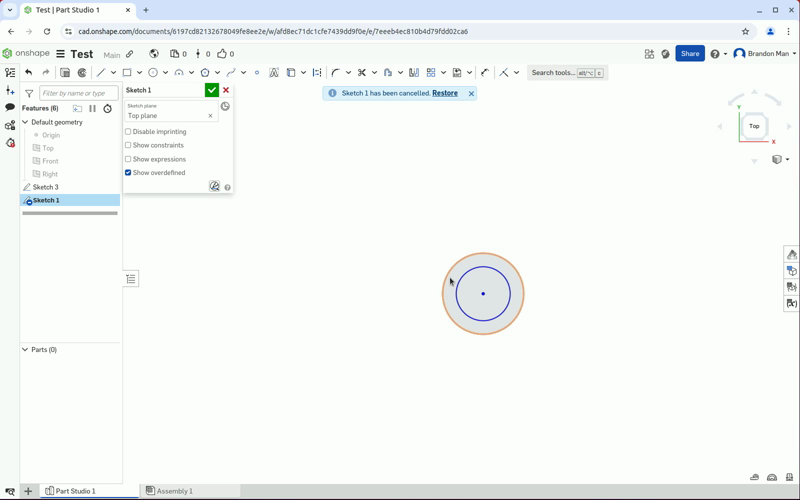
scroll(6)
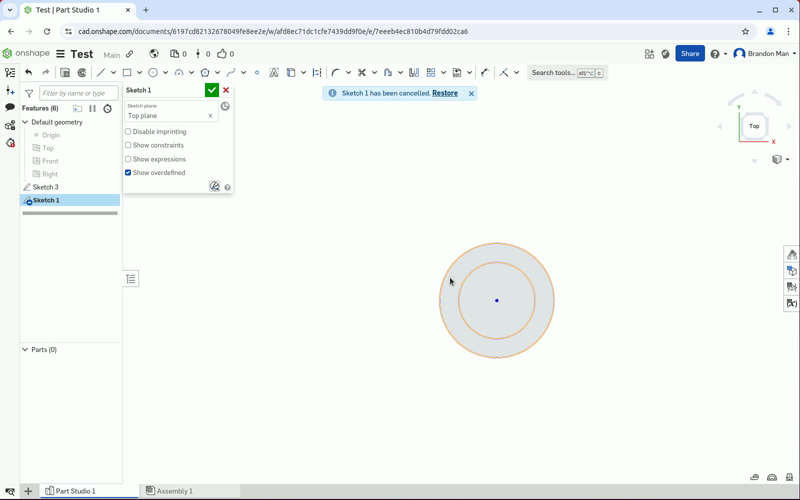
scroll(6)
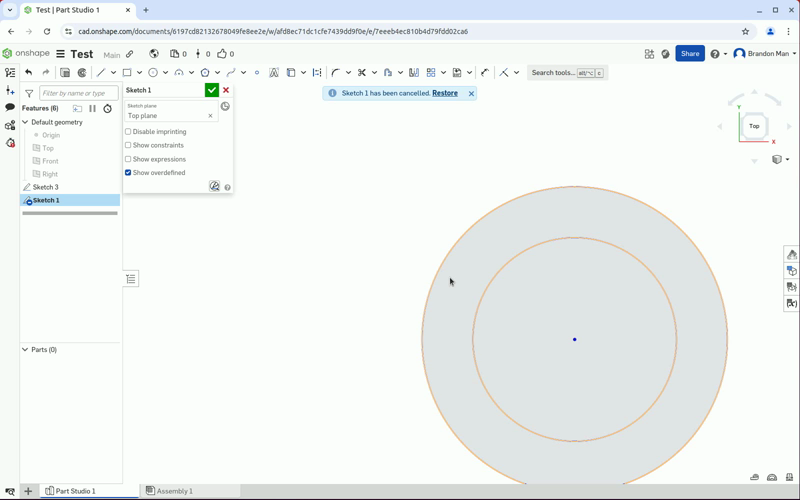
click(450, 277)
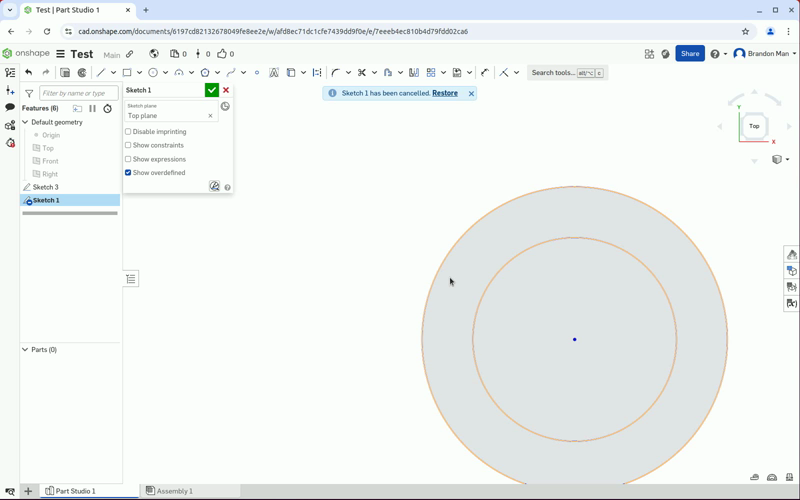
scroll(-6)
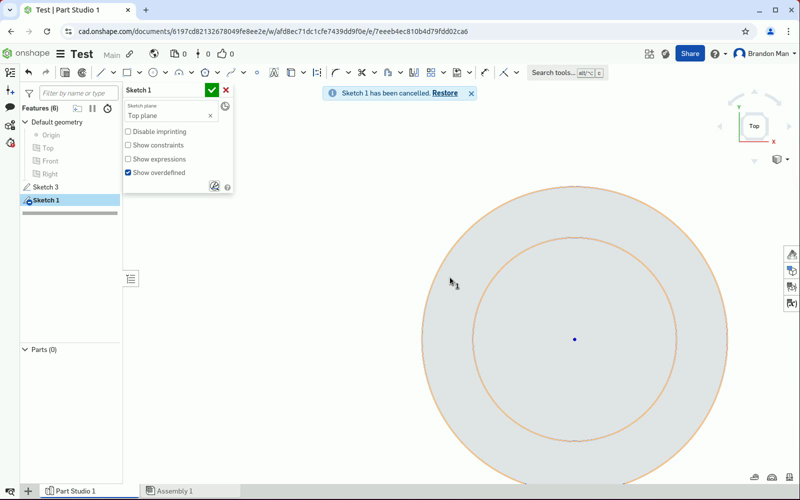
scroll(-6)
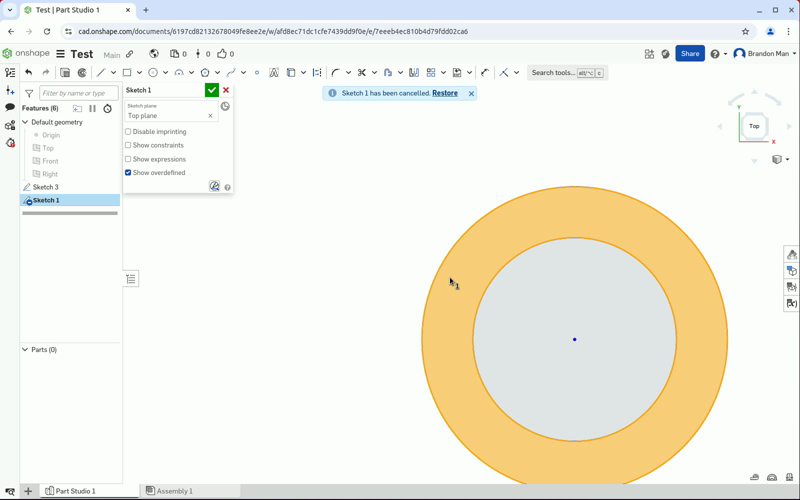
scroll(-6)
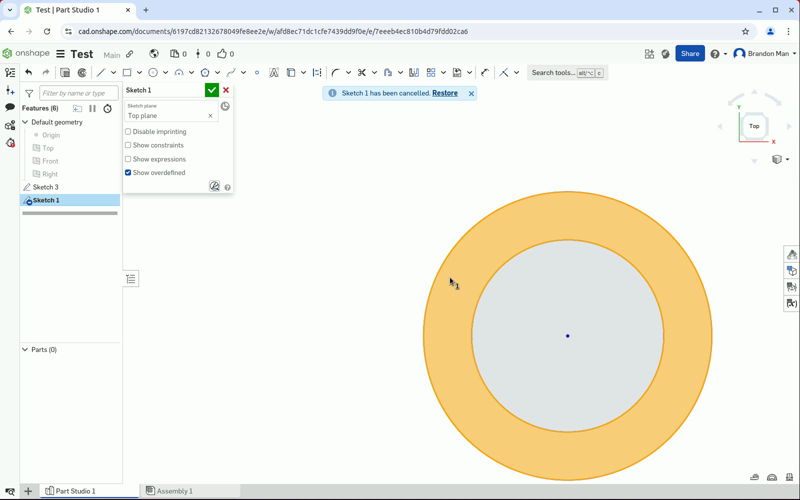
scroll(-6)
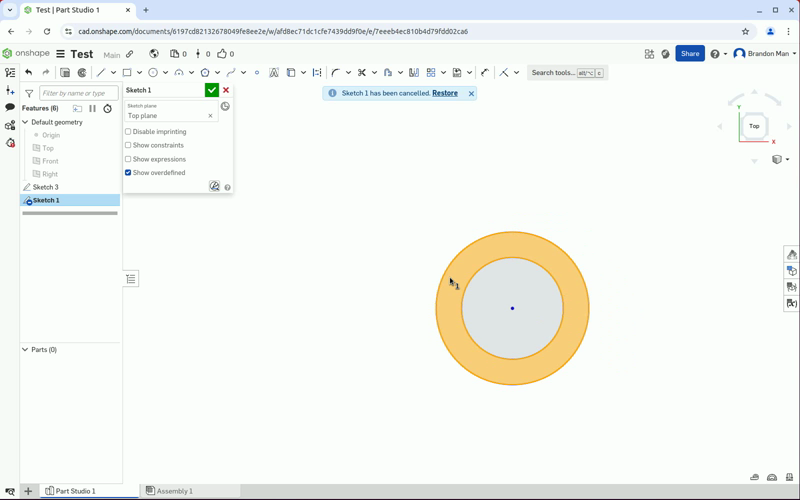
scroll(-6)
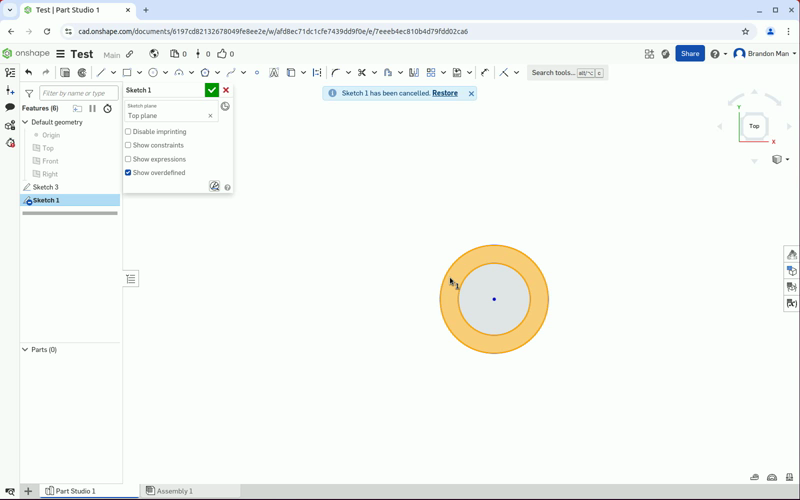
scroll(-6)
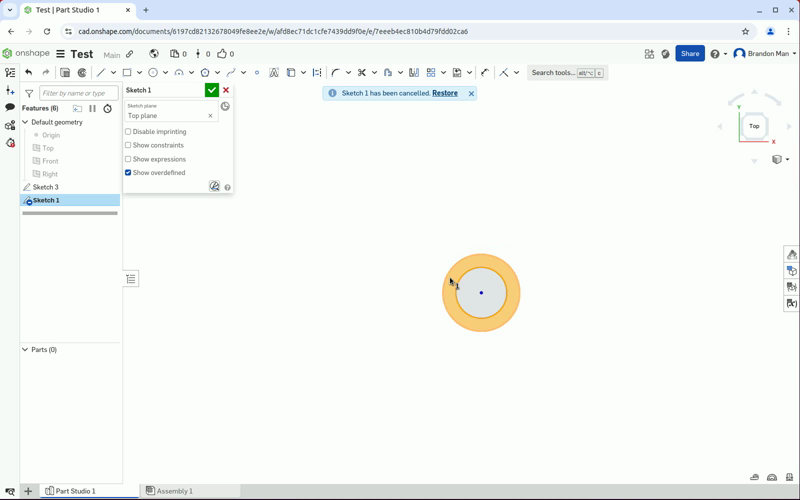
scroll(-6)
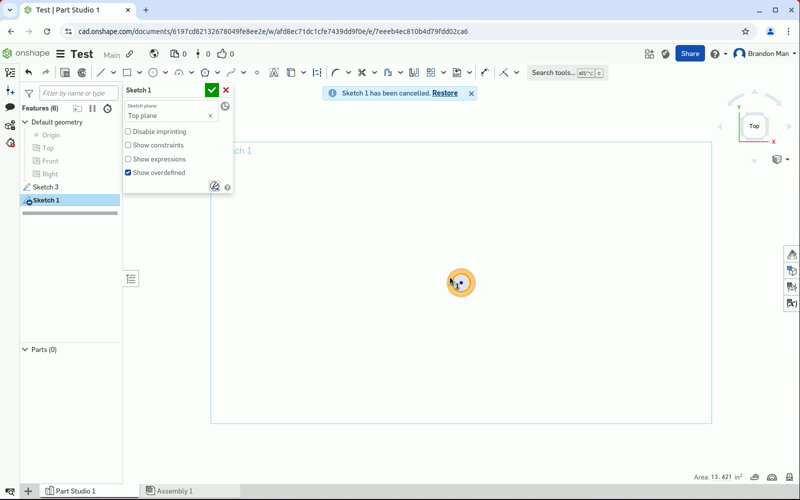
mouse_move(73, 352)
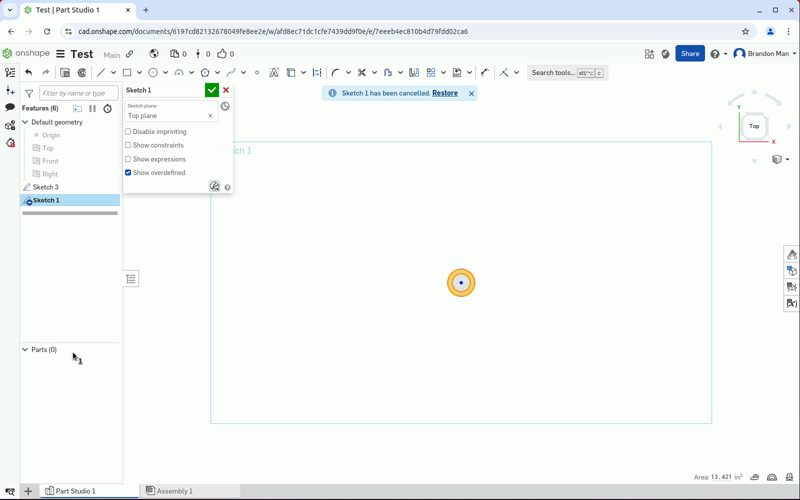
key(shift+y)
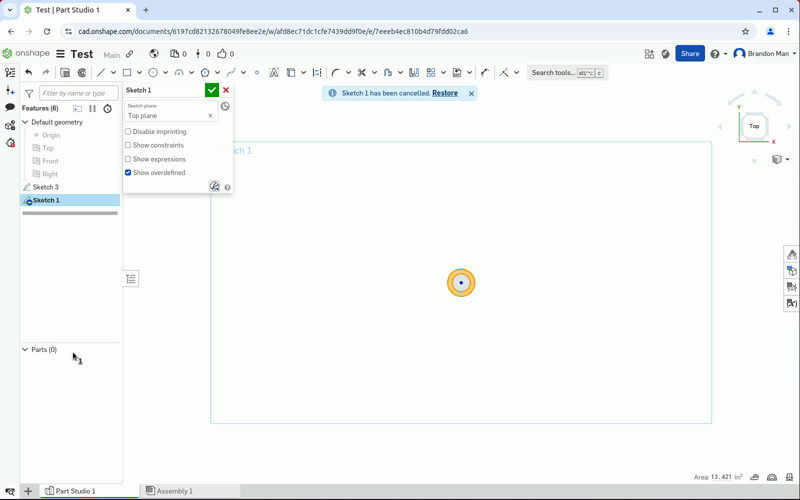
key(shift+e)
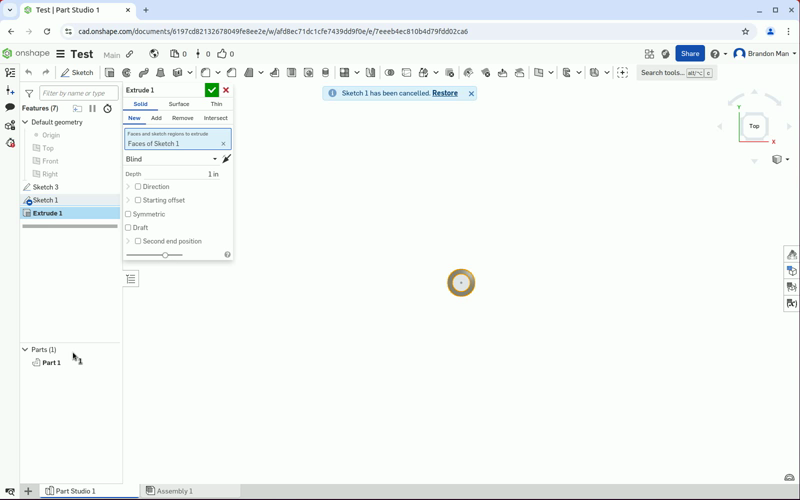
mouse_move(143, 106)
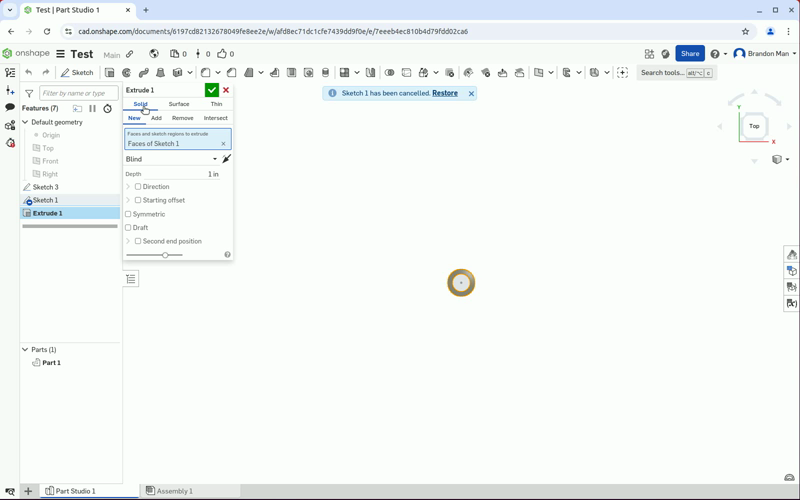
click(143, 106)
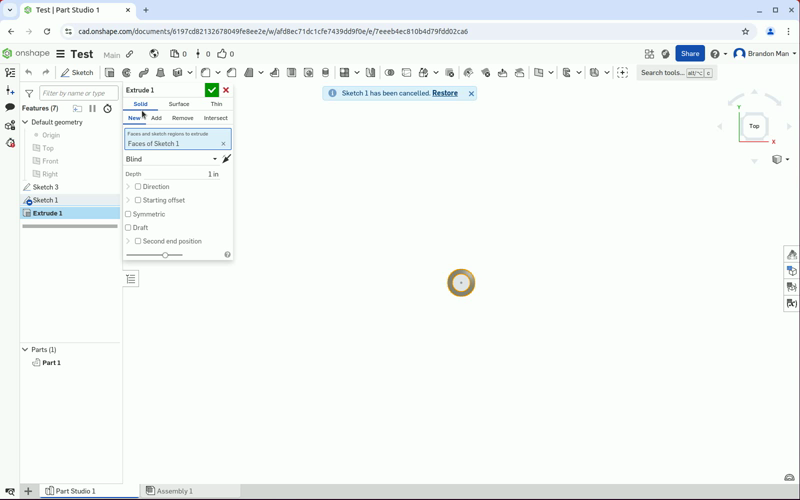
mouse_move(137, 120)
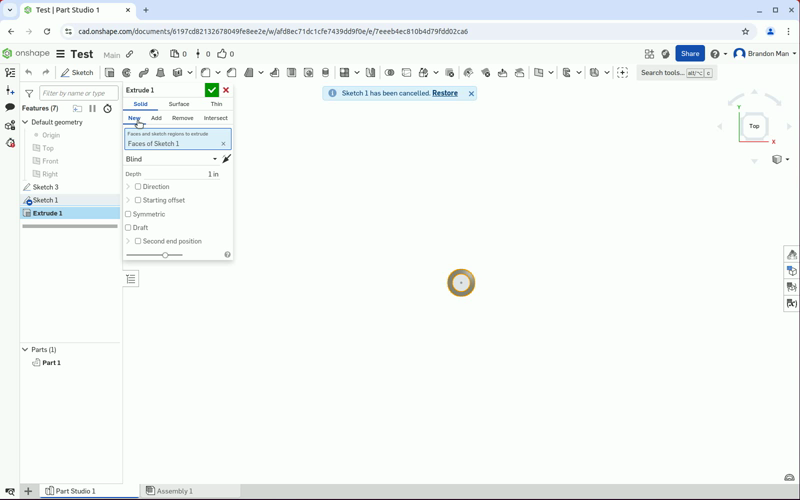
click(137, 120)
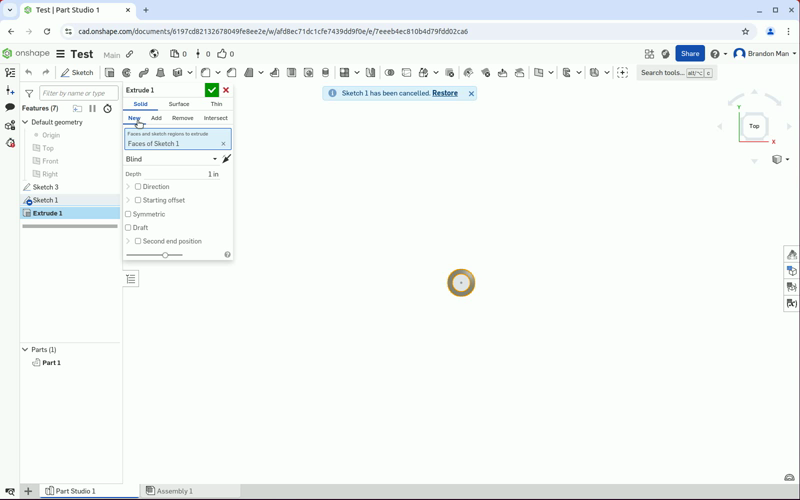
key(tab, 4)
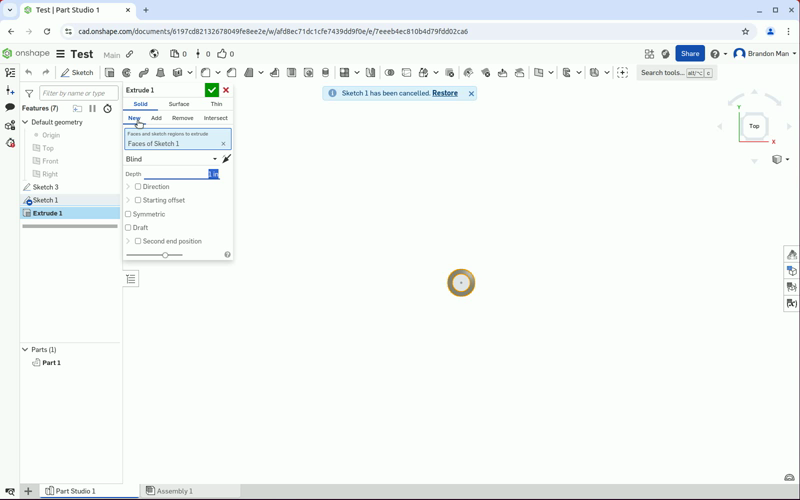
text(1.685)
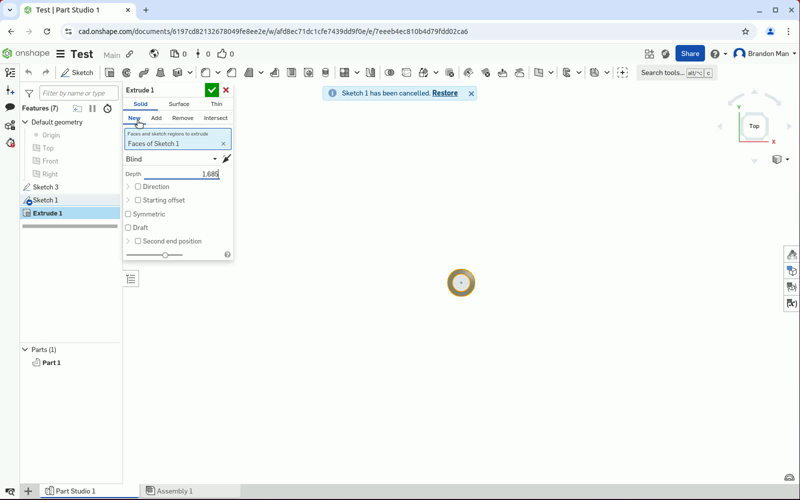
key(enter)
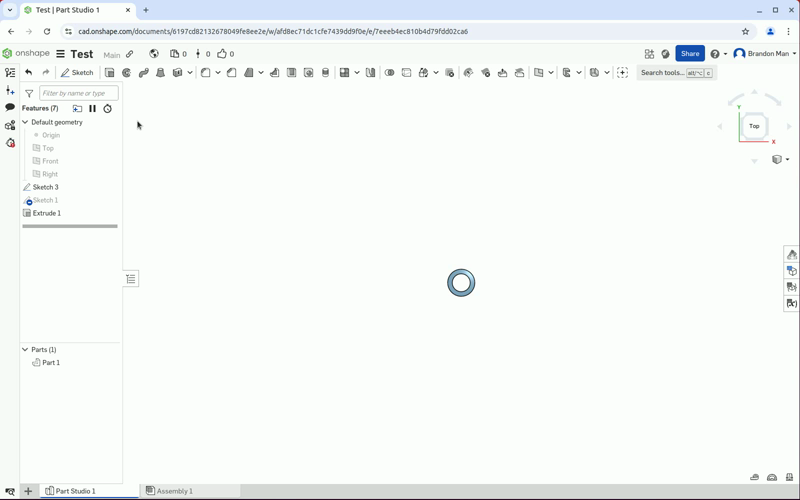
key(shift+h)
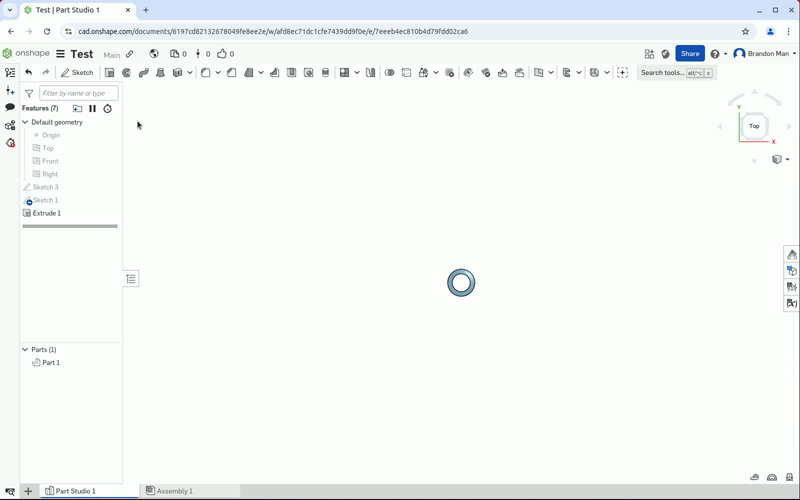
key(shift+h)
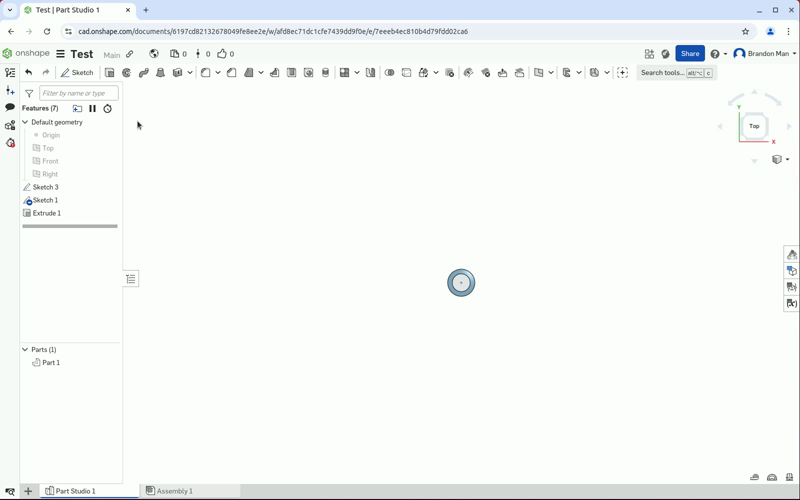
mouse_move(73, 189)
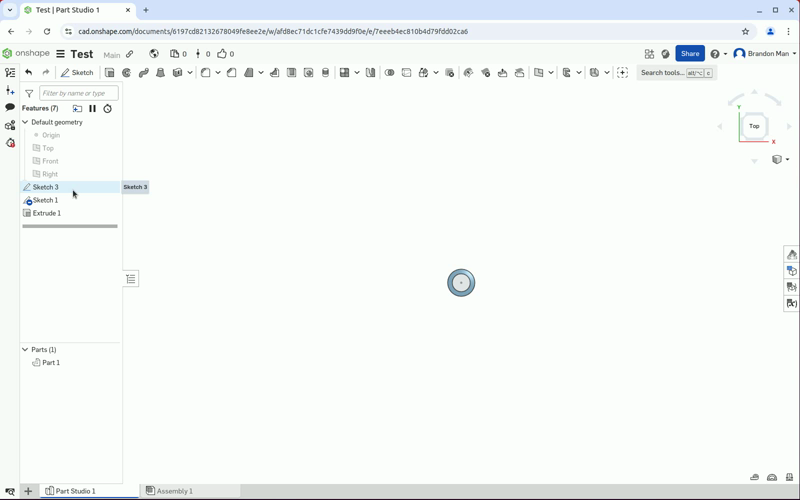
click(73, 189)
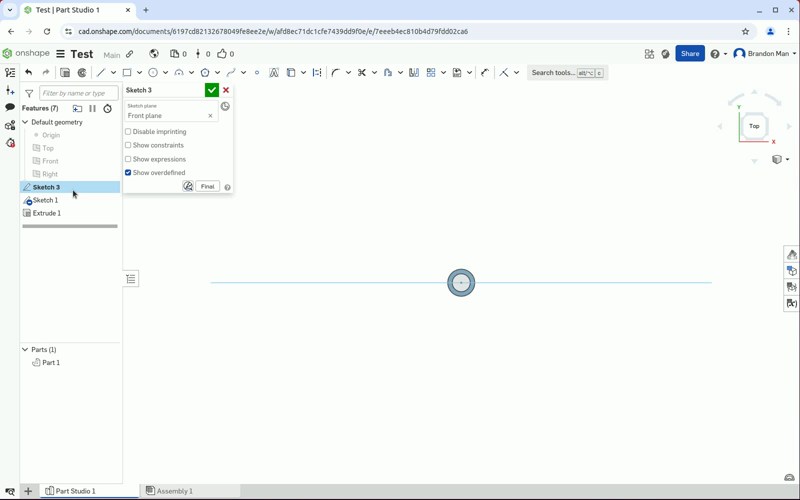
mouse_move(229, 92)
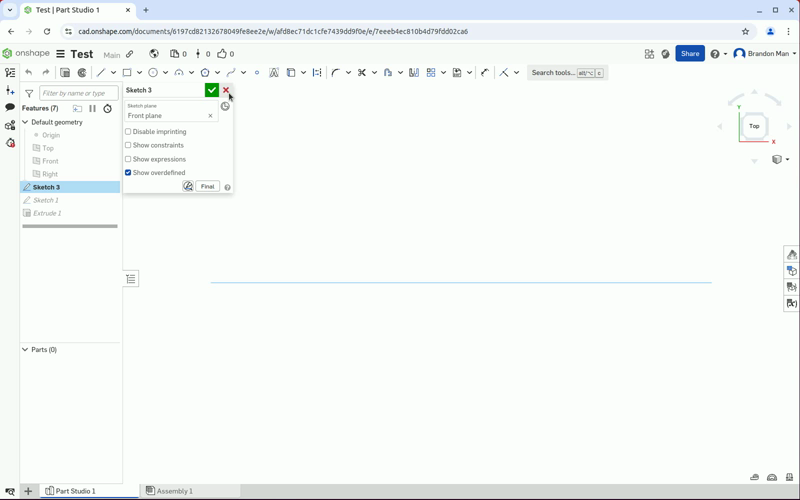
click(229, 92)
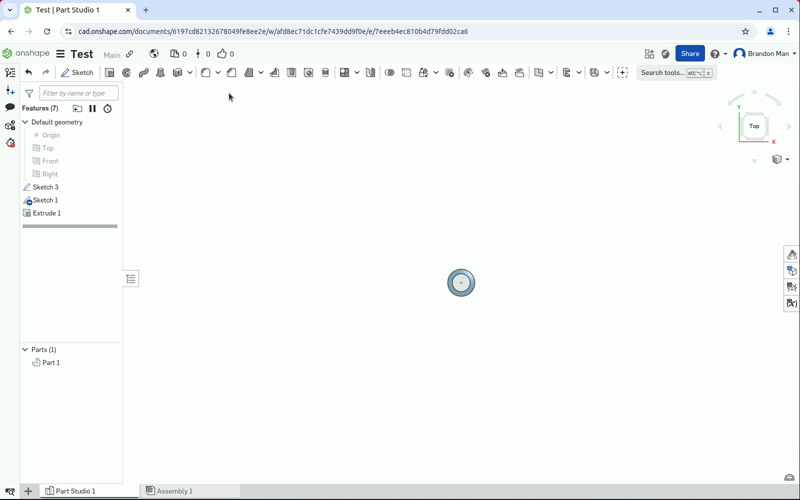
mouse_move(541, 75)
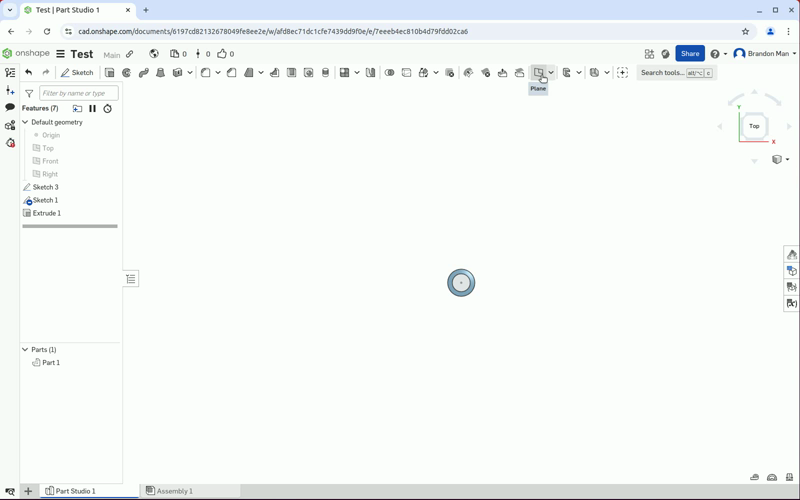
click(541, 75)
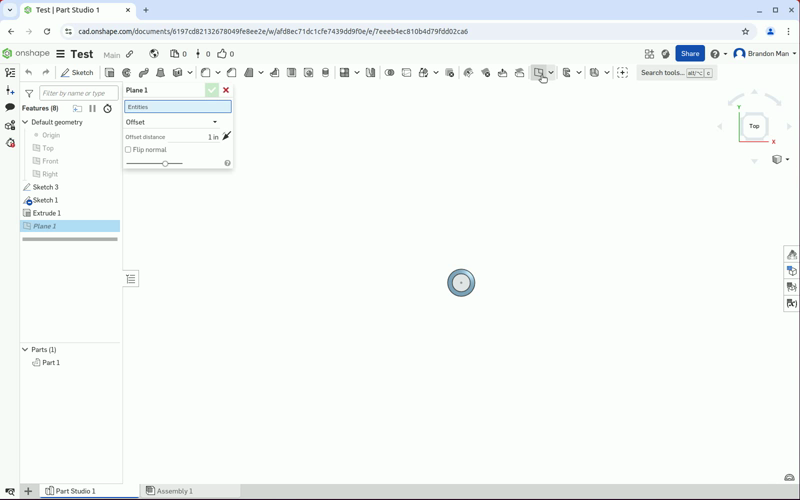
mouse_move(73, 150)
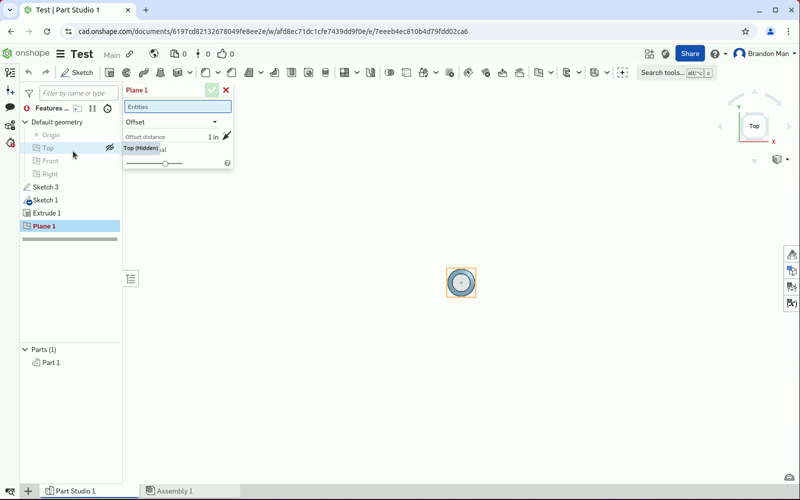
click(73, 150)
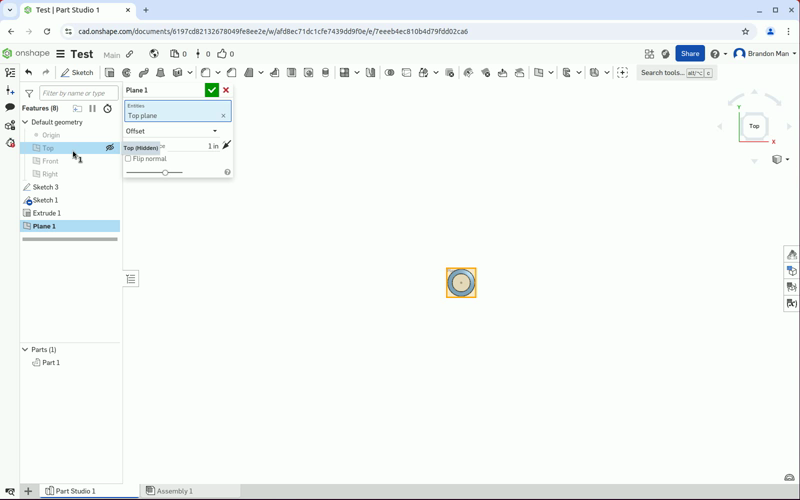
key(tab, 2)
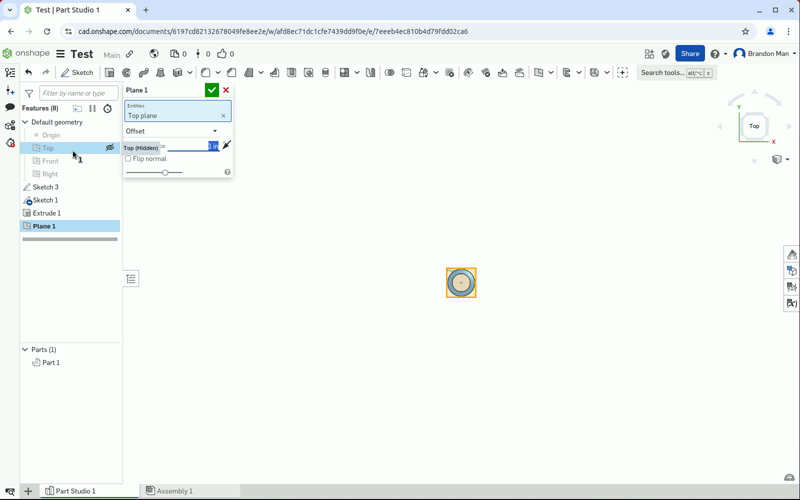
text(1.695)
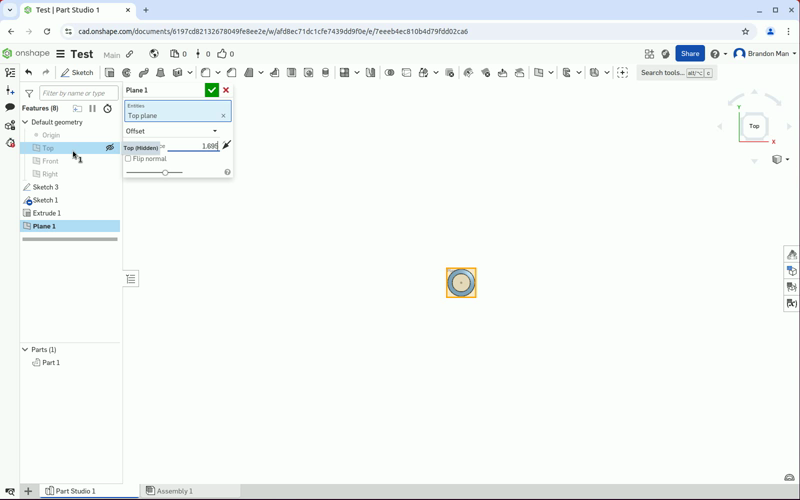
key(enter, 2)
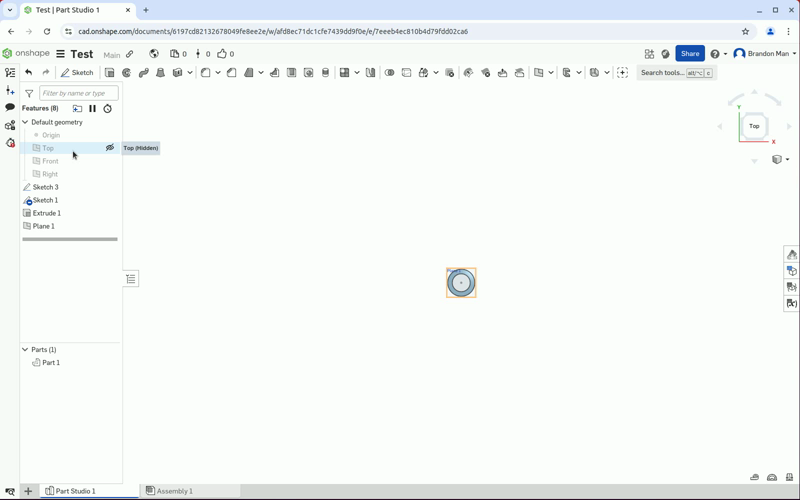
key(shift+s)
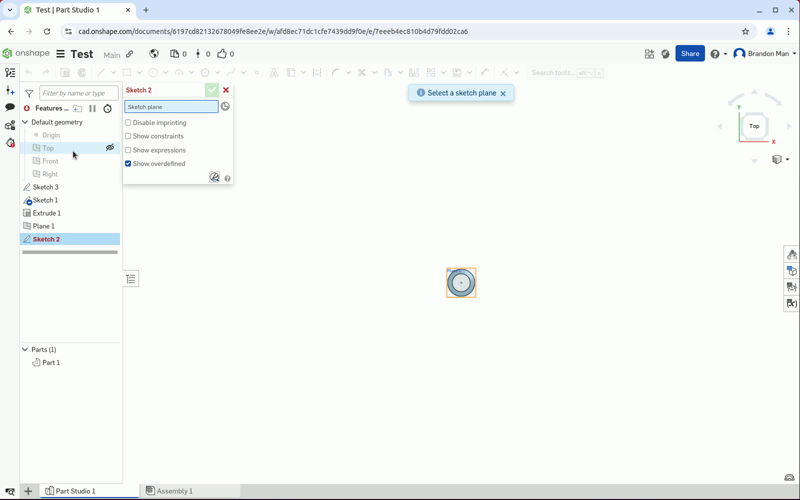
mouse_move(73, 228)
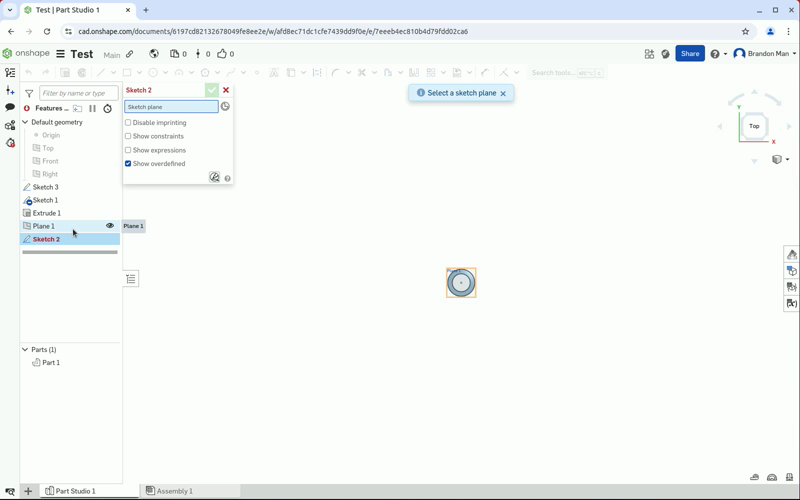
click(73, 228)
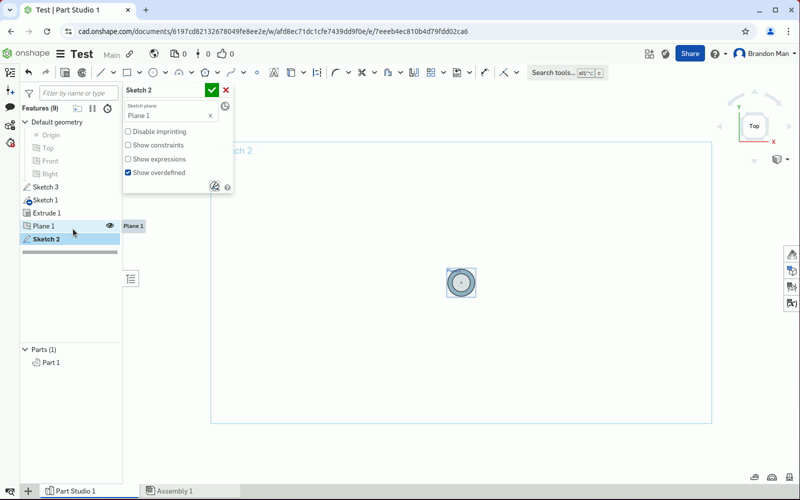
mouse_move(73, 352)
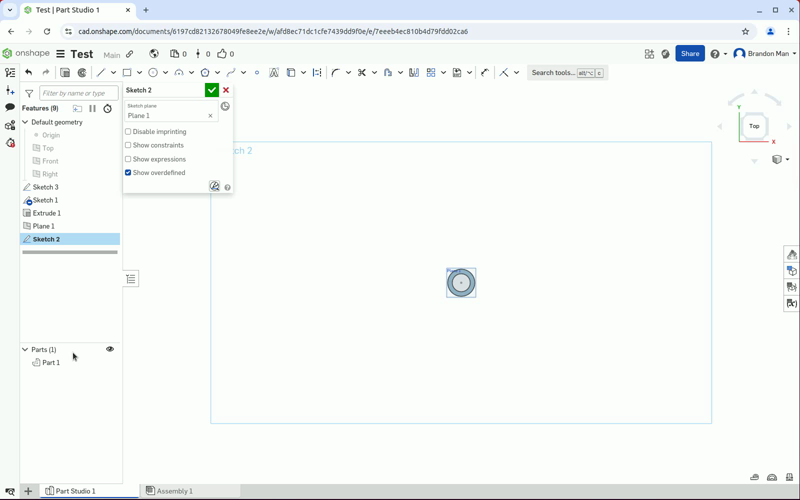
key(y)
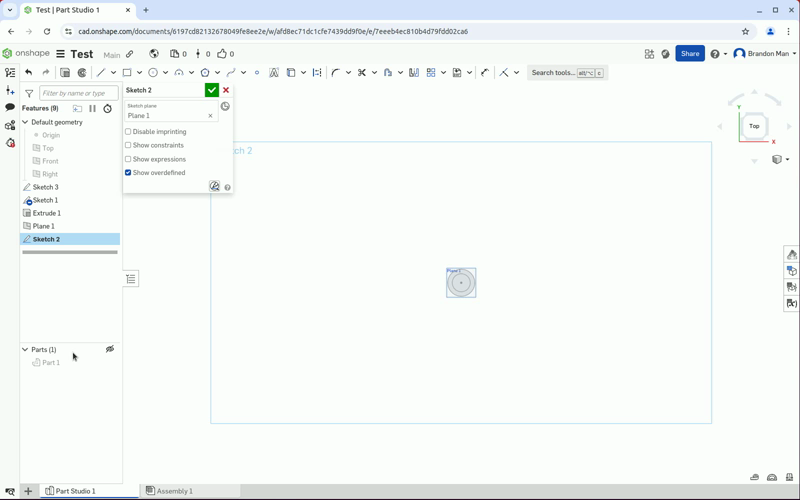
key(c)
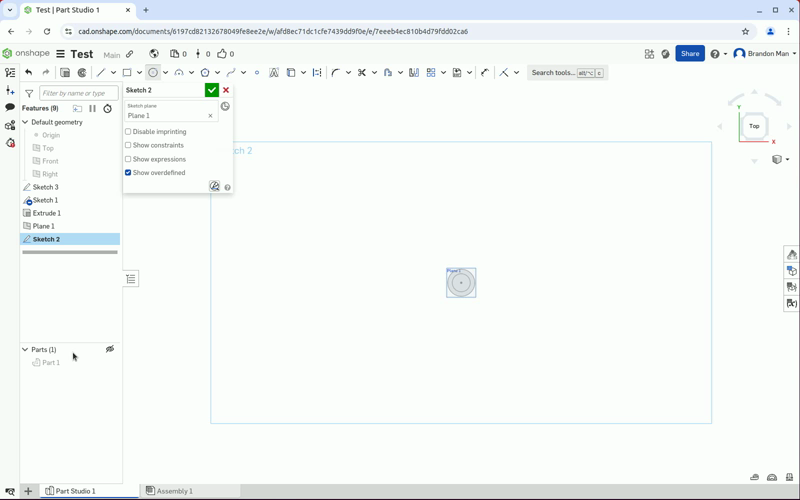
key_down(shift)
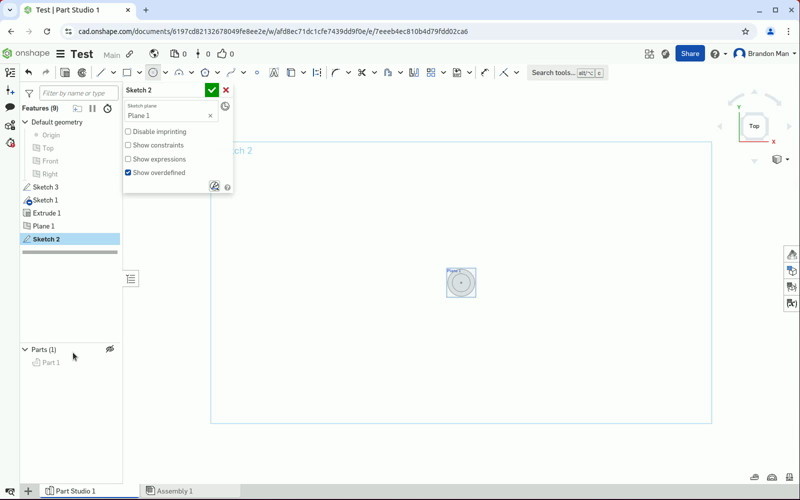
mouse_move(461, 282)
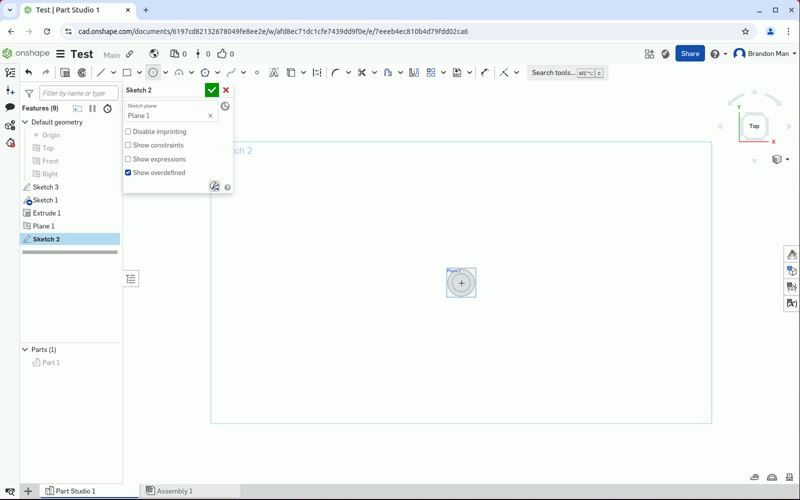
click(461, 282)
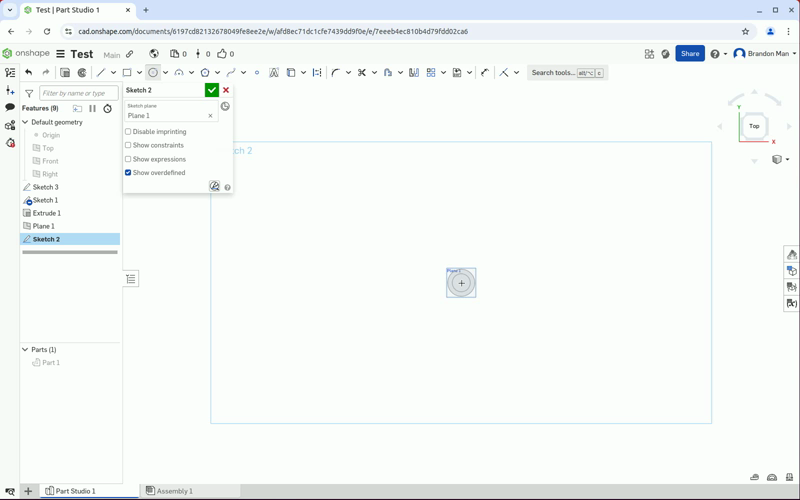
key_up(shift)
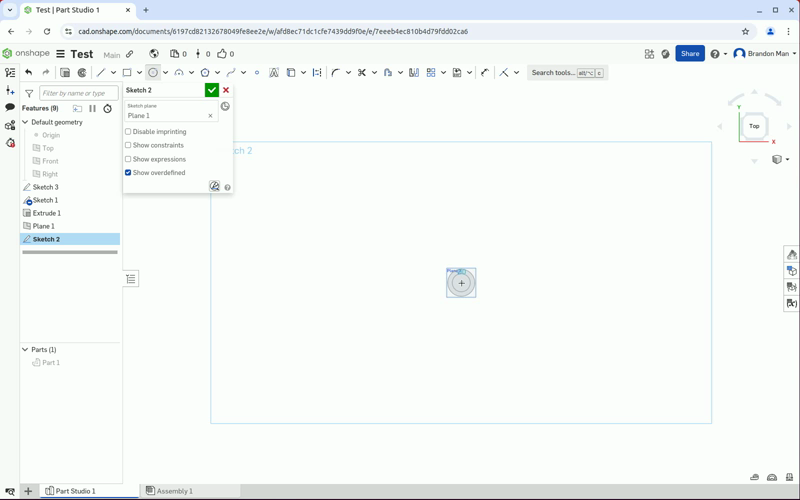
mouse_move(482, 282)
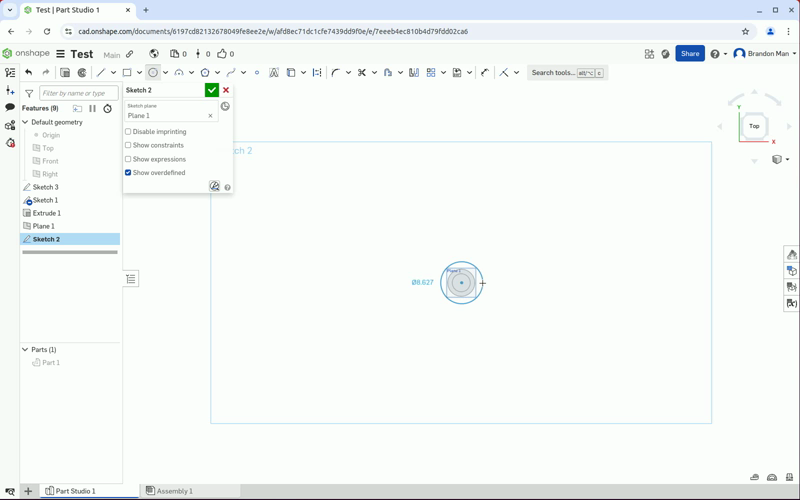
click(482, 282)
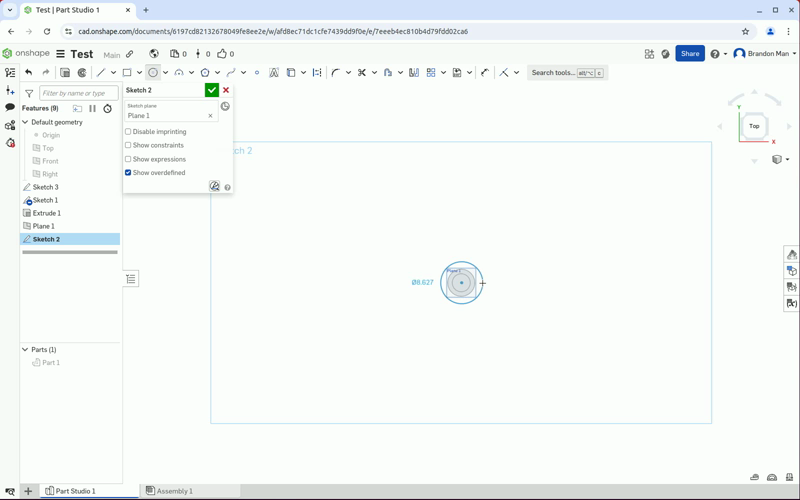
key(esc)
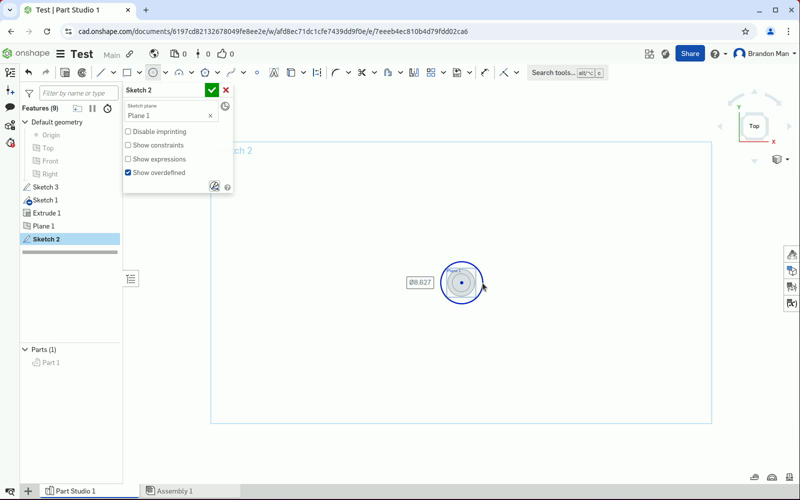
key(c)
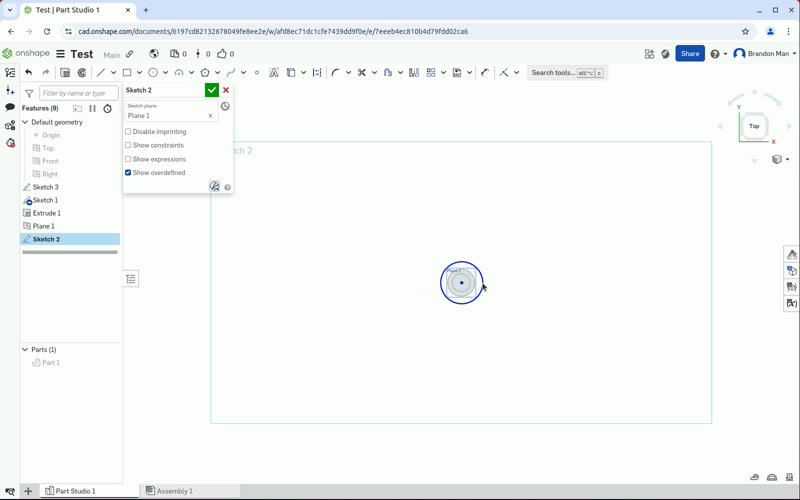
key_down(shift)
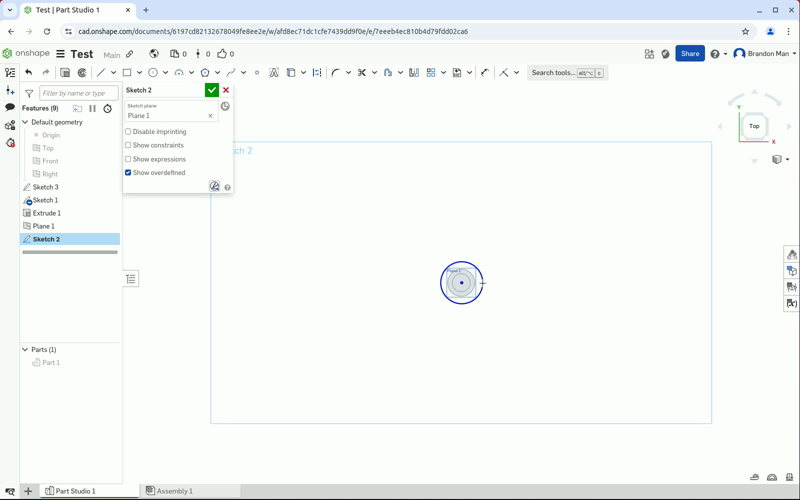
mouse_move(461, 282)
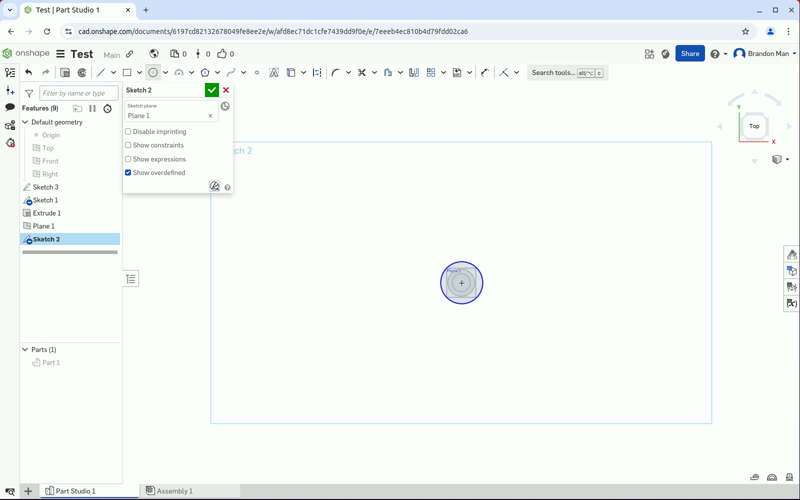
click(461, 282)
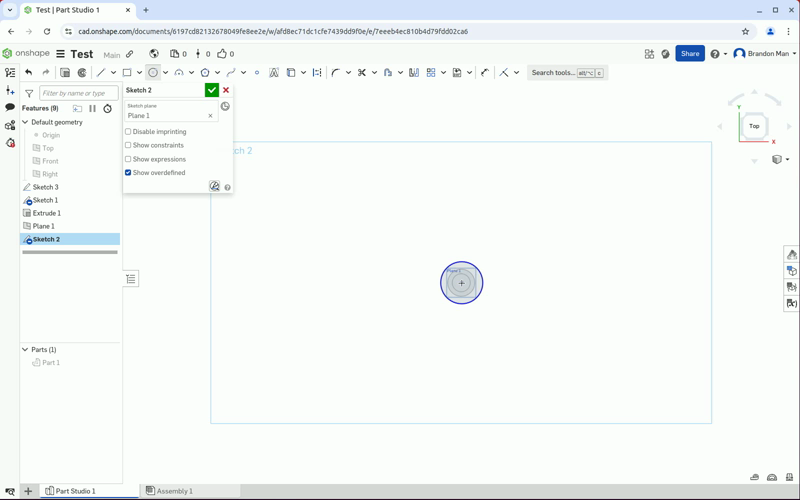
key_up(shift)
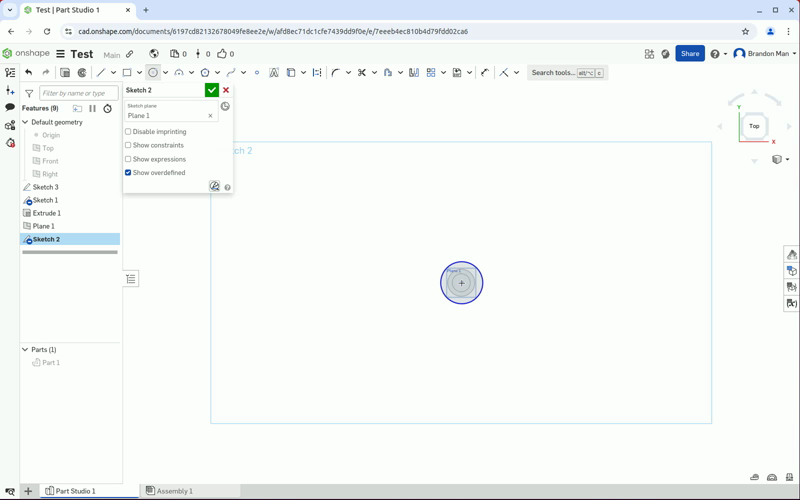
mouse_move(478, 282)
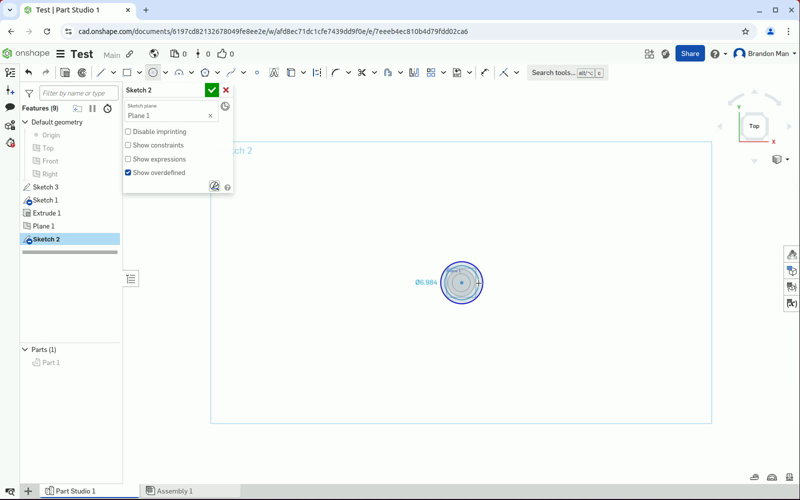
scroll(6)
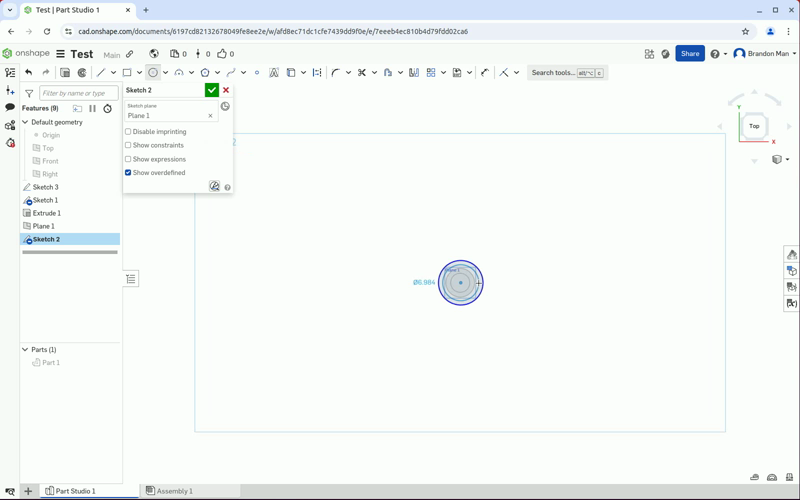
scroll(6)
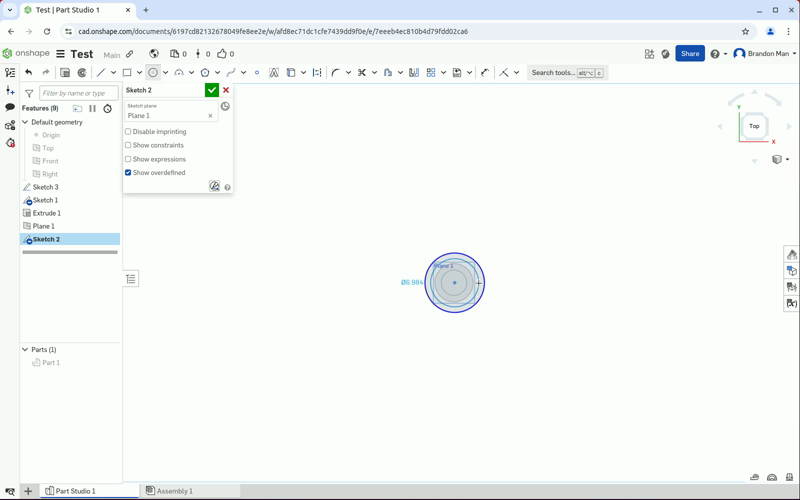
scroll(6)
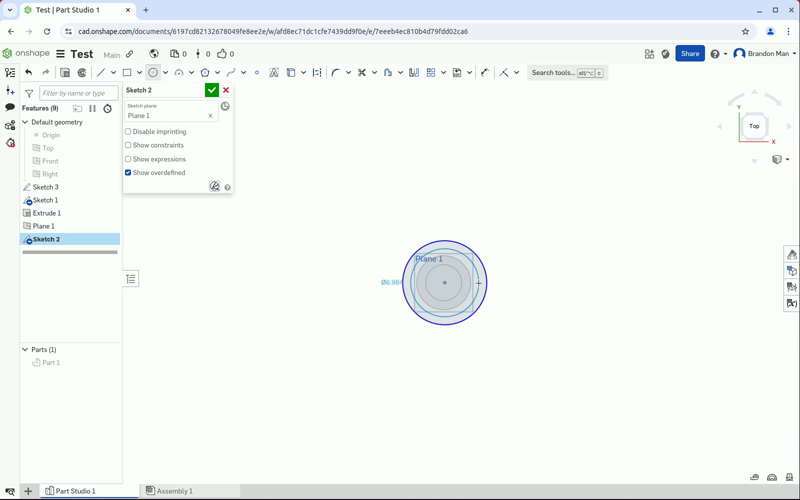
scroll(6)
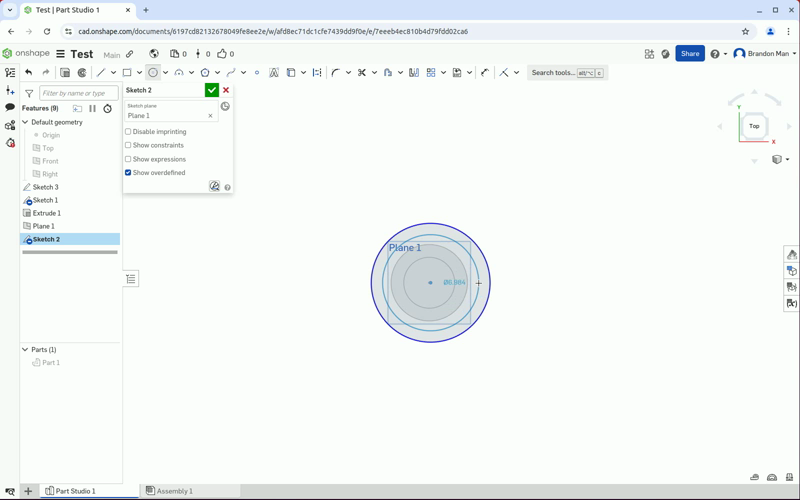
scroll(6)
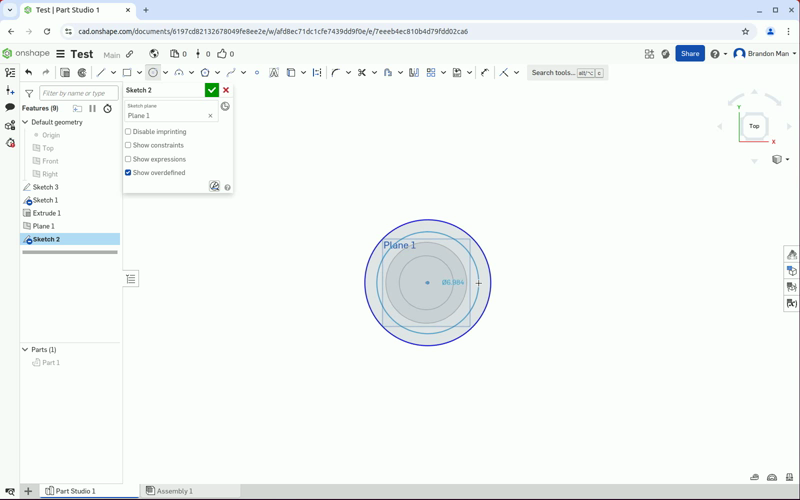
scroll(6)
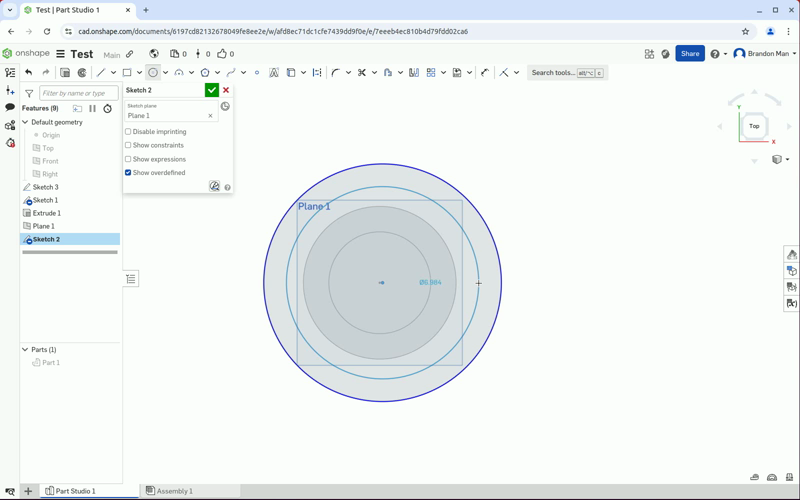
scroll(6)
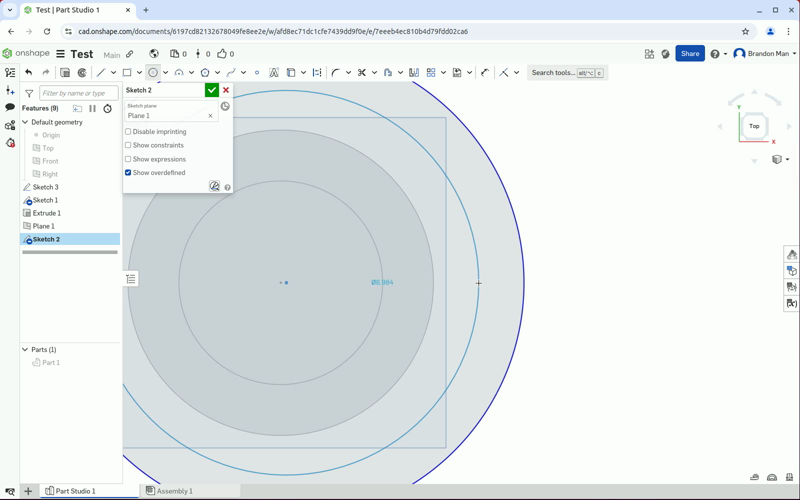
click(478, 282)
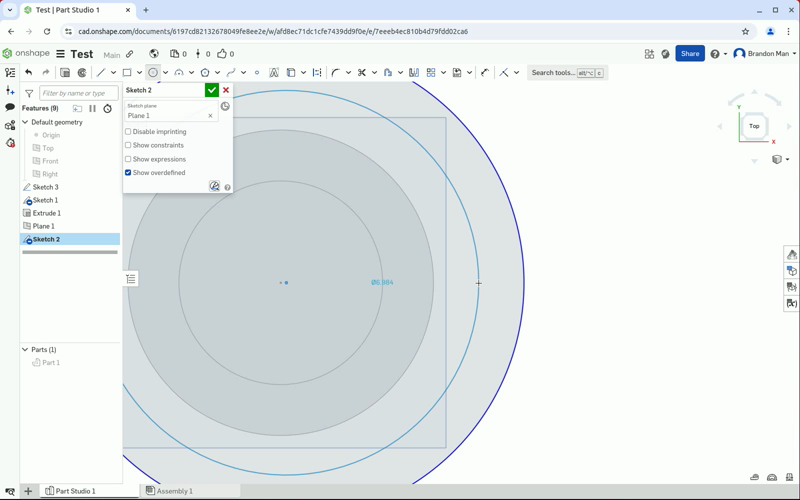
scroll(-6)
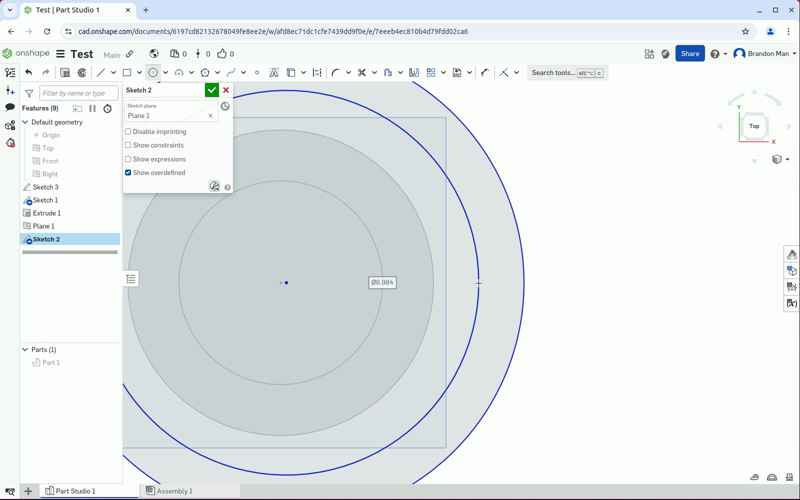
scroll(-6)
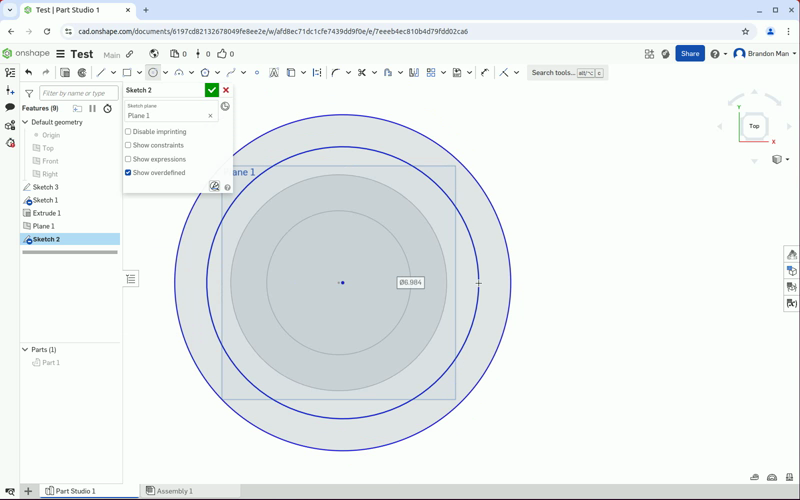
scroll(-6)
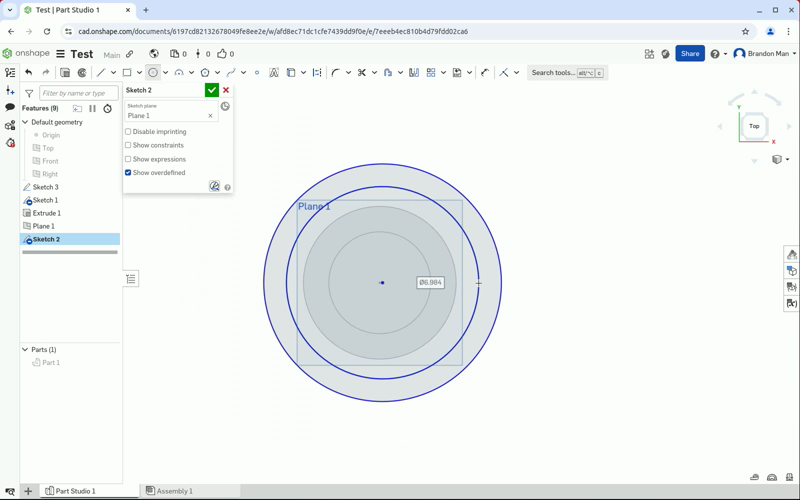
scroll(-6)
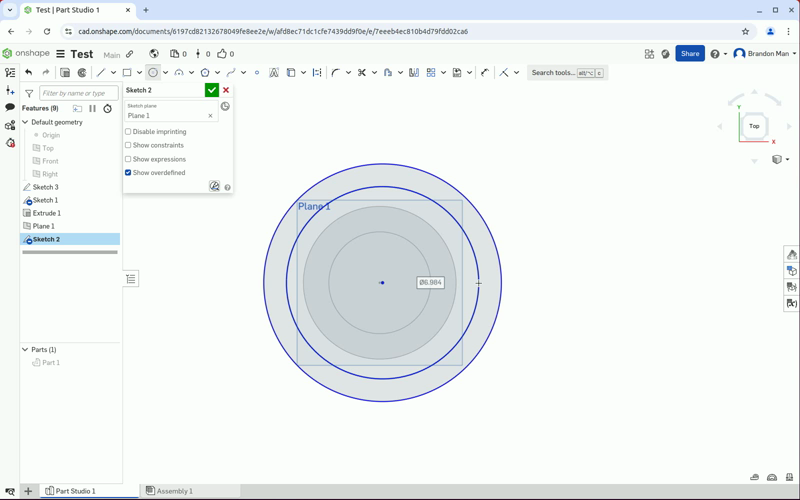
scroll(-6)
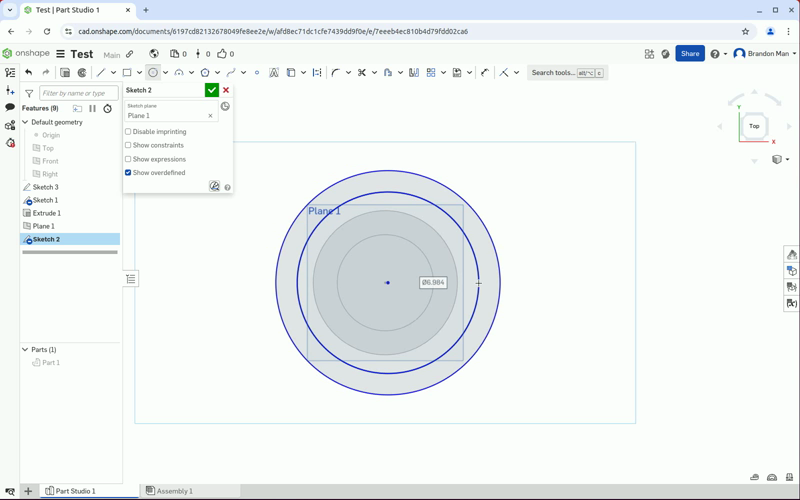
scroll(-6)
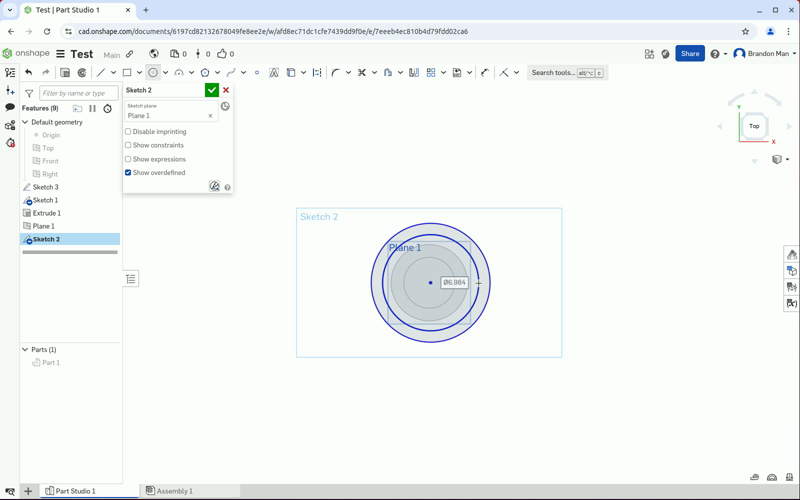
scroll(-6)
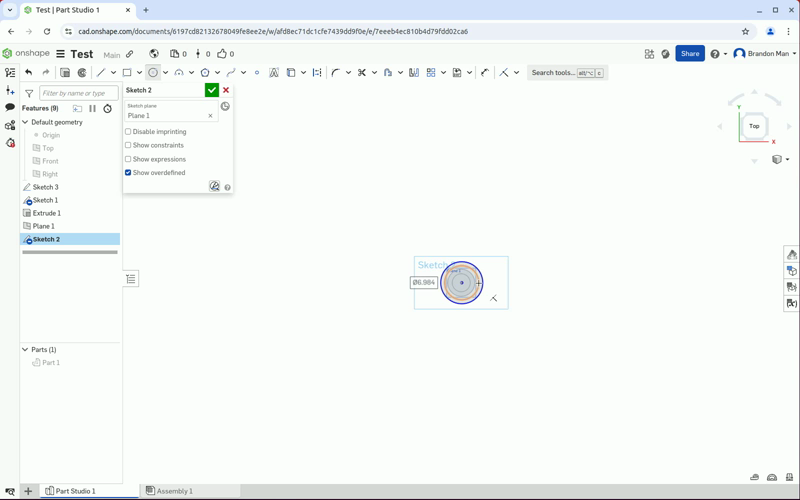
key(esc)
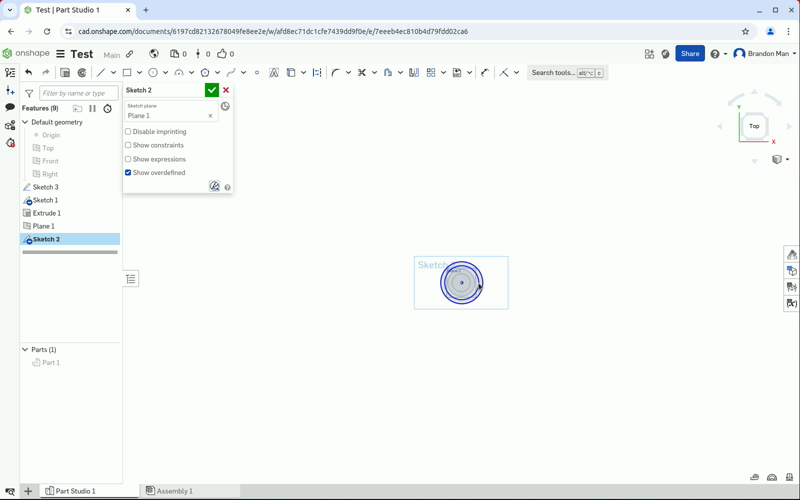
mouse_move(443, 274)
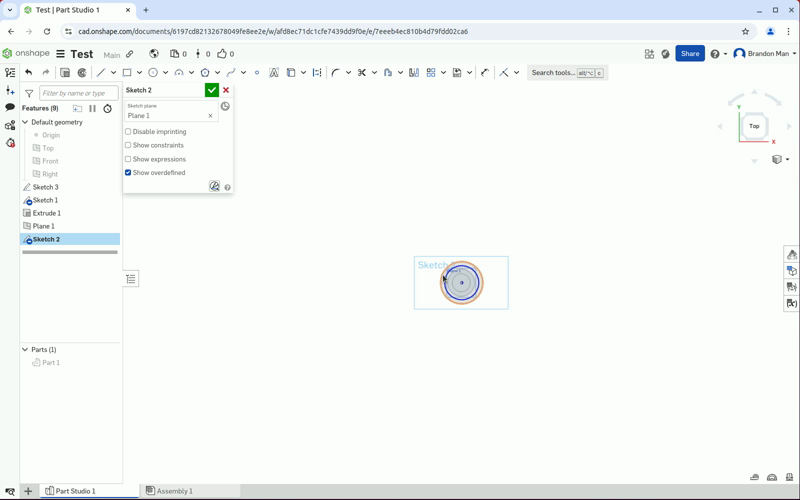
scroll(6)
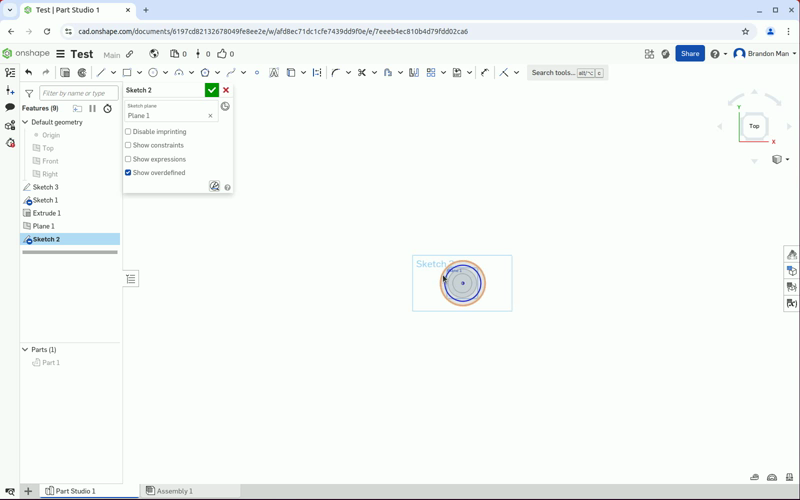
scroll(6)
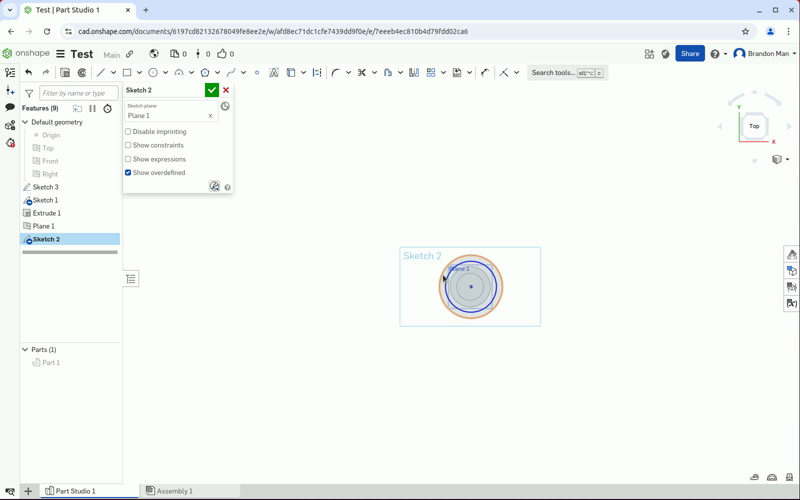
scroll(6)
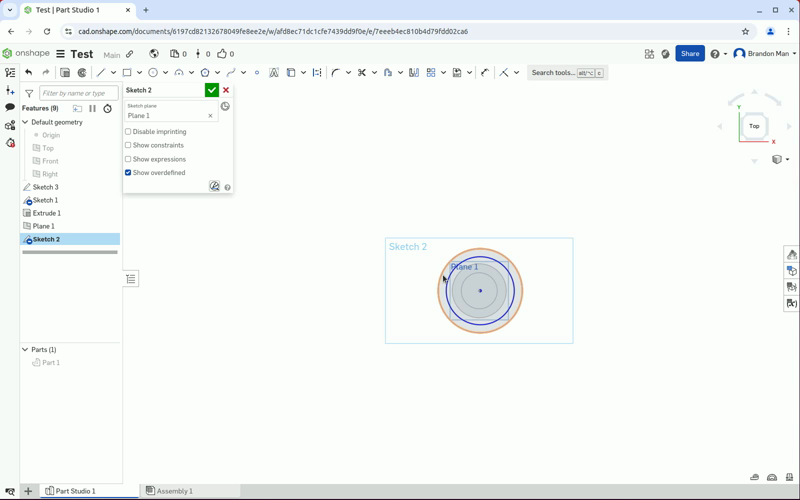
scroll(6)
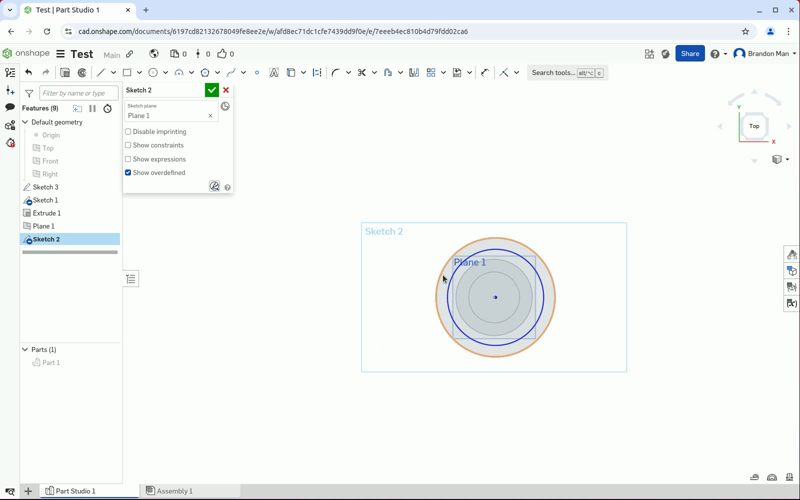
scroll(6)
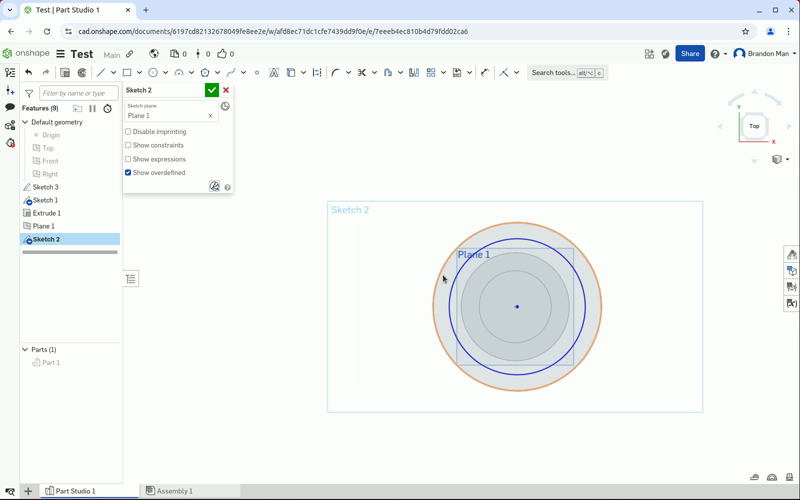
scroll(6)
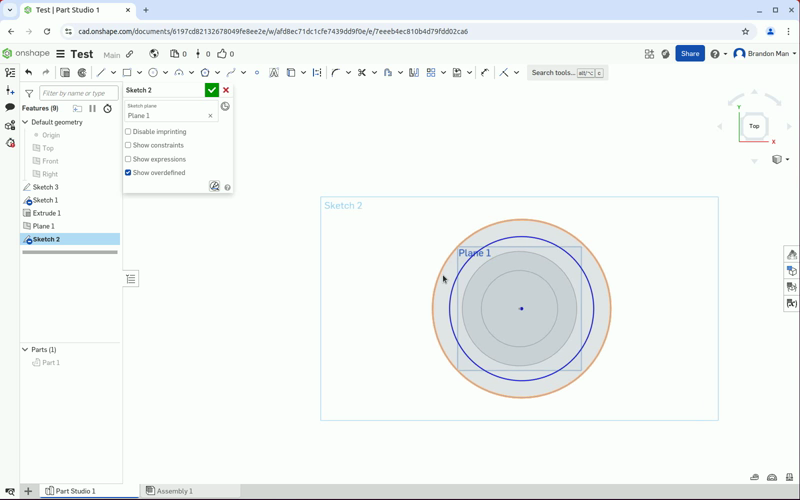
scroll(6)
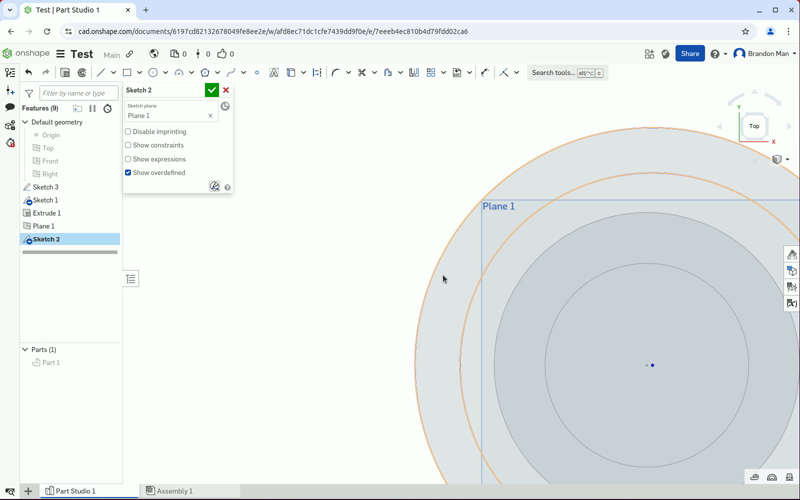
click(443, 274)
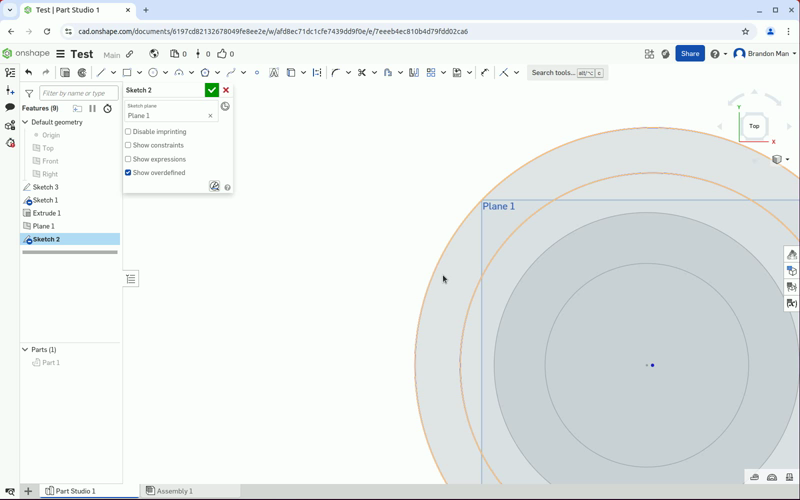
scroll(-6)
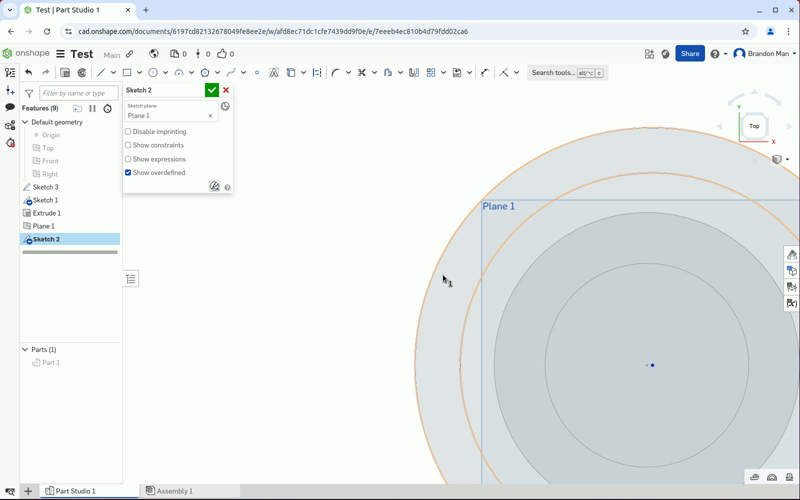
scroll(-6)
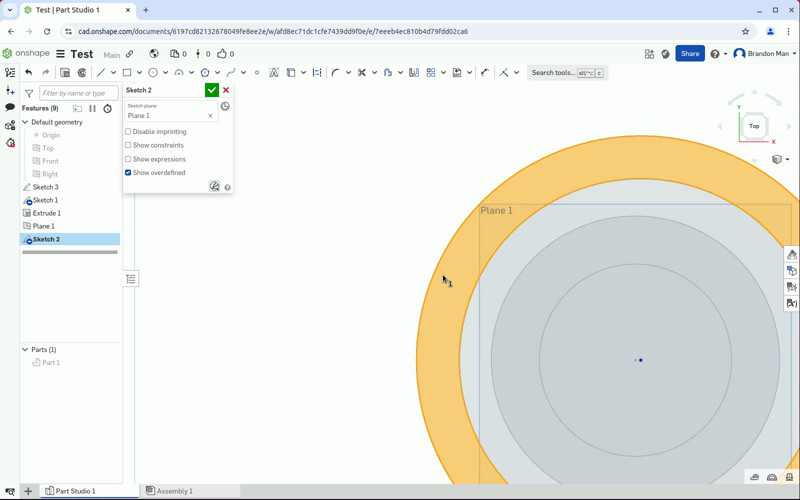
scroll(-6)
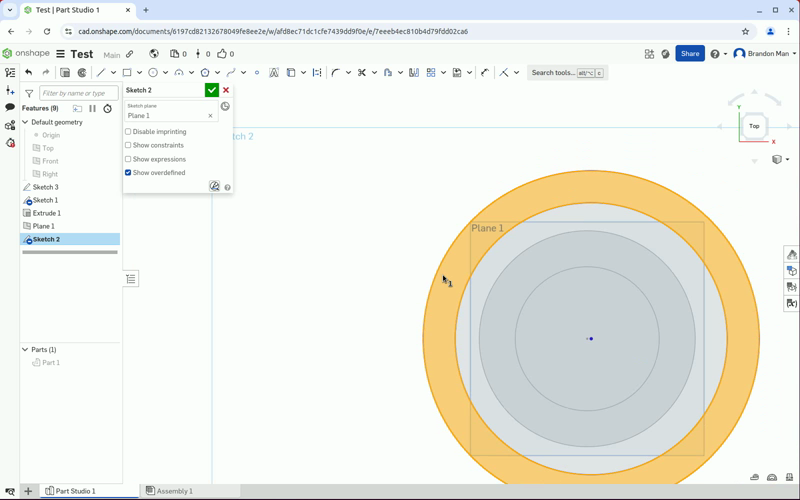
scroll(-6)
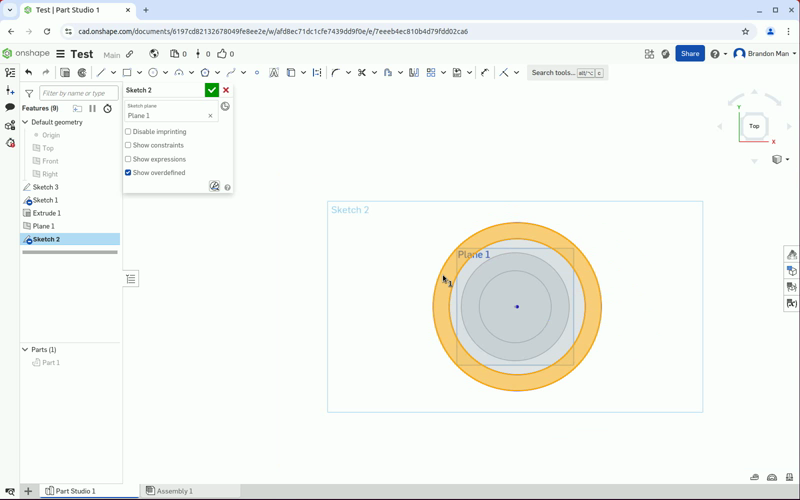
scroll(-6)
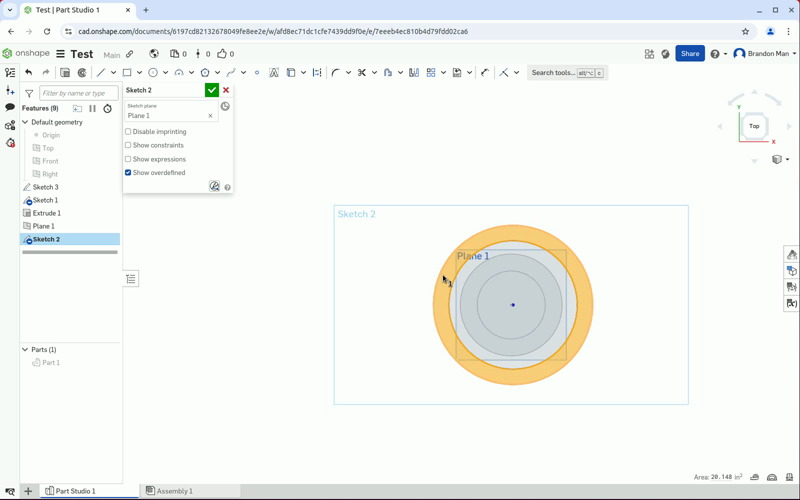
scroll(-6)
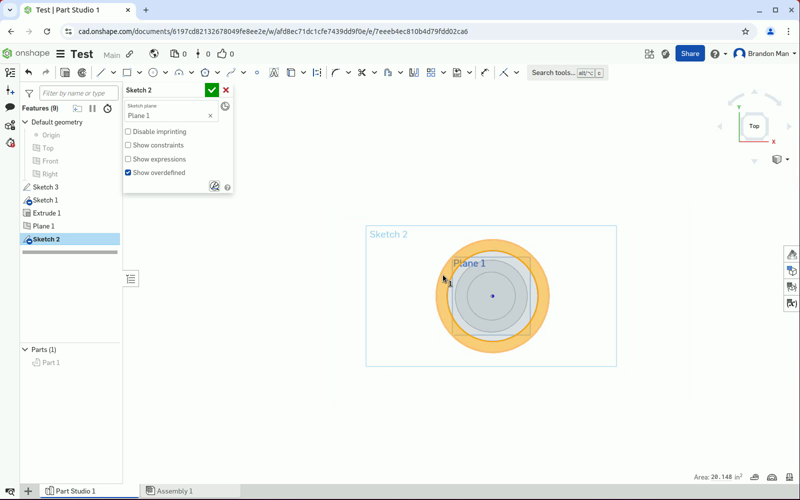
scroll(-6)
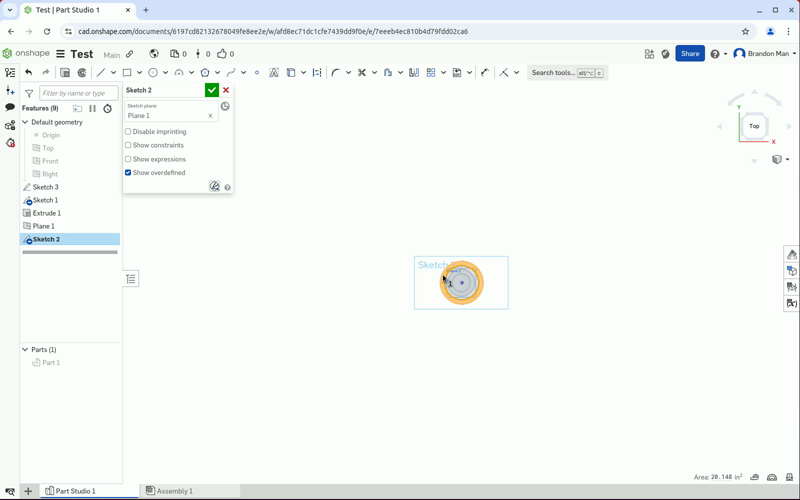
mouse_move(73, 352)
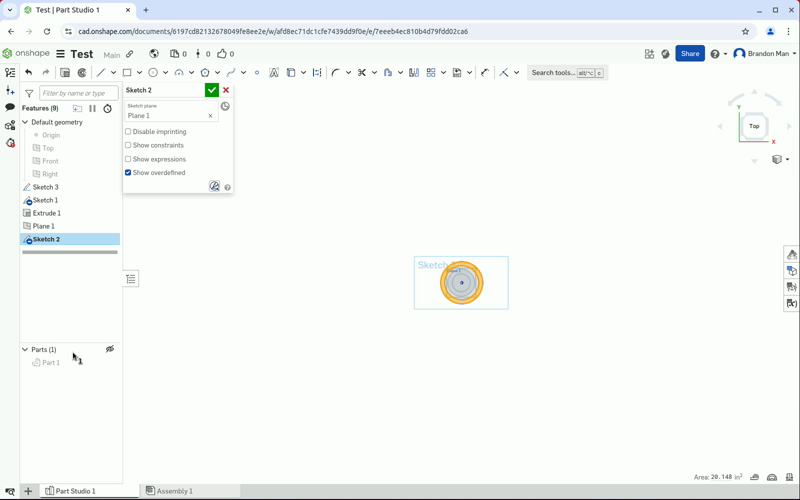
key(shift+y)
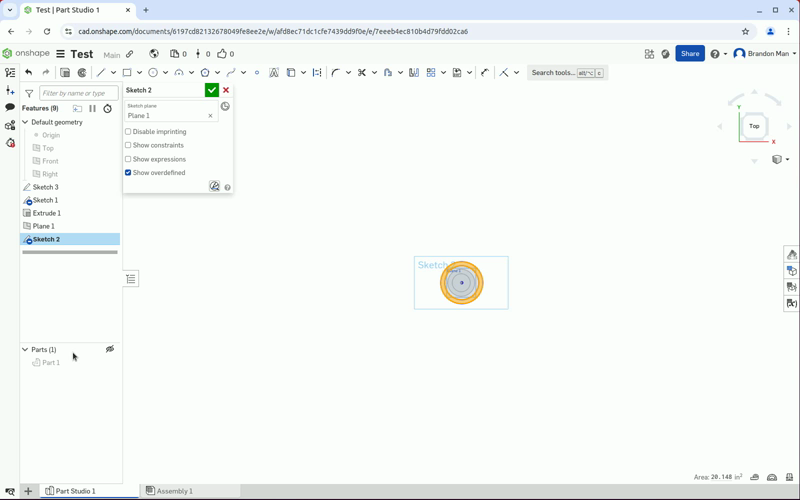
key(shift+e)
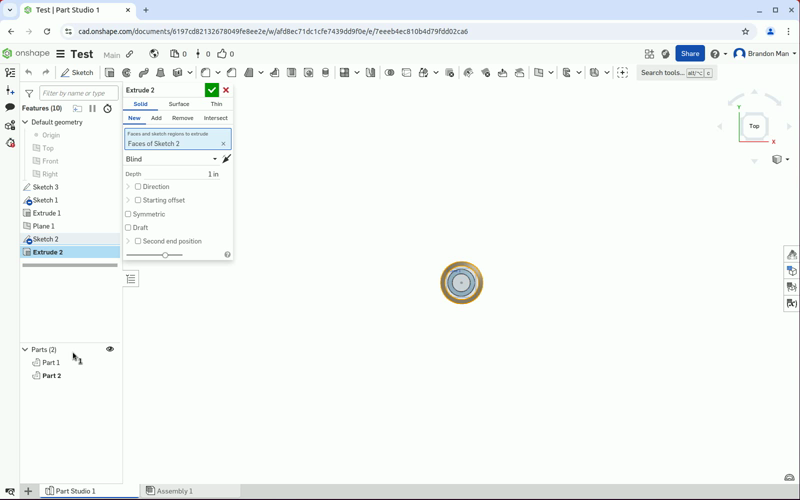
mouse_move(143, 106)
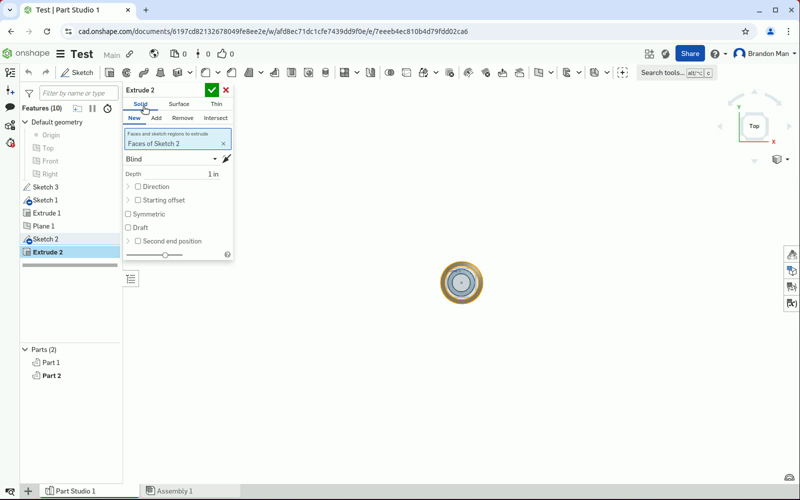
click(143, 106)
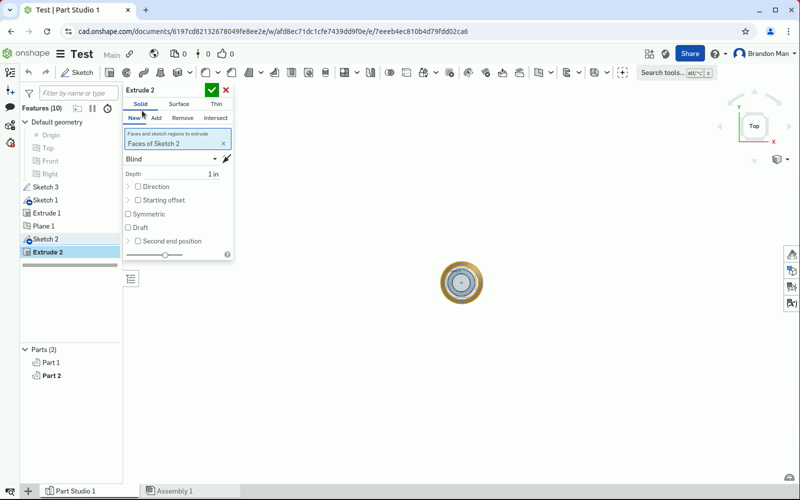
mouse_move(137, 120)
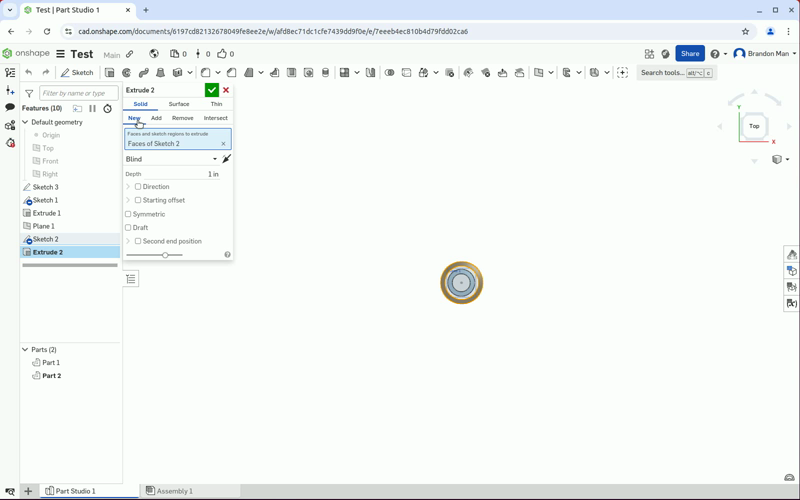
click(137, 120)
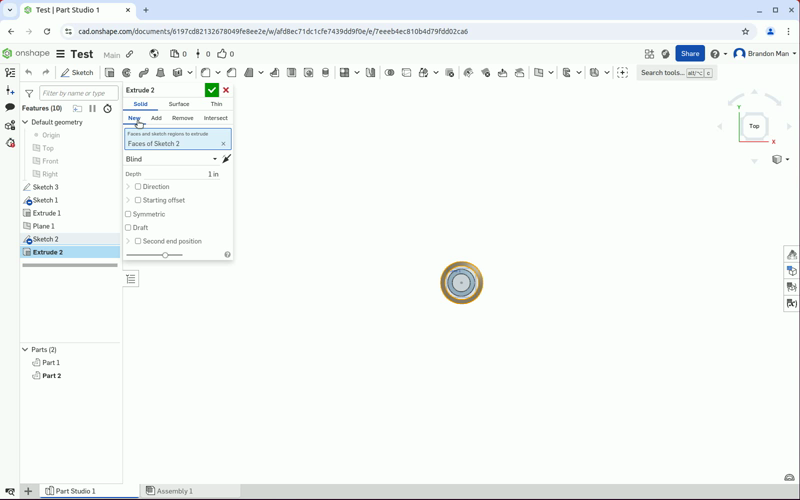
key(tab, 4)
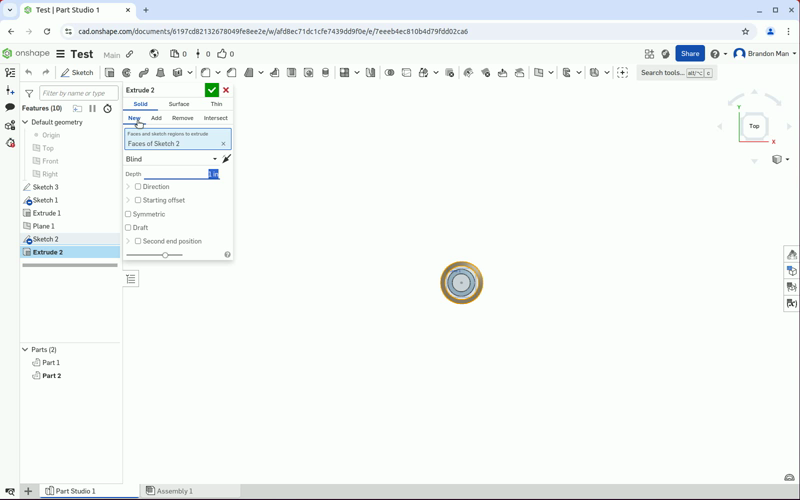
text(21.423)
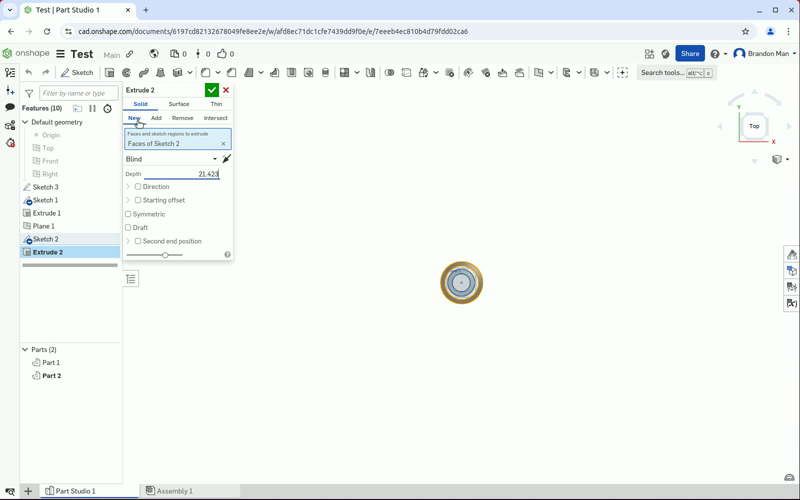
key(enter)
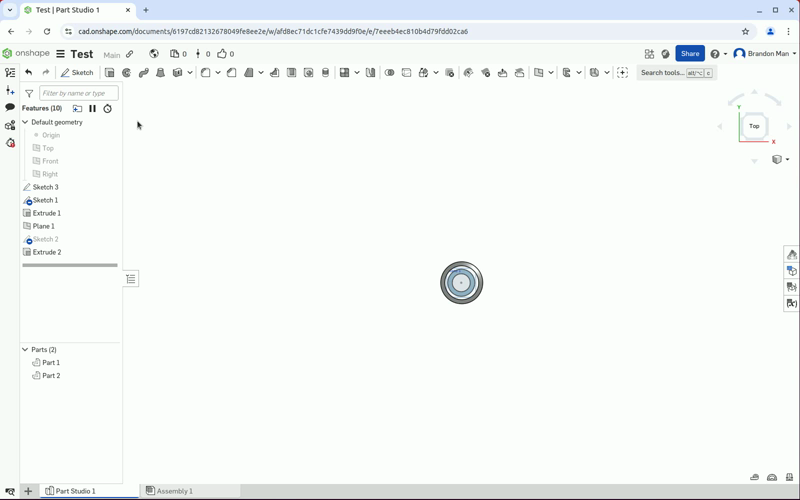
key(shift+h)
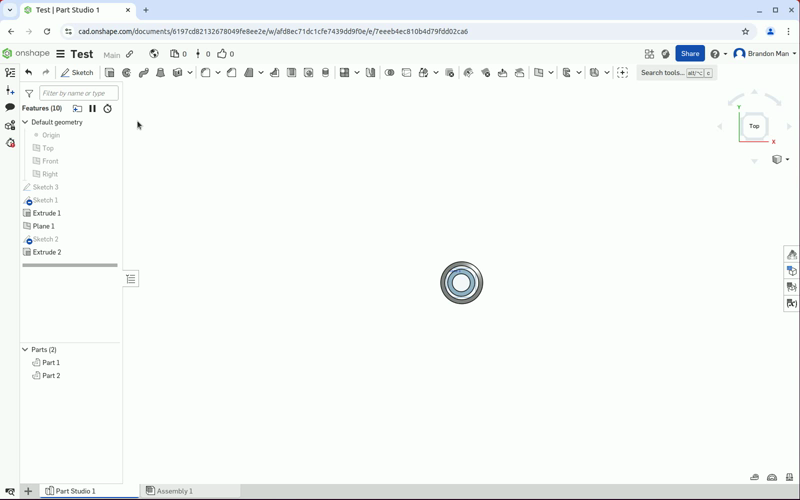
key(shift+h)
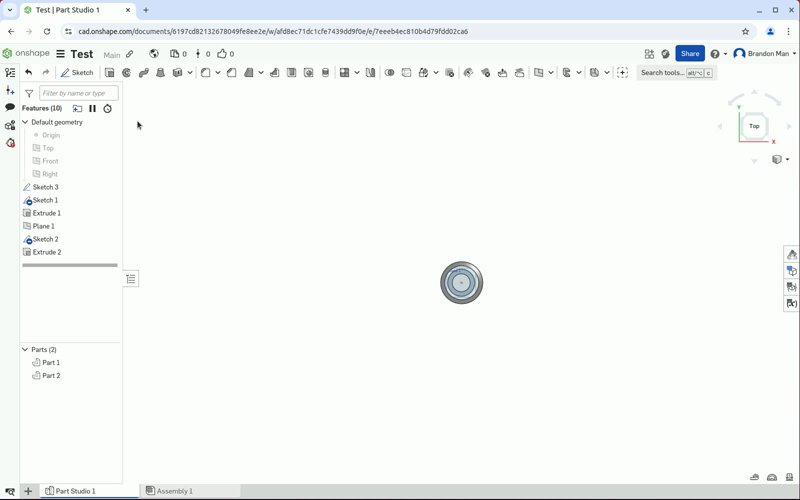
mouse_move(73, 189)
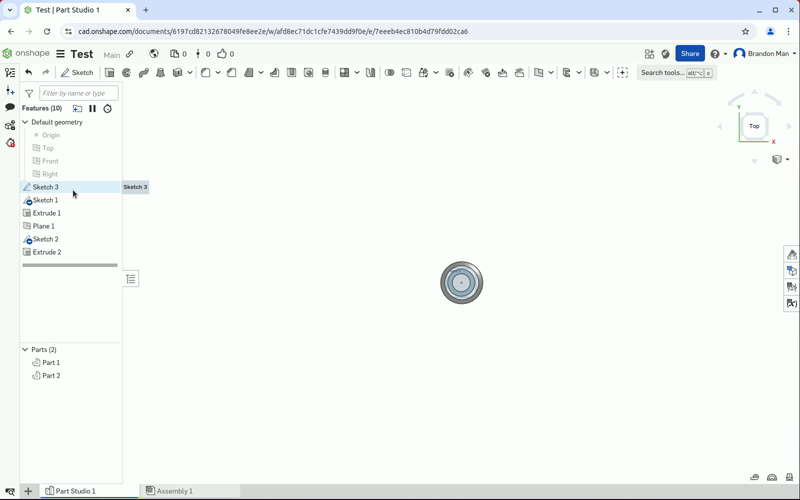
click(73, 189)
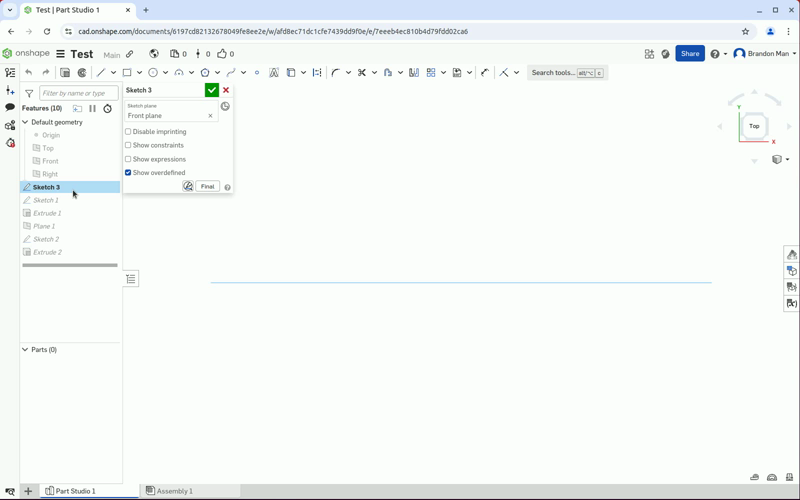
mouse_move(229, 92)
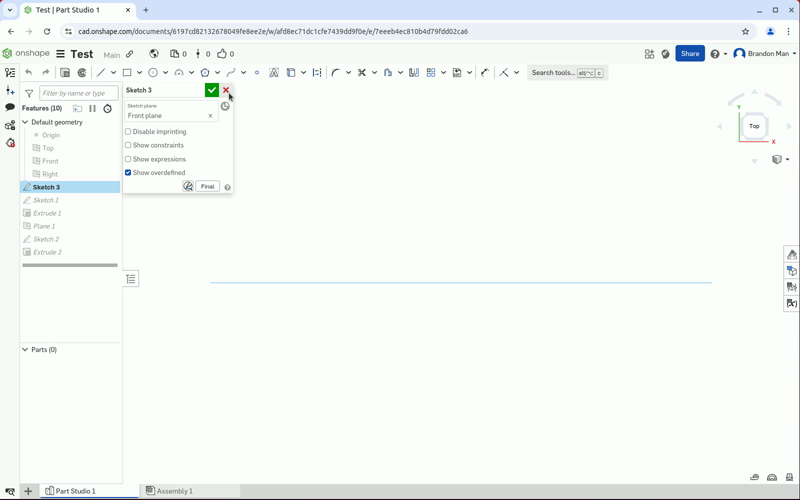
click(229, 92)
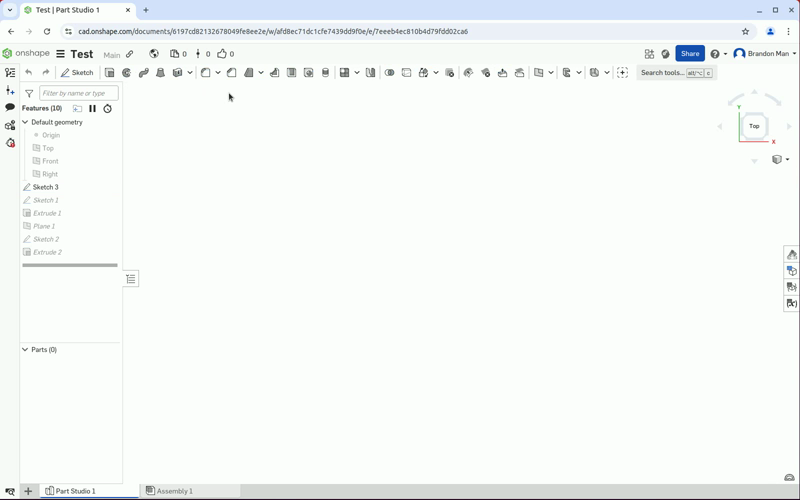
key(shift+s)
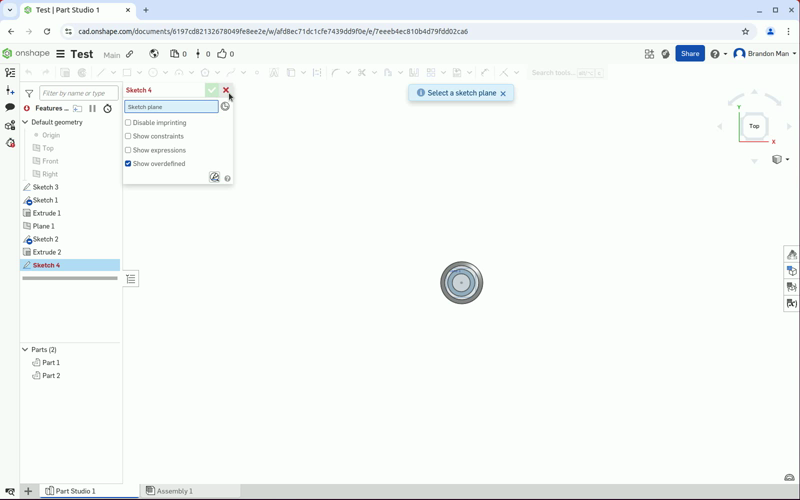
mouse_move(73, 228)
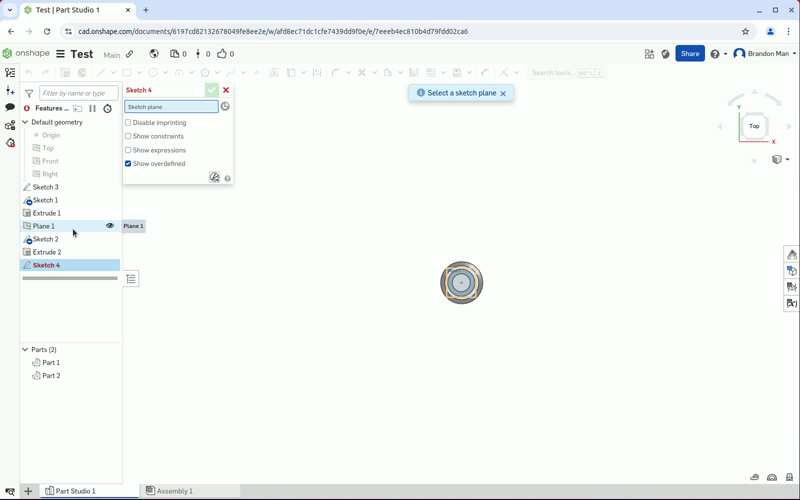
click(73, 228)
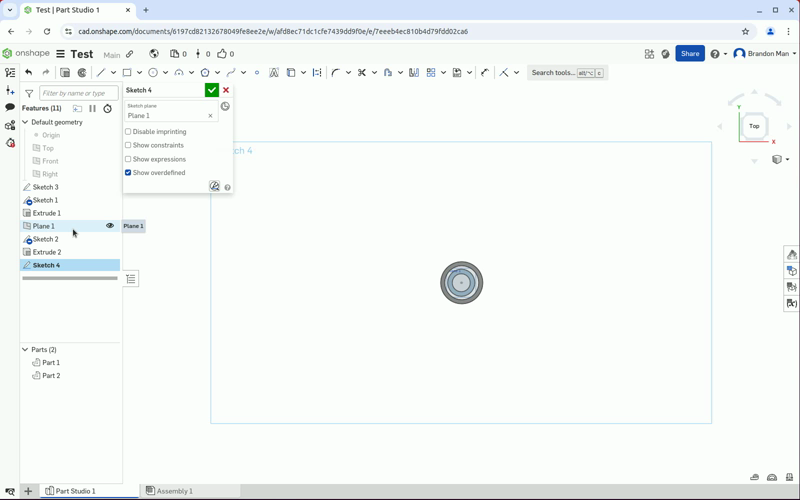
mouse_move(73, 352)
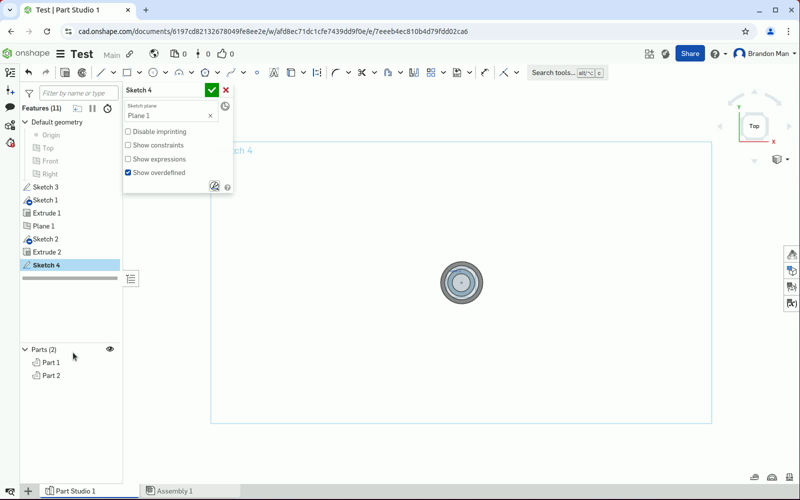
key(y)
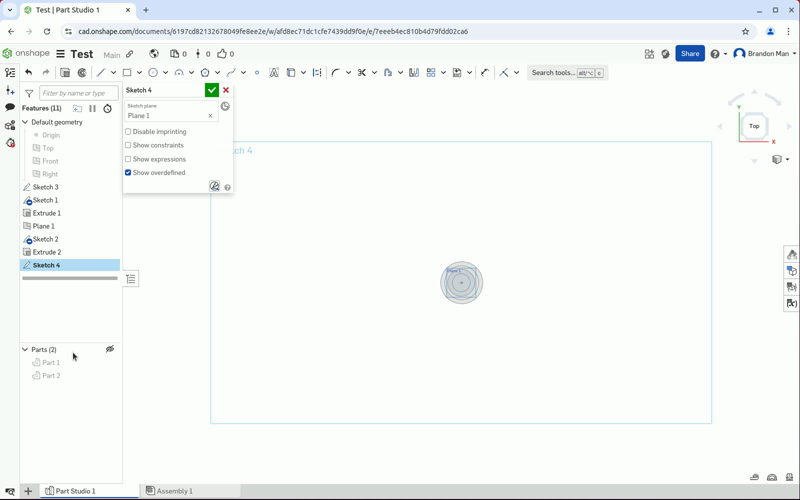
key(c)
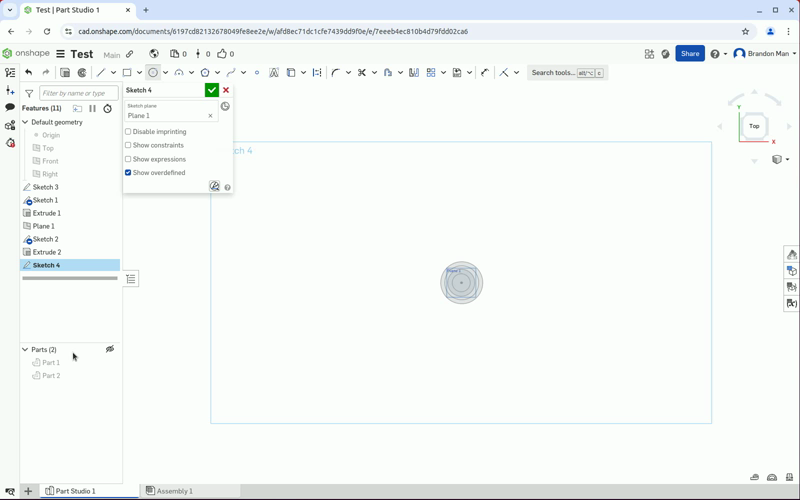
key_down(shift)
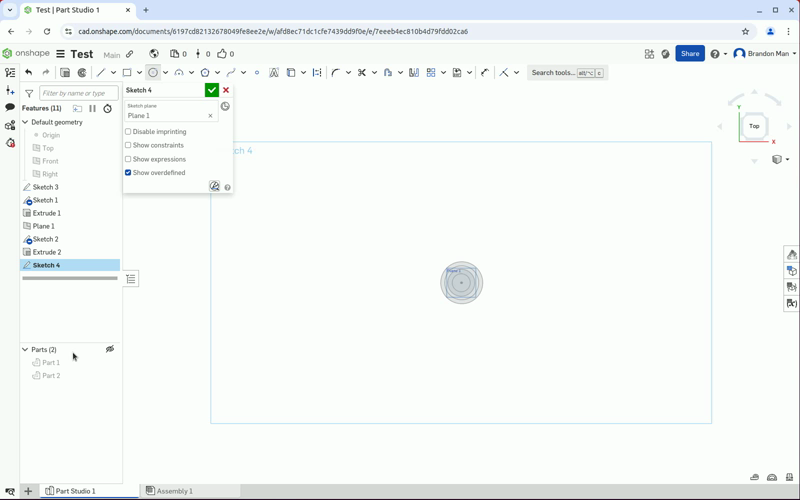
mouse_move(461, 282)
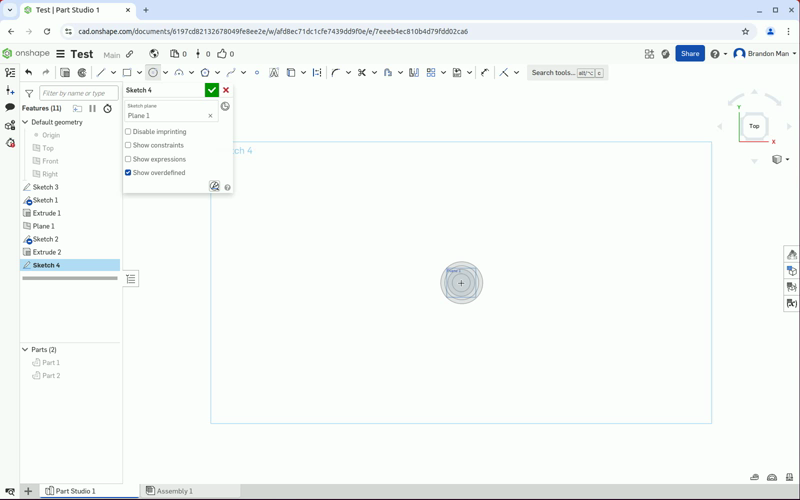
click(461, 282)
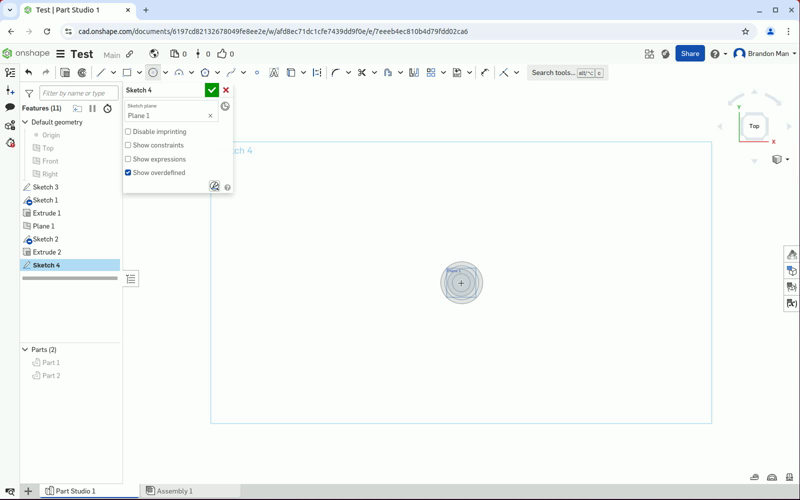
key_up(shift)
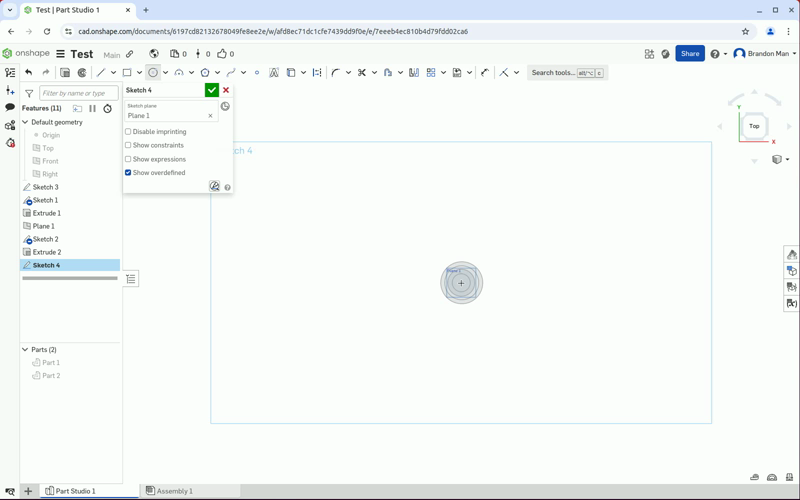
mouse_move(478, 282)
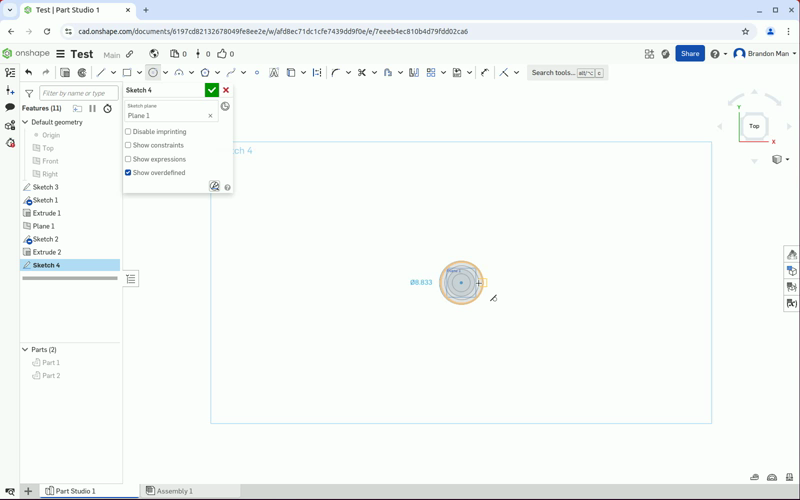
click(478, 282)
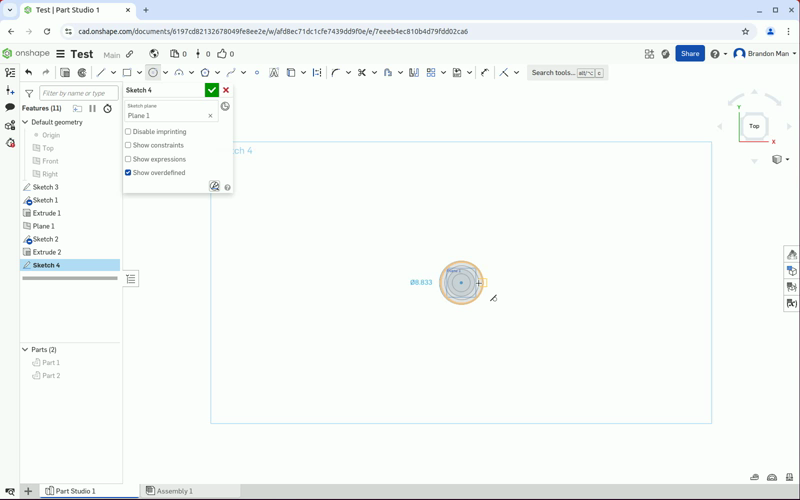
key(esc)
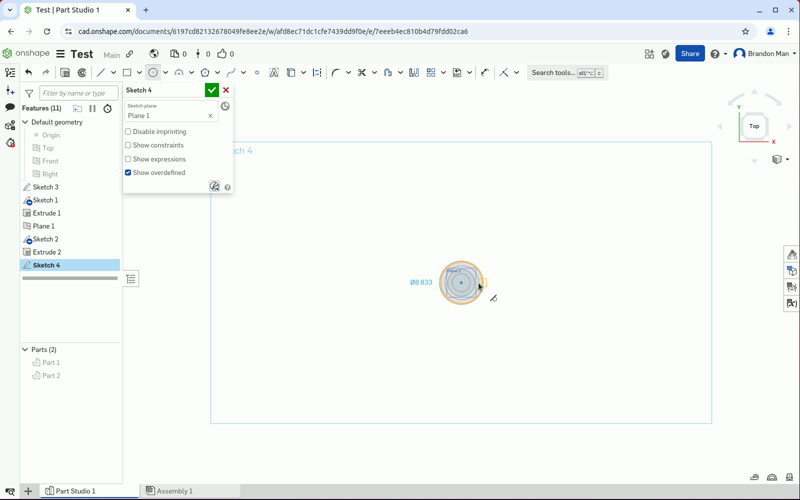
key(c)
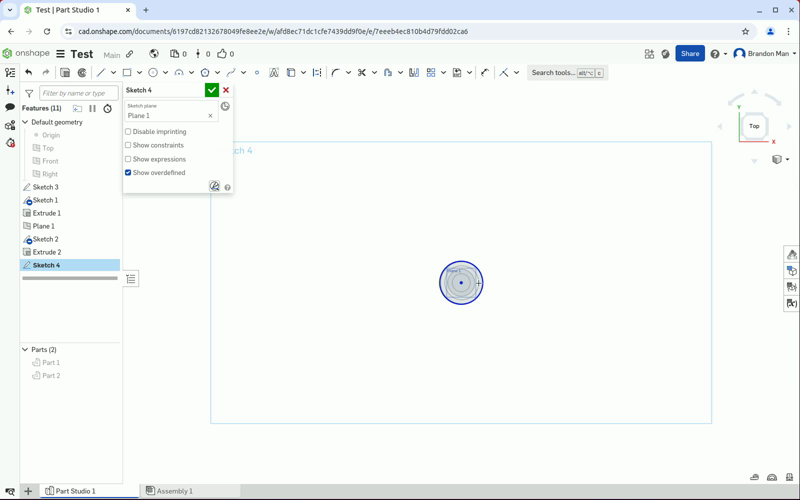
key_down(shift)
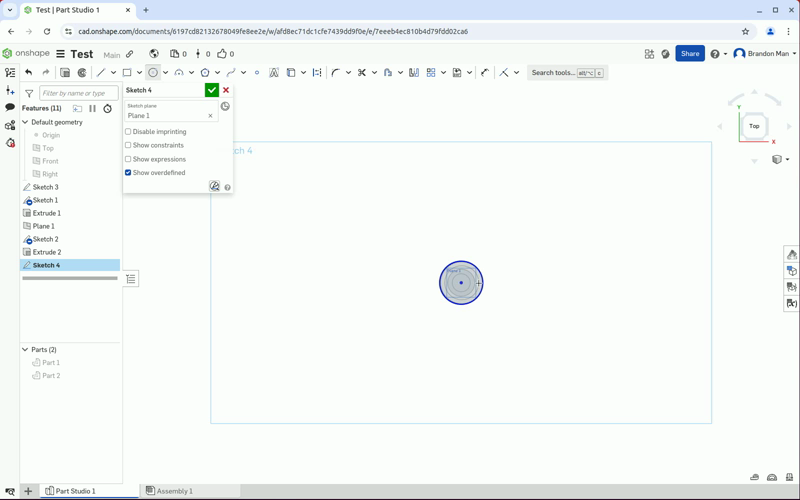
mouse_move(461, 282)
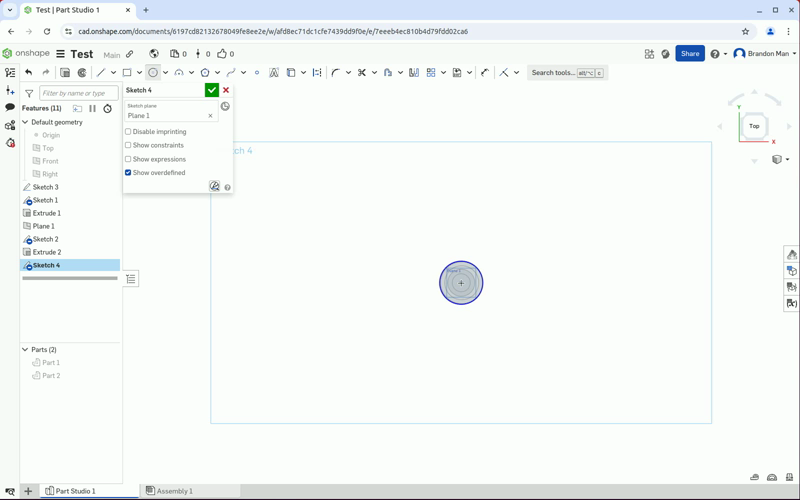
click(461, 282)
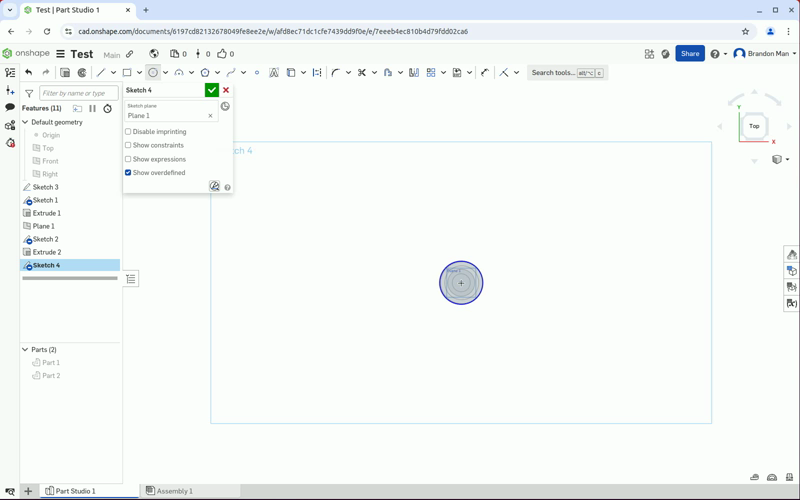
key_up(shift)
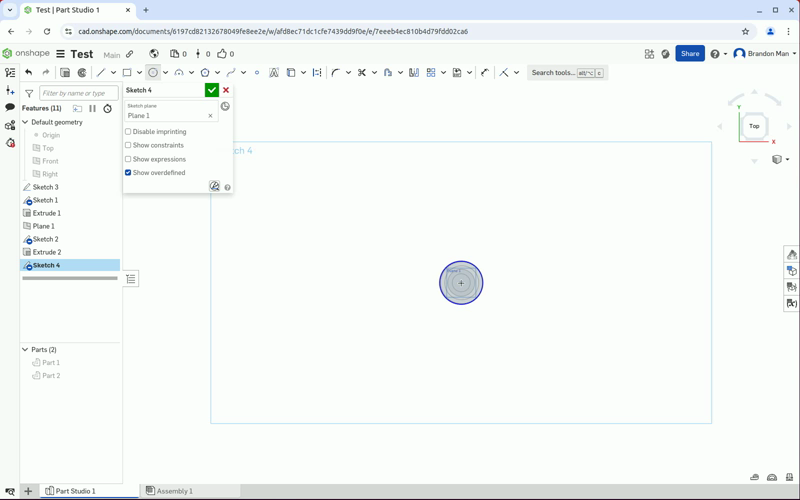
mouse_move(474, 282)
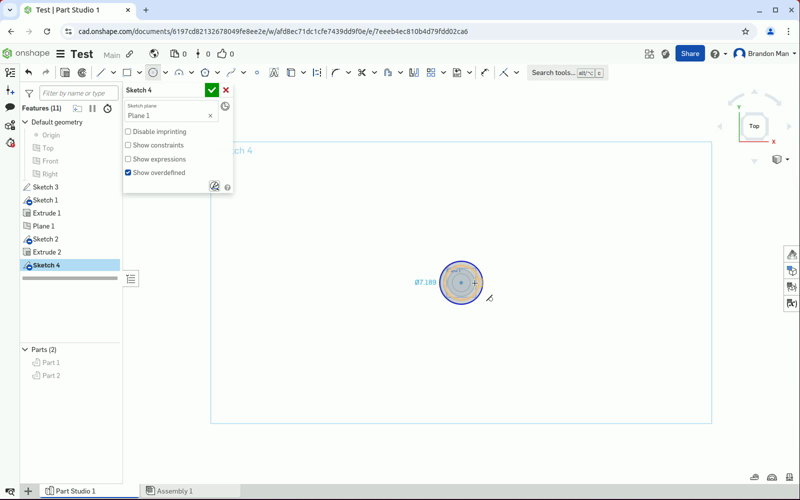
scroll(6)
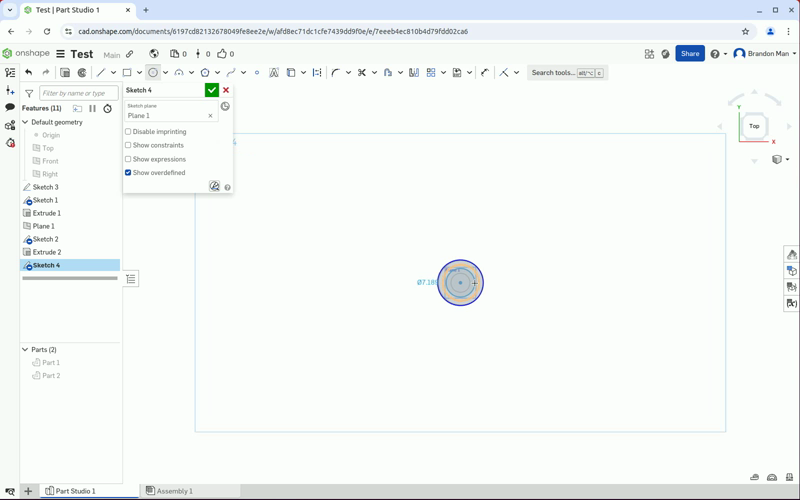
scroll(6)
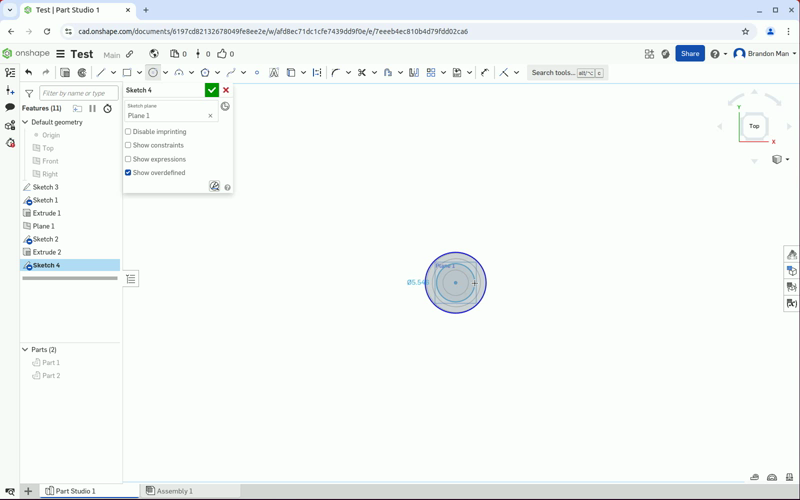
scroll(6)
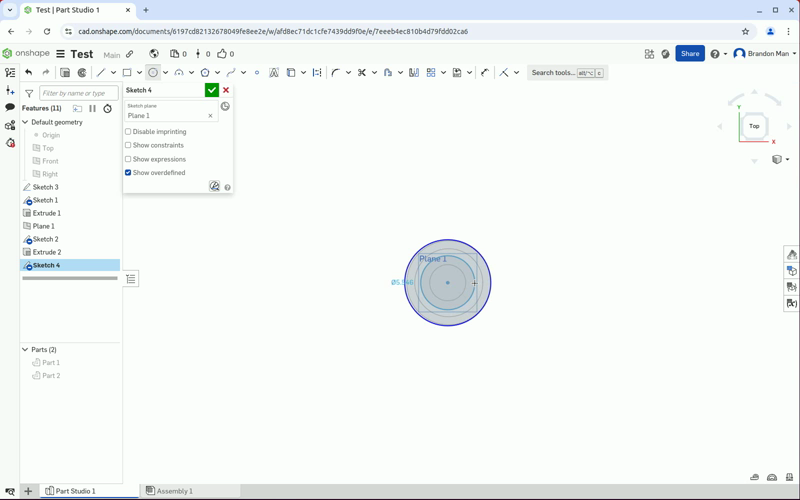
scroll(6)
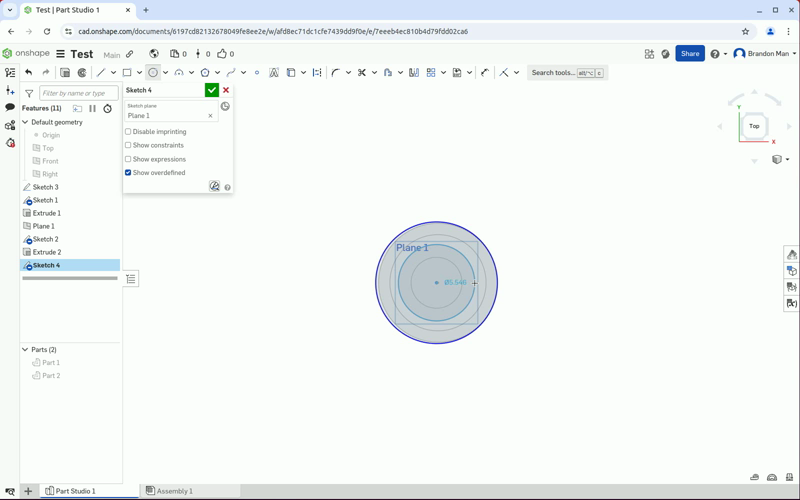
scroll(6)
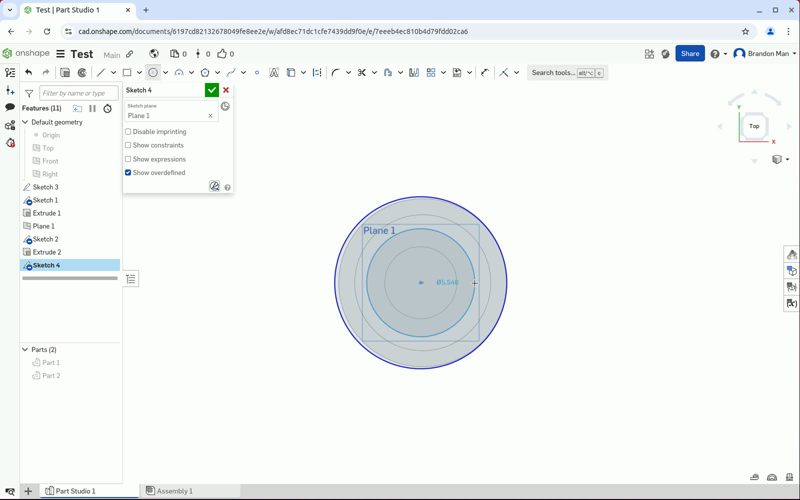
scroll(6)
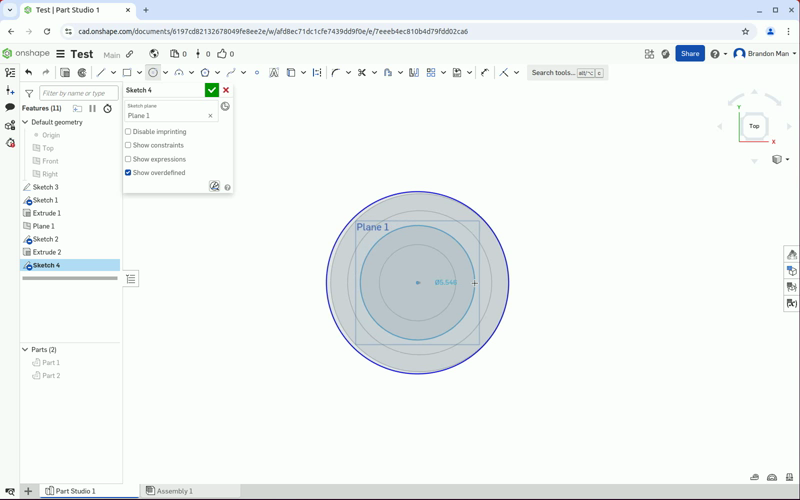
scroll(6)
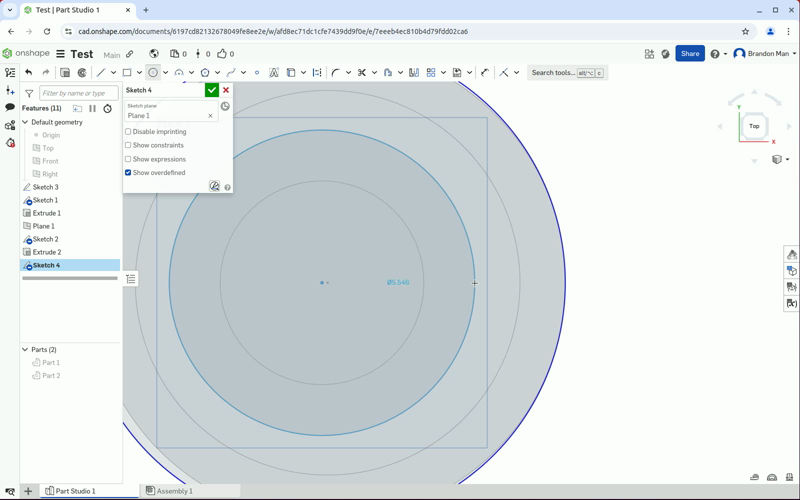
click(474, 282)
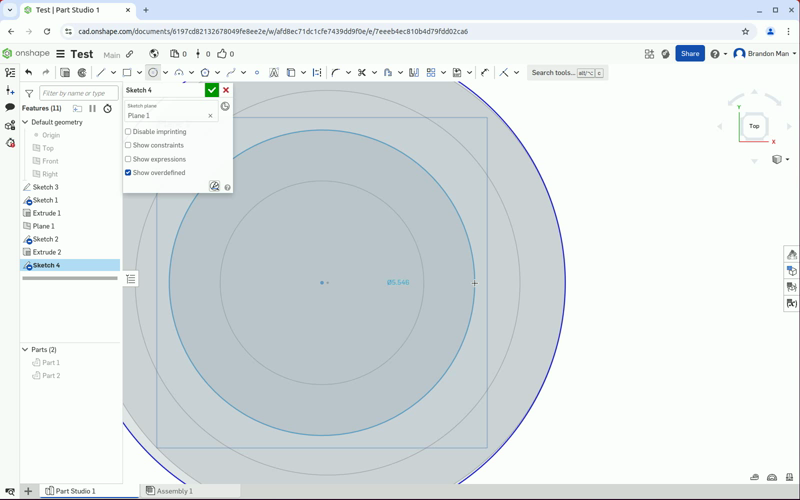
scroll(-6)
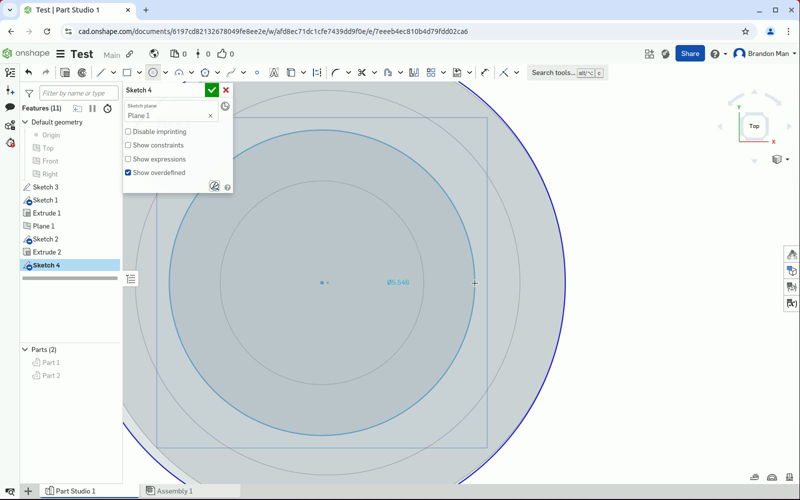
scroll(-6)
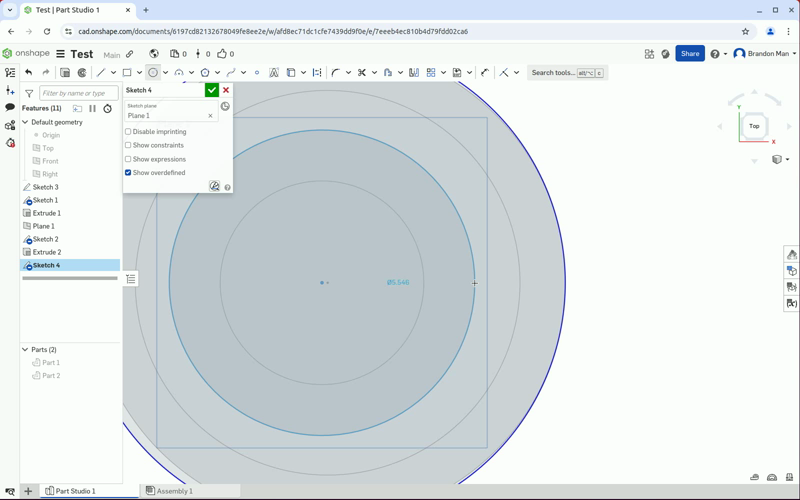
scroll(-6)
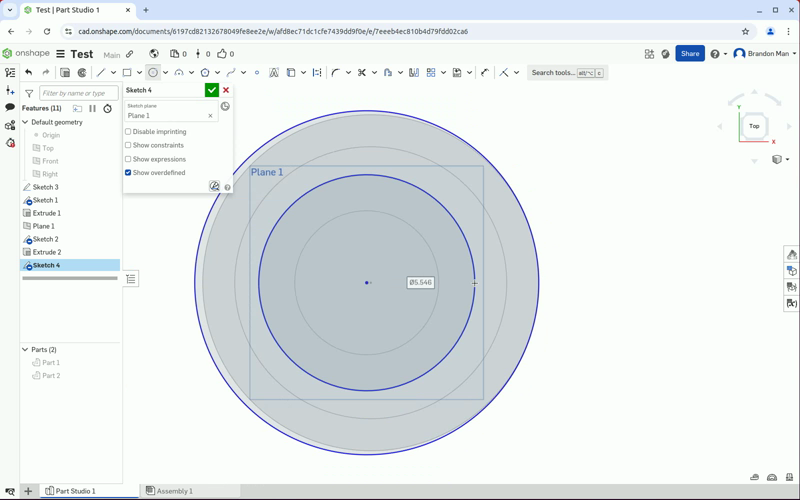
scroll(-6)
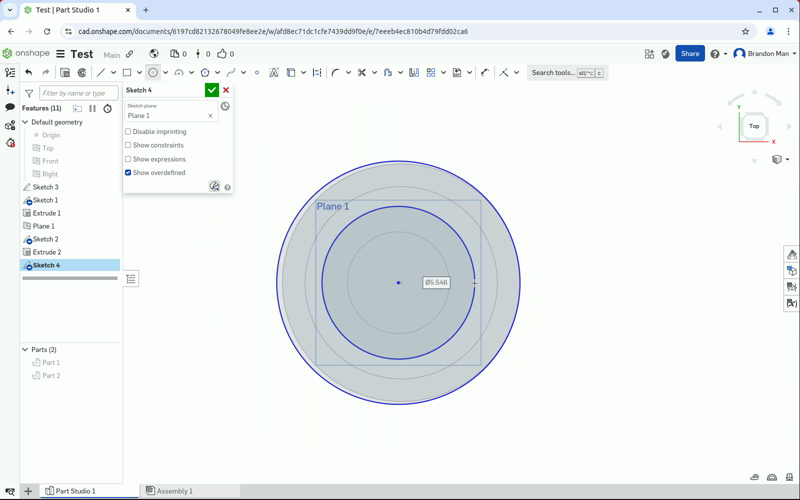
scroll(-6)
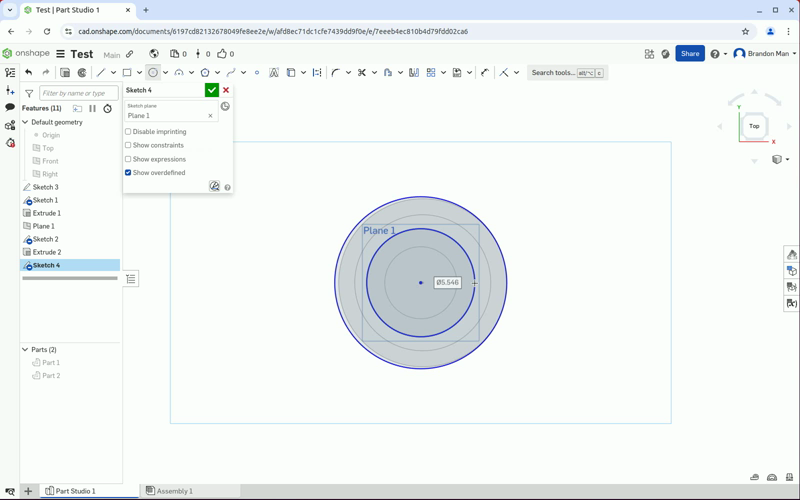
scroll(-6)
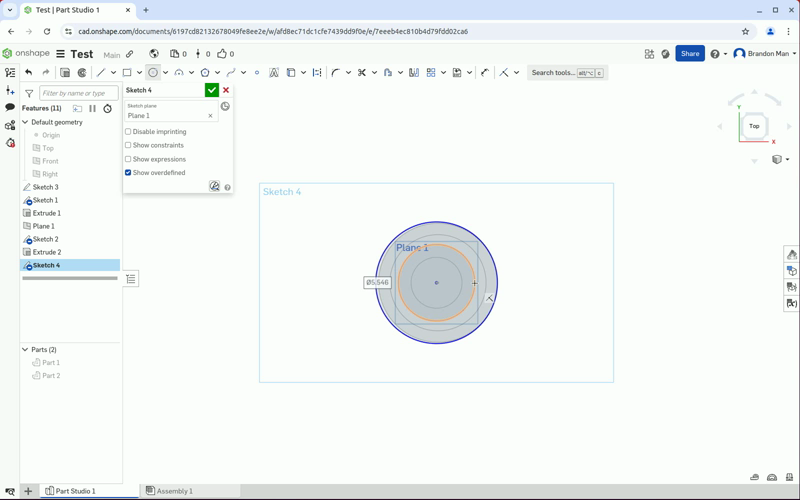
scroll(-6)
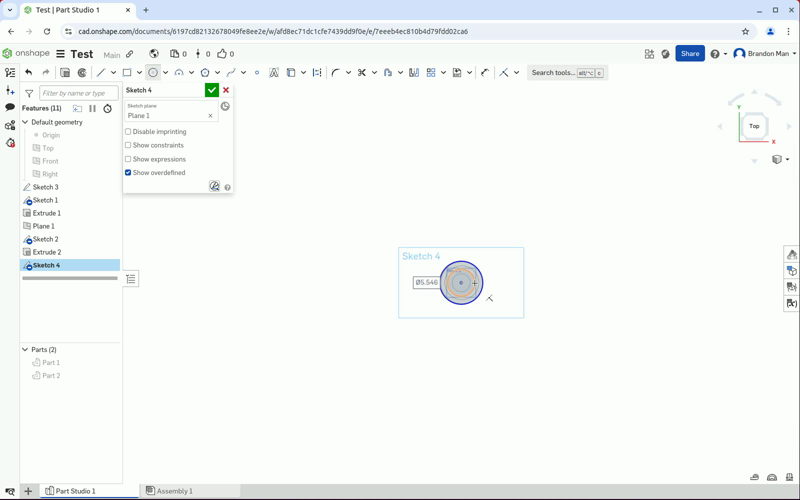
key(esc)
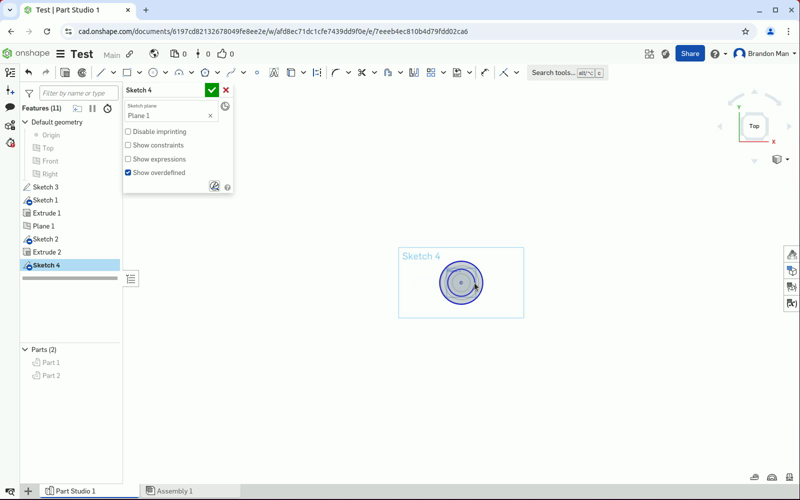
mouse_move(469, 295)
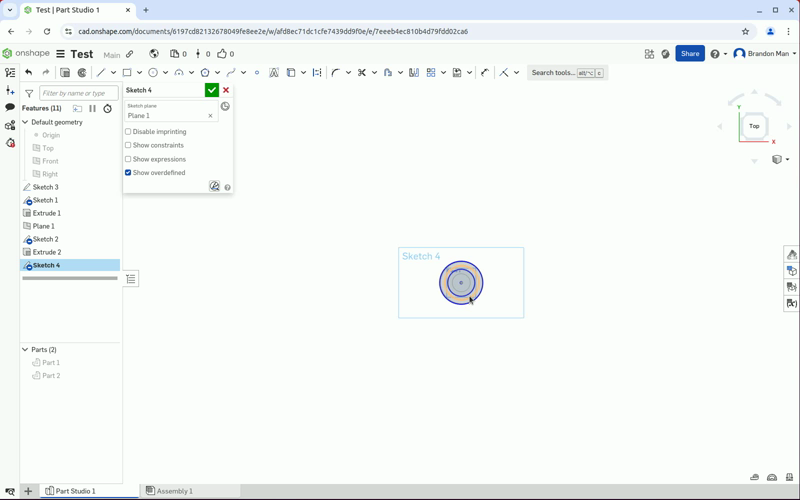
scroll(6)
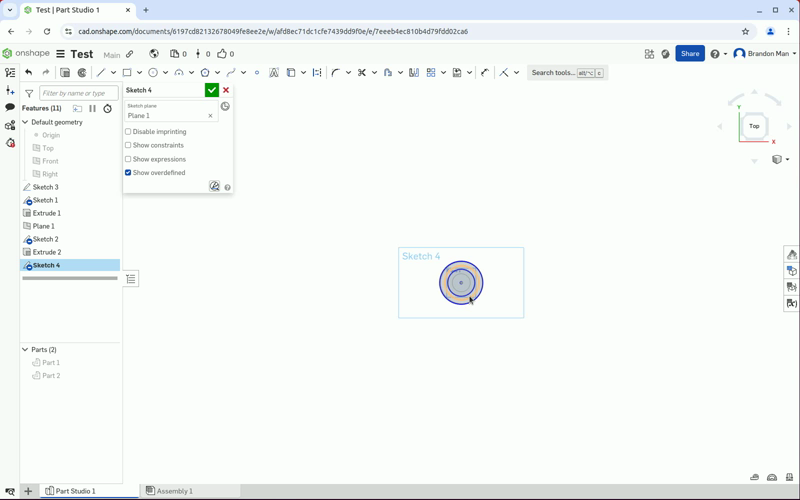
scroll(6)
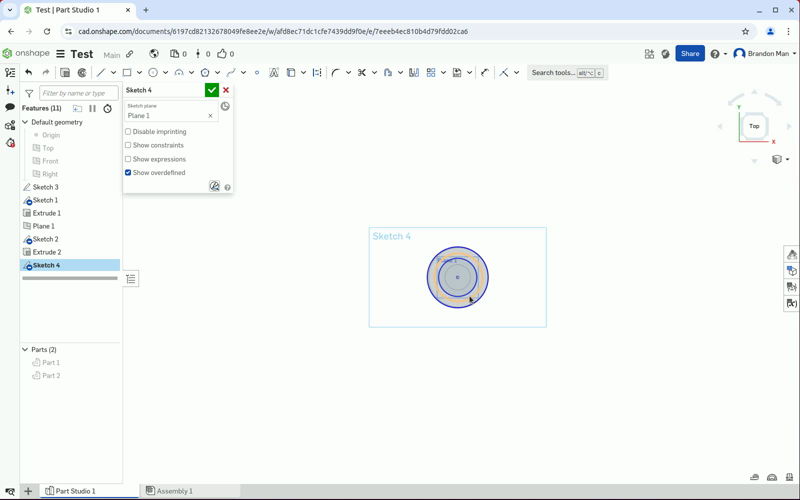
scroll(6)
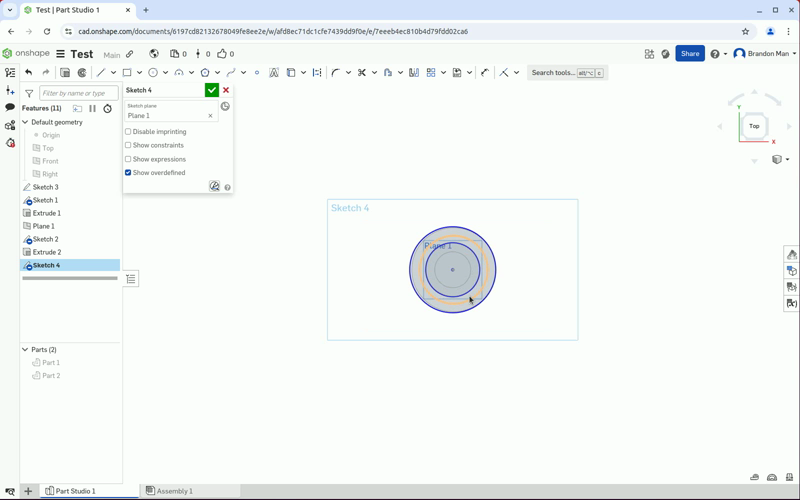
scroll(6)
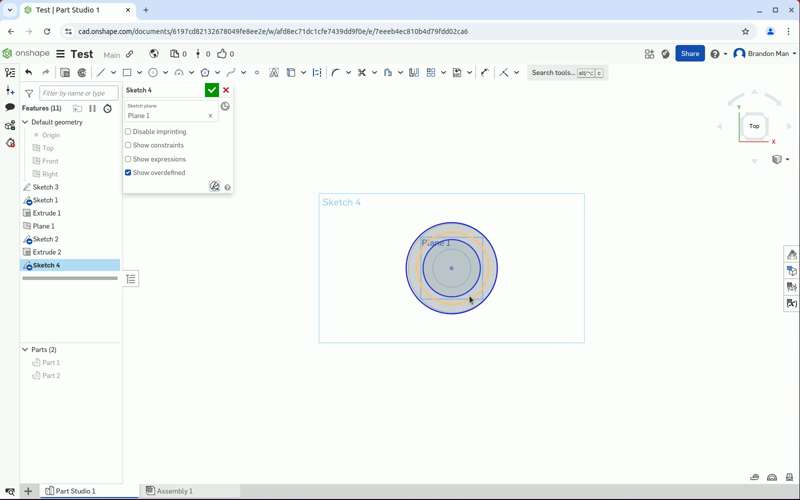
scroll(6)
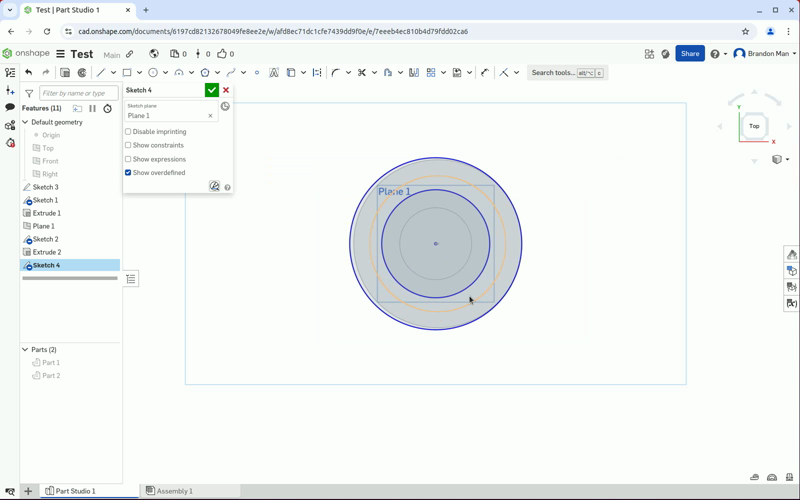
scroll(6)
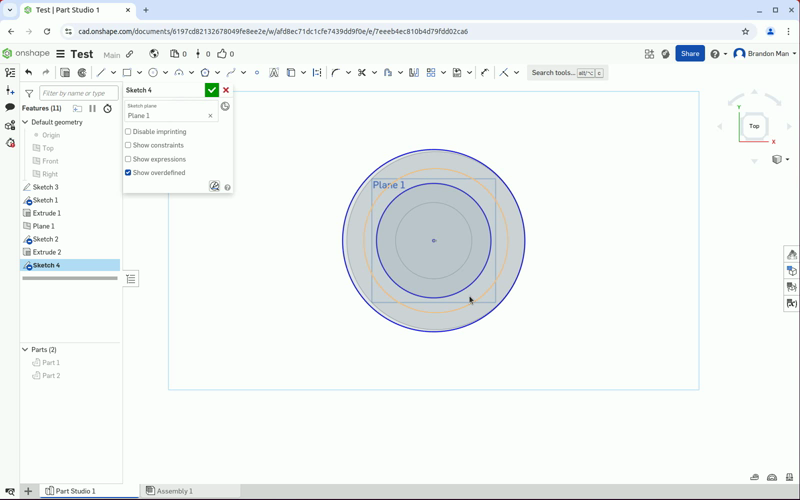
scroll(6)
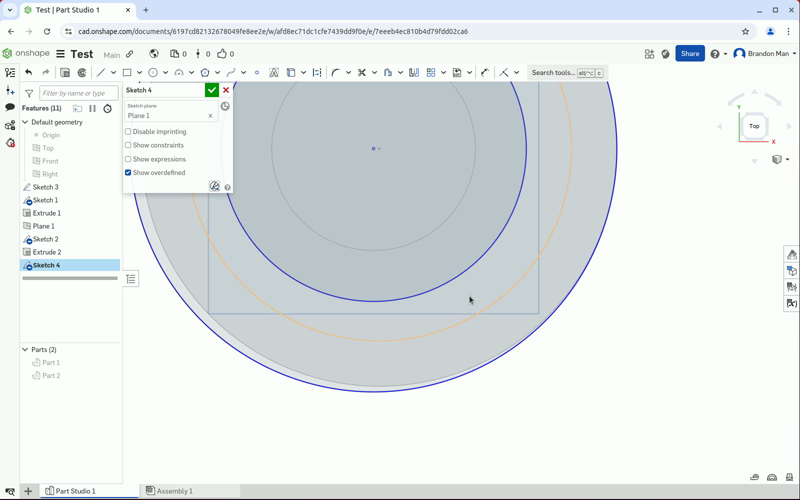
click(469, 295)
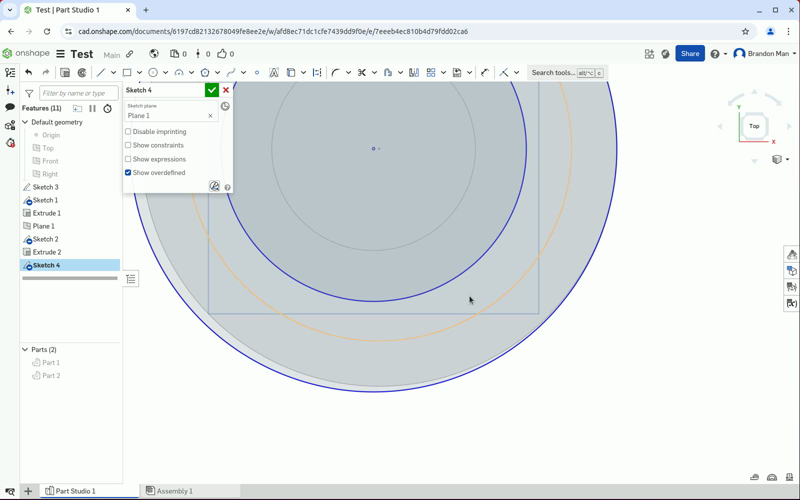
scroll(-6)
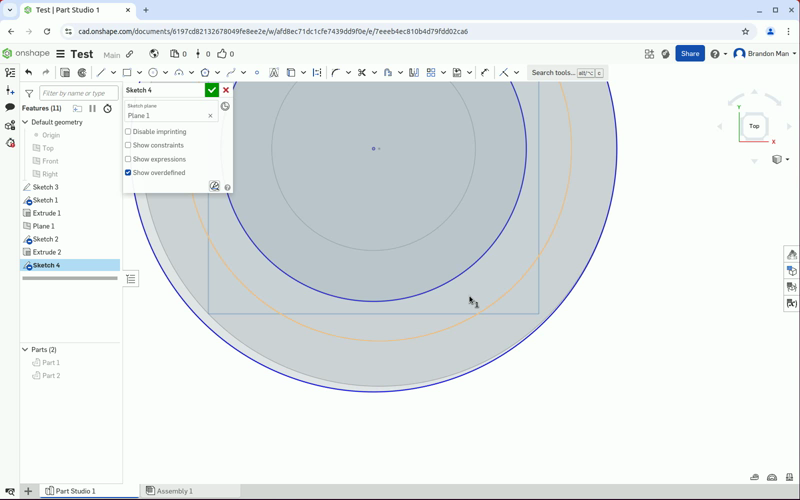
scroll(-6)
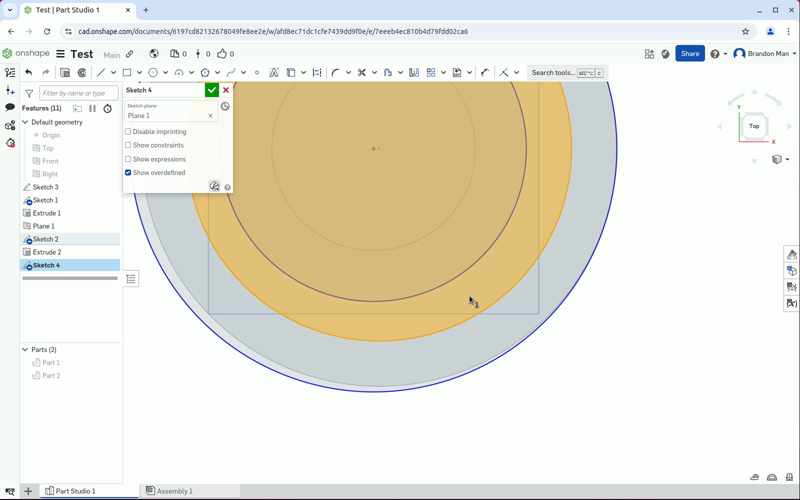
scroll(-6)
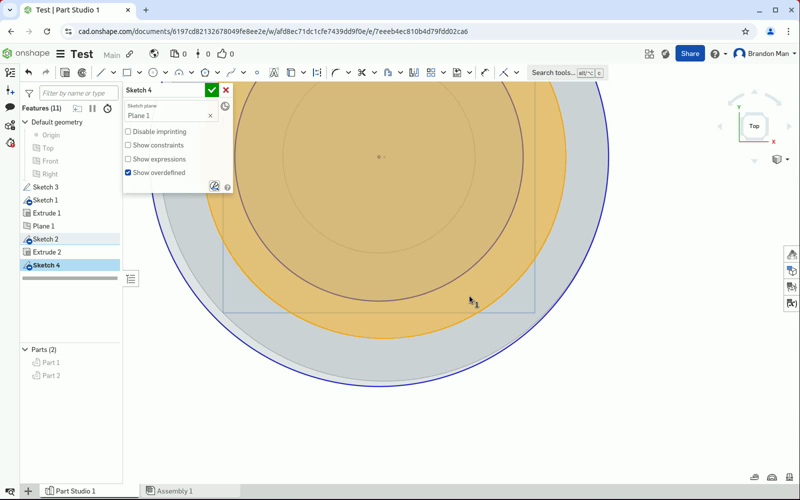
scroll(-6)
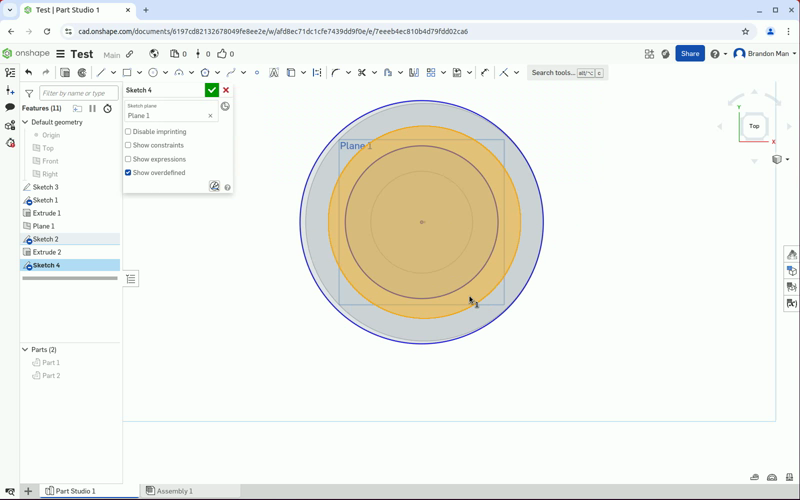
scroll(-6)
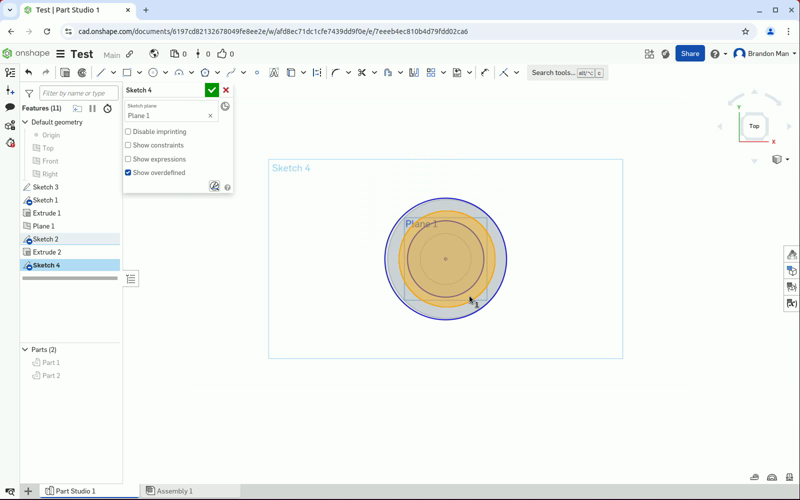
scroll(-6)
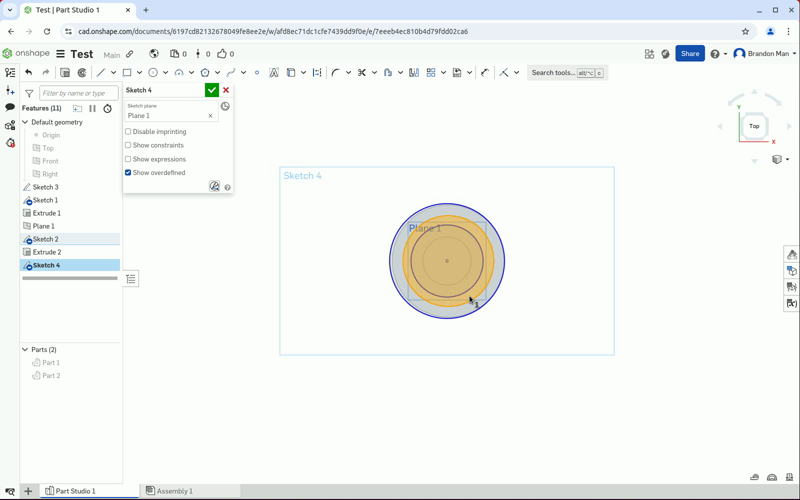
scroll(-6)
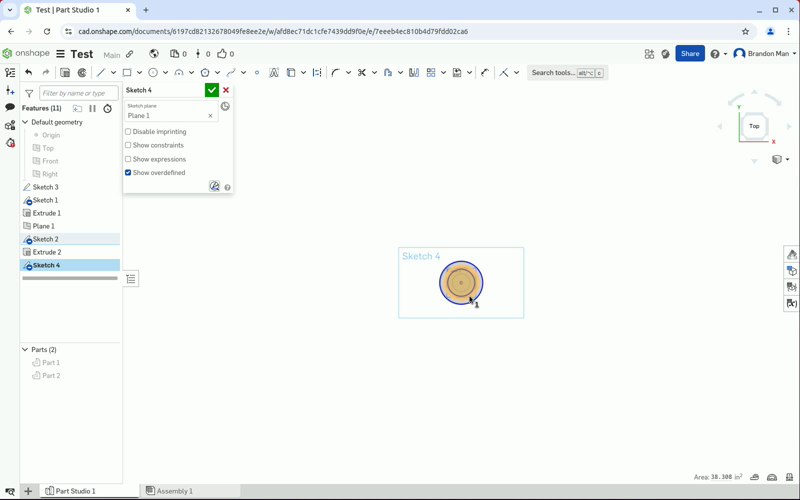
mouse_move(73, 352)
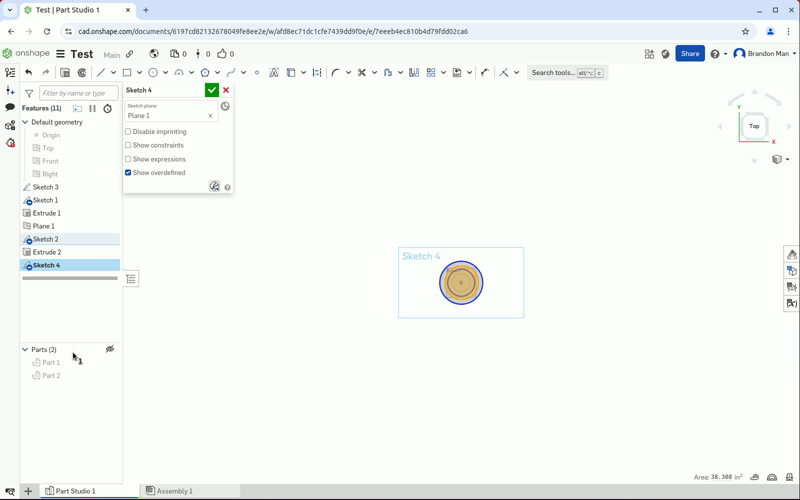
key(shift+y)
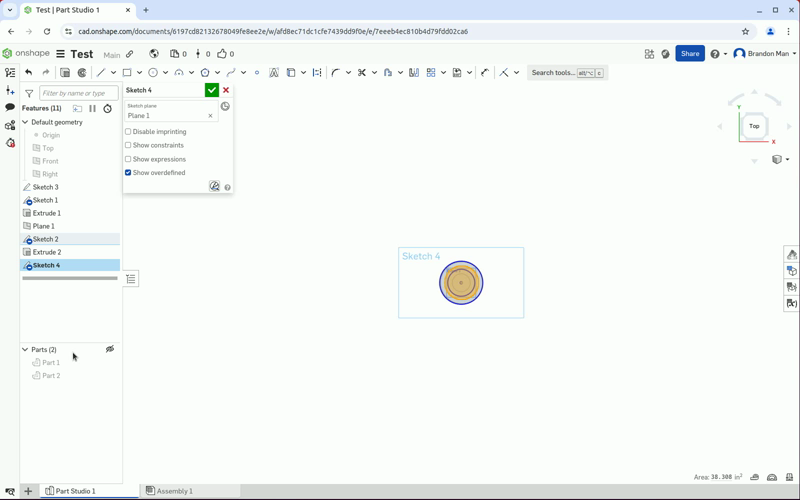
key(shift+e)
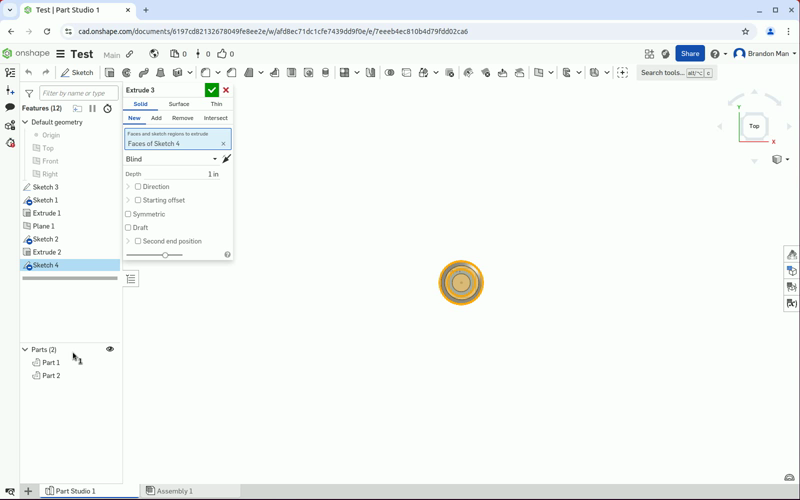
mouse_move(143, 106)
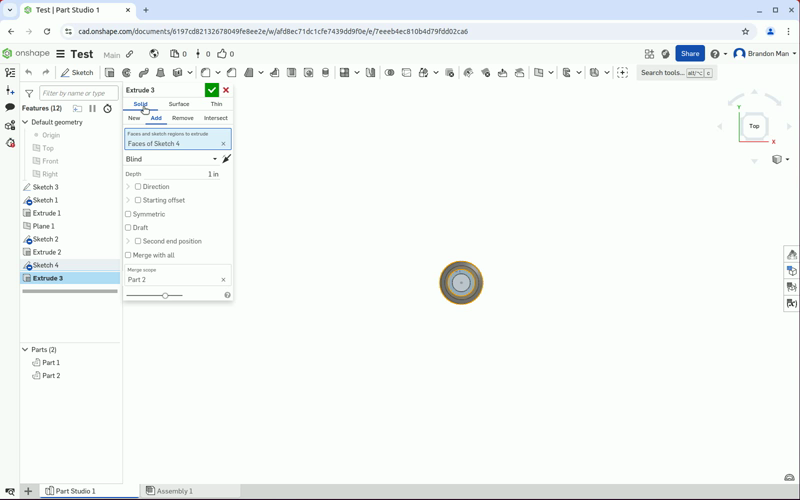
click(143, 106)
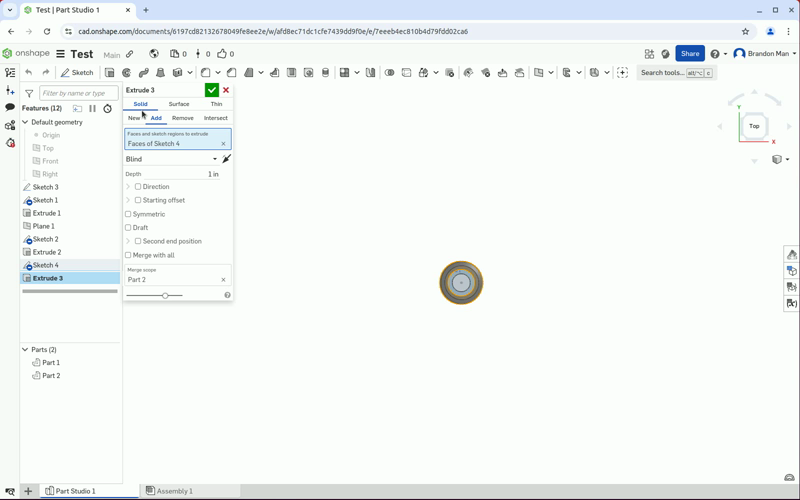
mouse_move(137, 120)
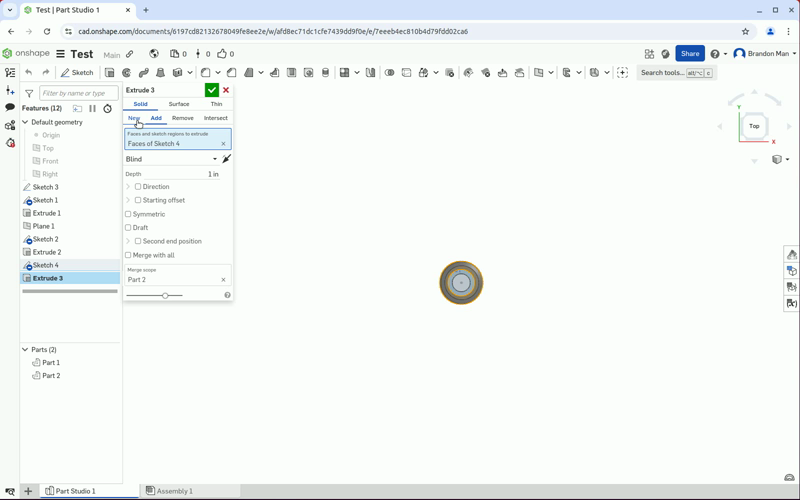
click(137, 120)
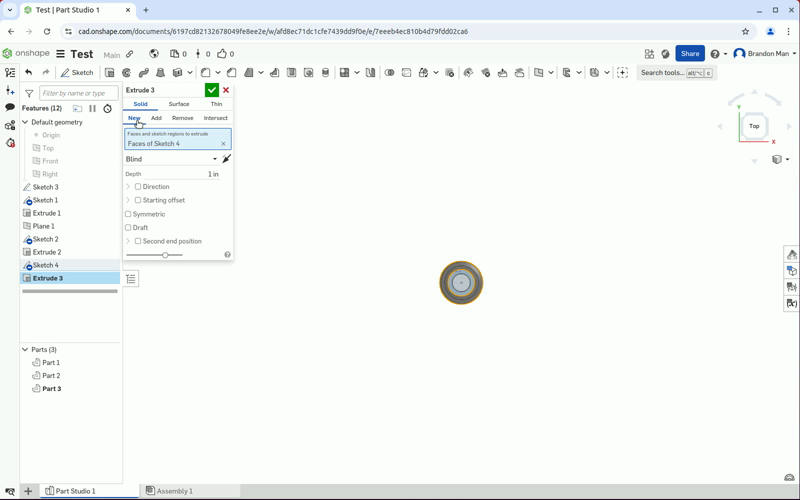
key(tab, 4)
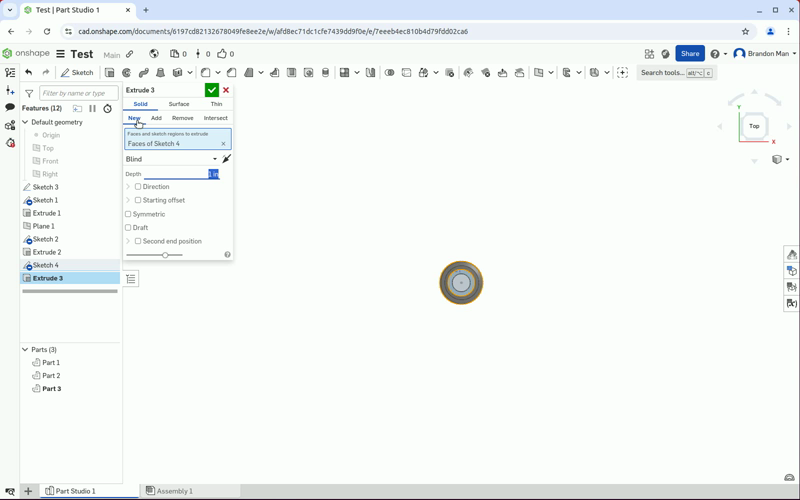
text(8.666)
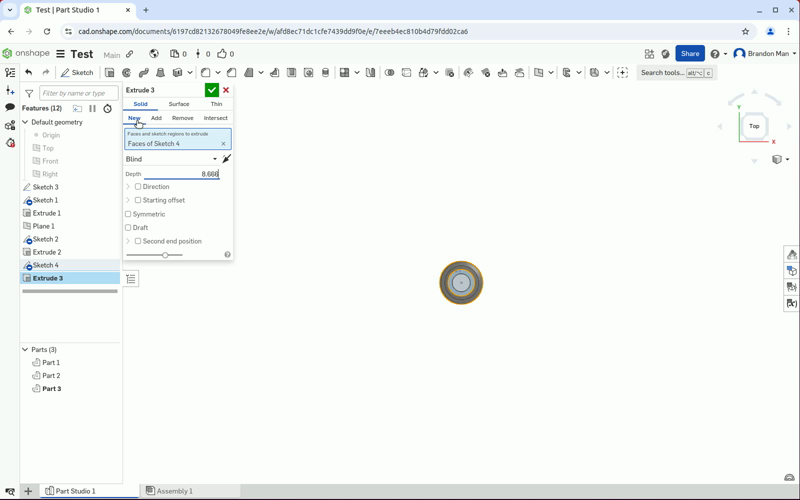
key(enter)
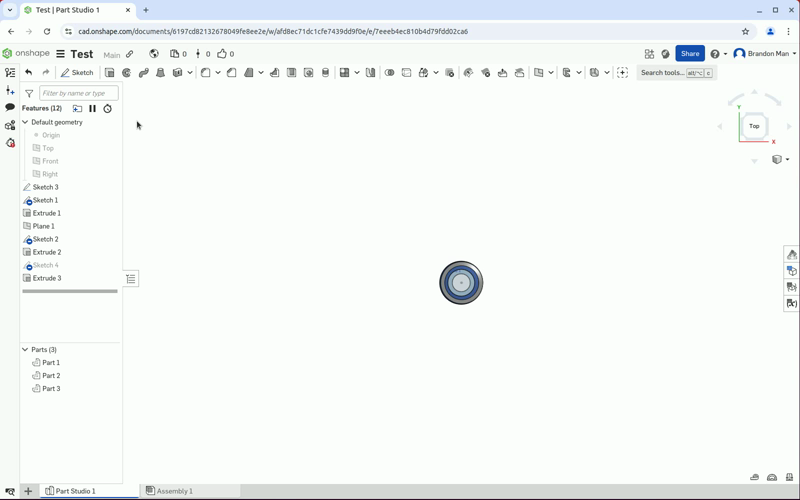
key(shift+h)
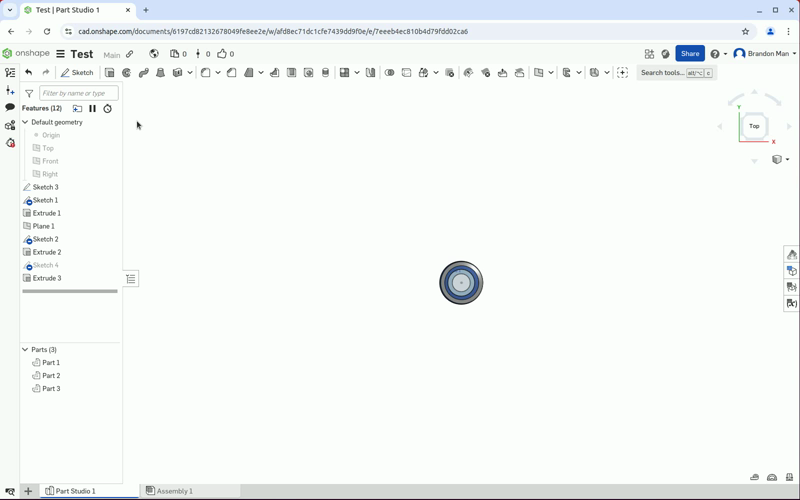
key(shift+h)
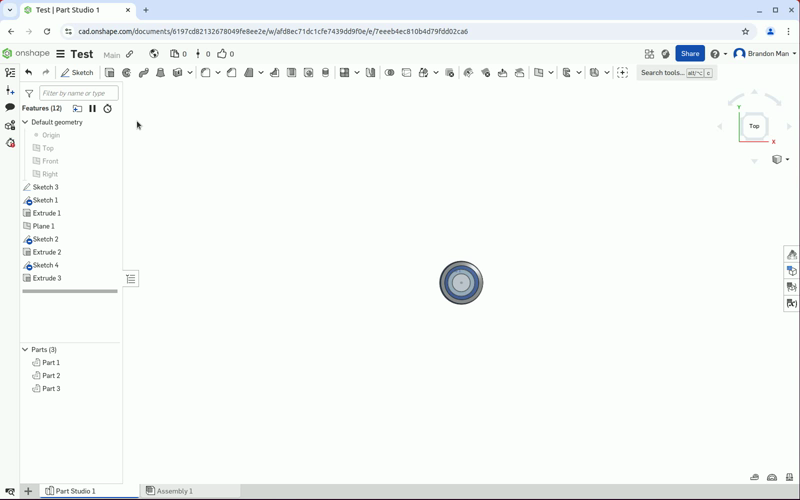
mouse_move(73, 189)
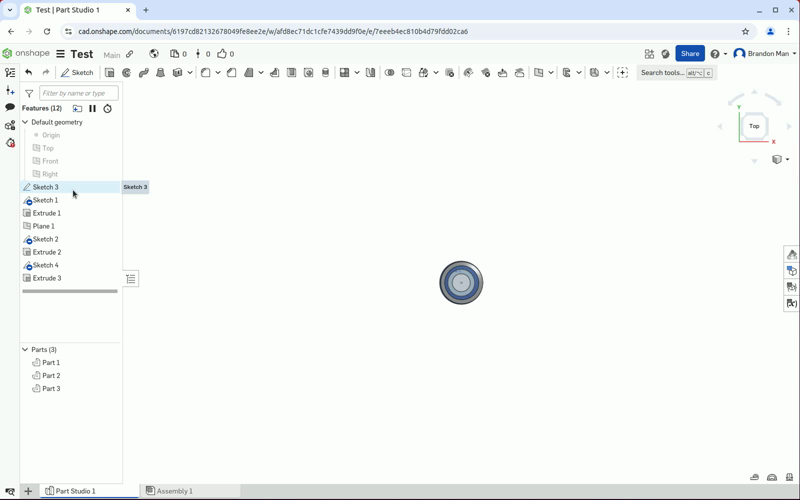
click(73, 189)
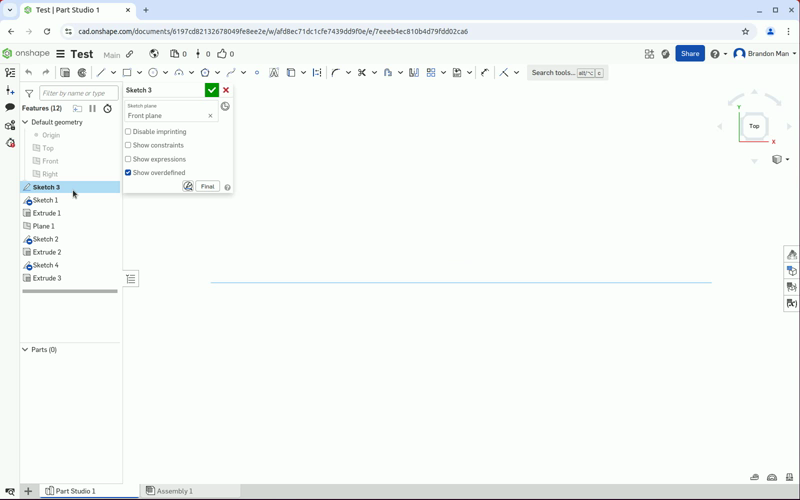
mouse_move(229, 92)
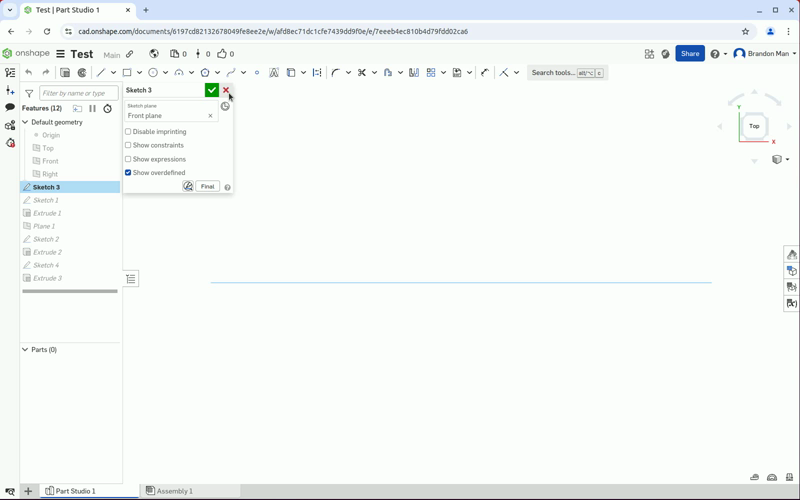
click(229, 92)
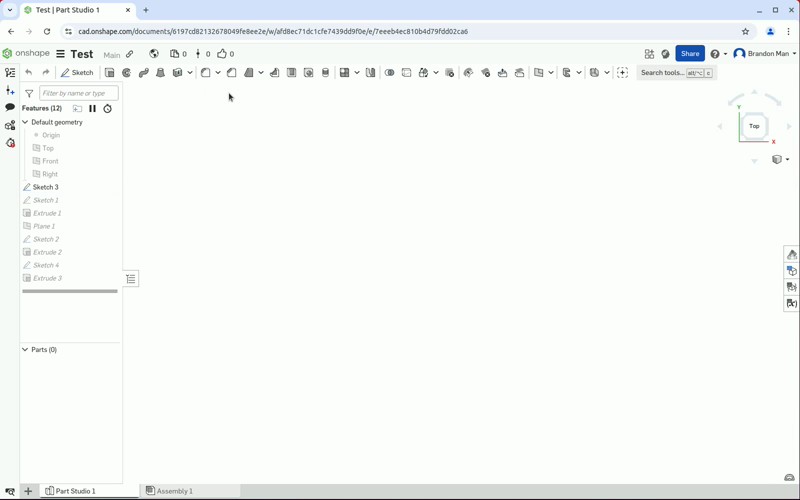
key(shift+s)
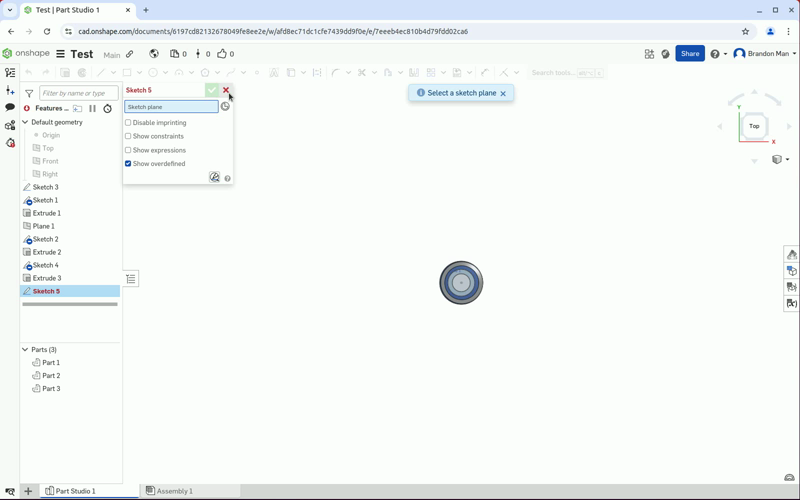
mouse_move(73, 228)
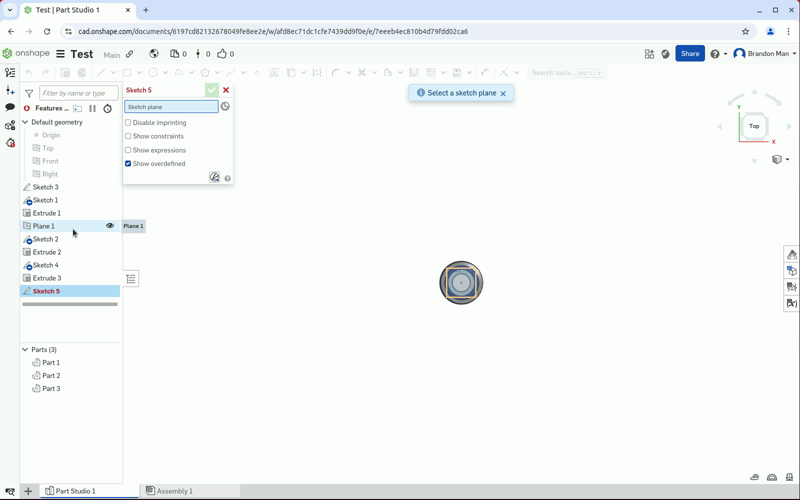
click(73, 228)
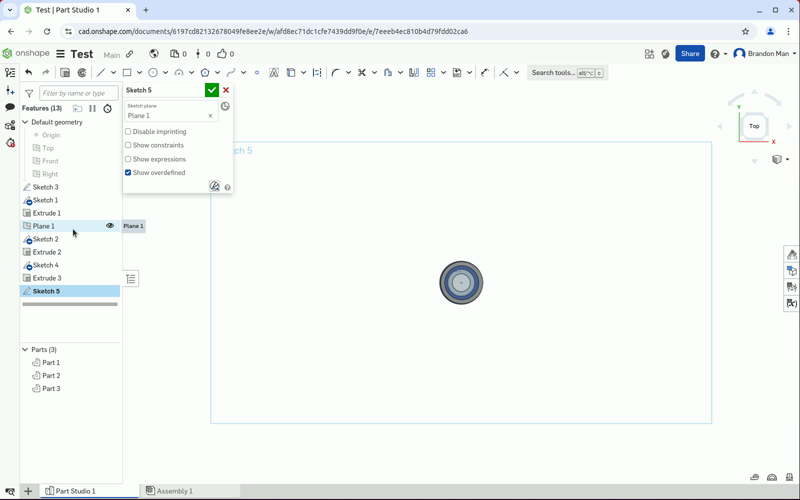
mouse_move(73, 352)
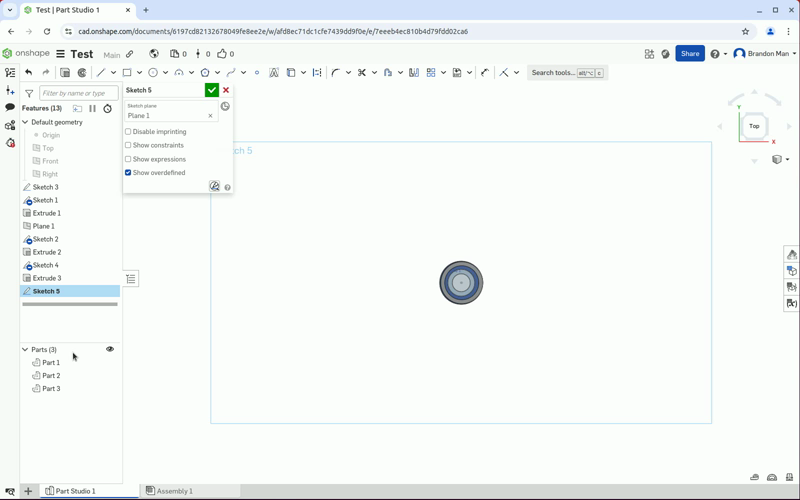
key(y)
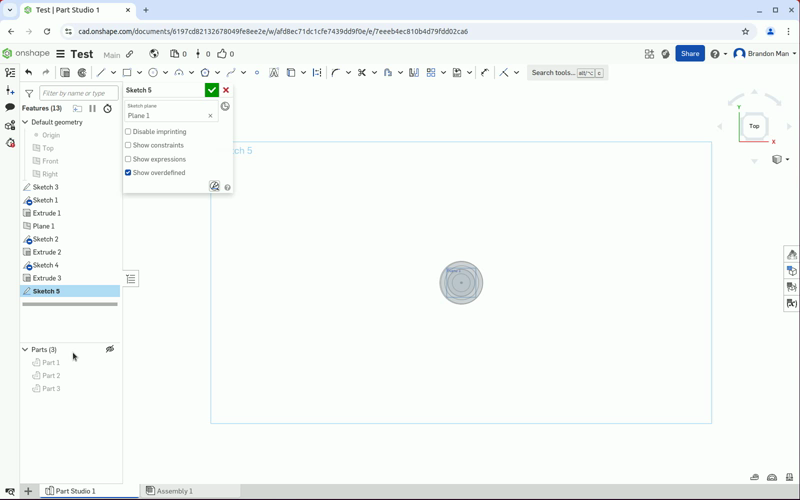
key(c)
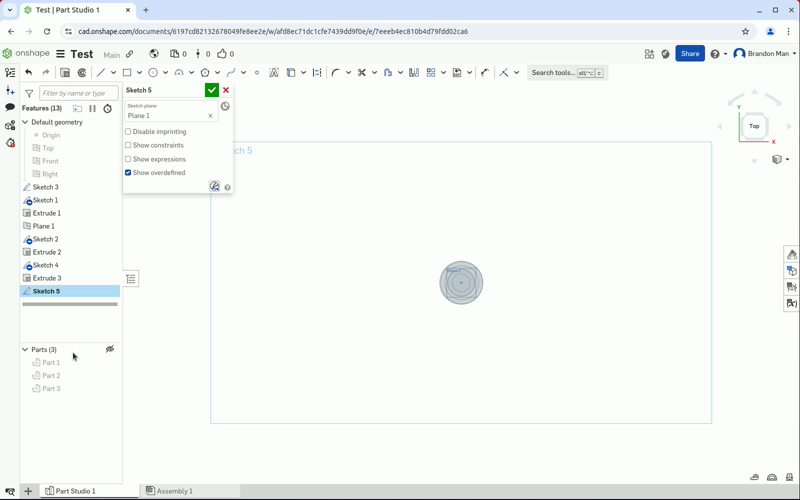
key_down(shift)
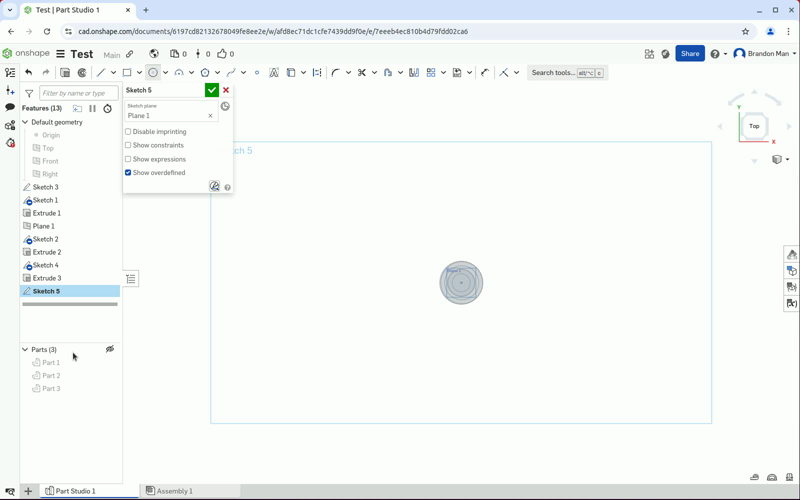
mouse_move(461, 282)
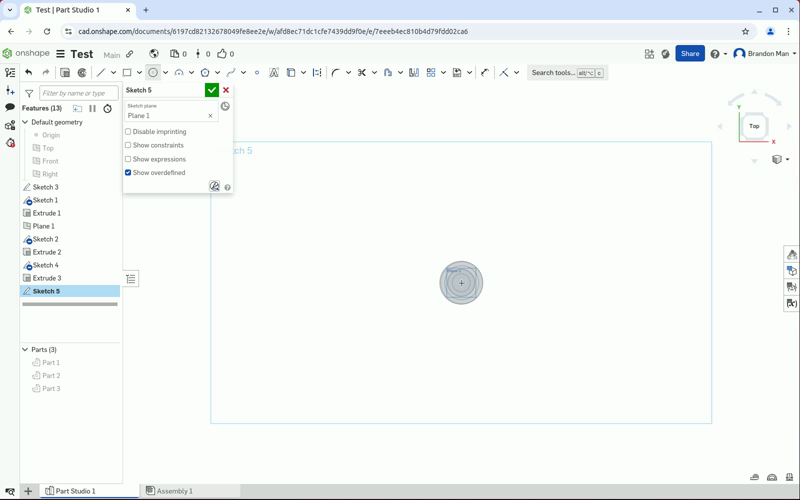
click(461, 282)
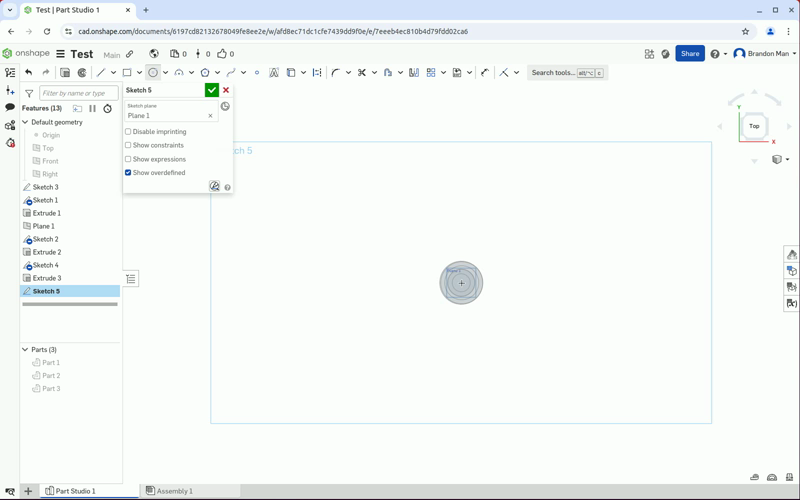
key_up(shift)
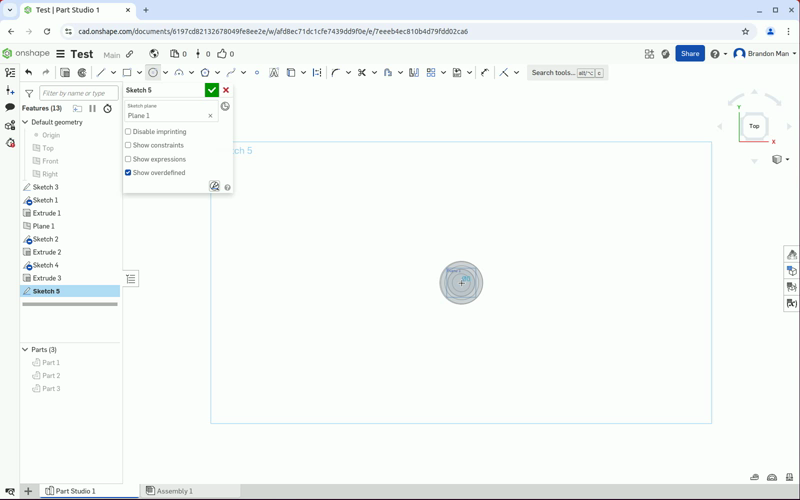
mouse_move(506, 282)
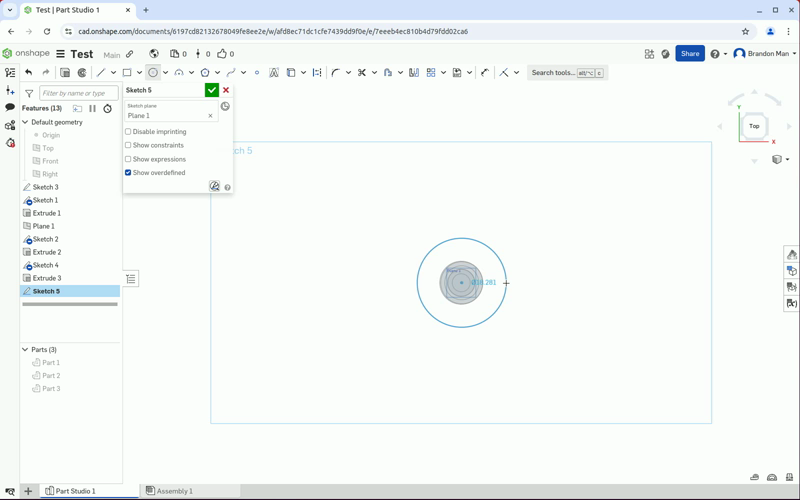
click(506, 282)
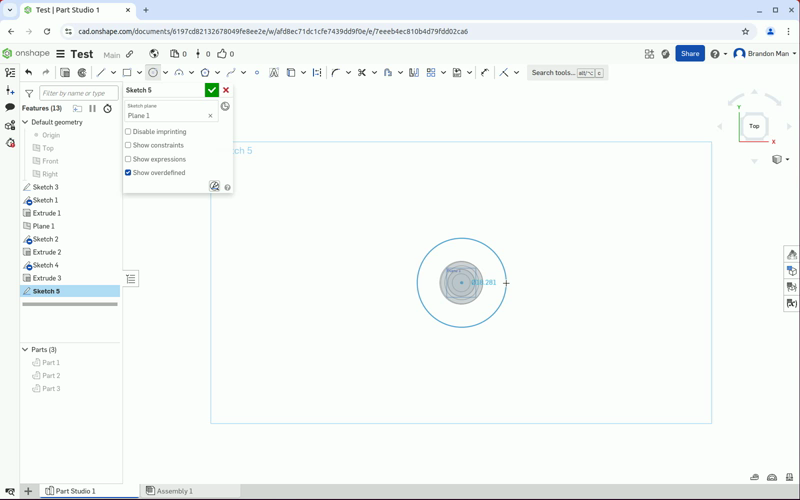
key(esc)
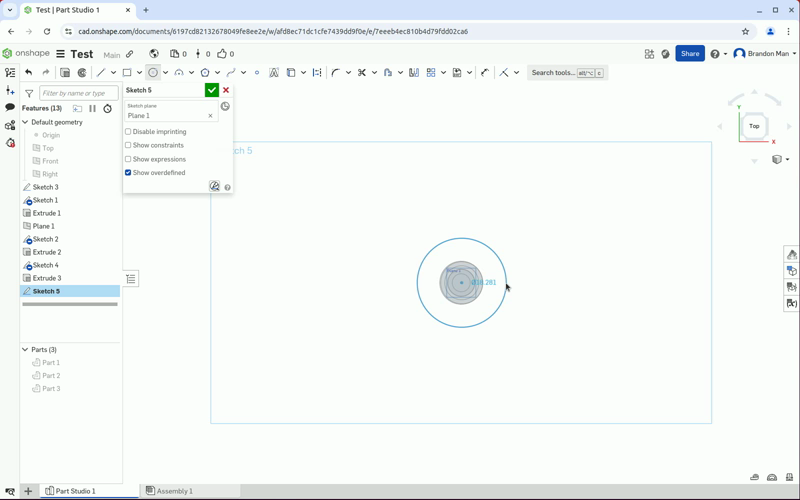
key(c)
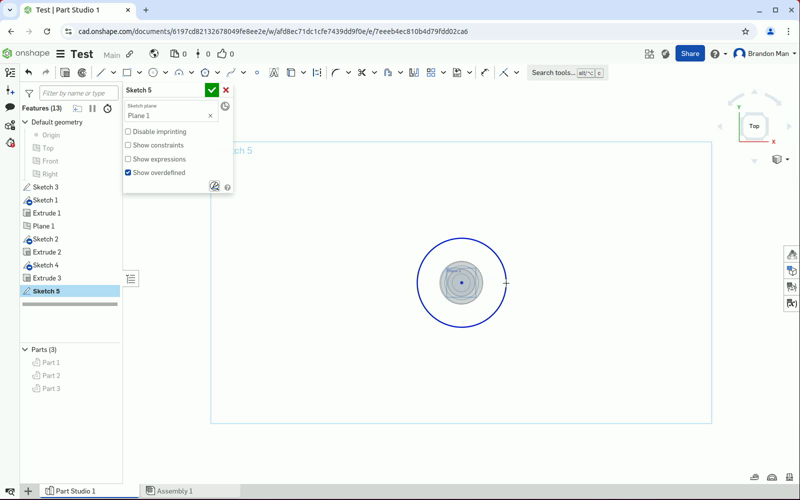
key_down(shift)
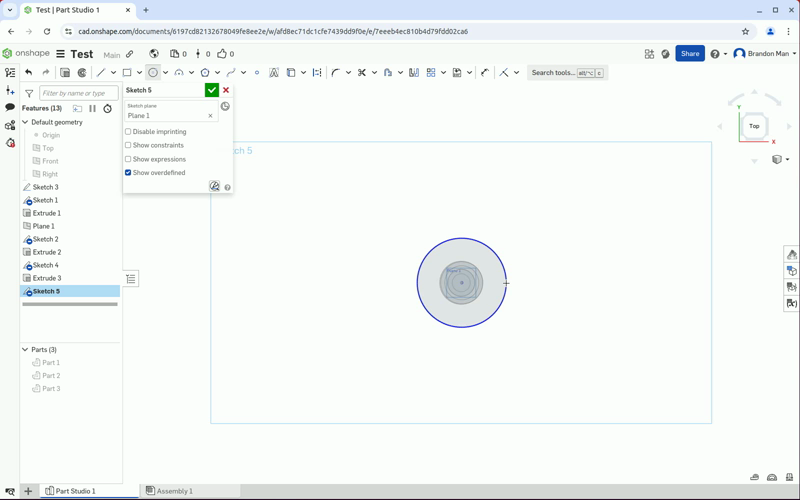
mouse_move(461, 282)
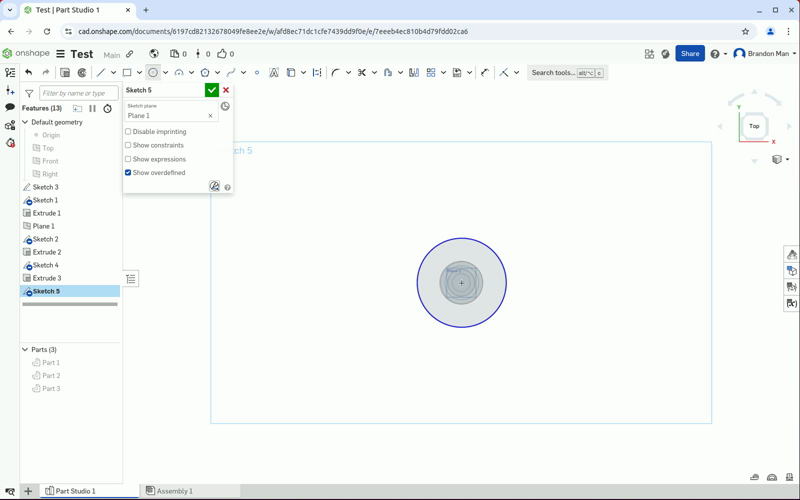
click(461, 282)
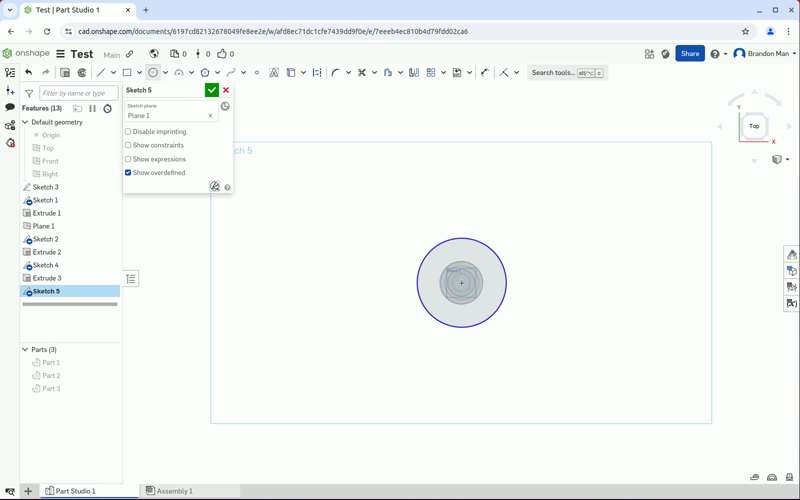
key_up(shift)
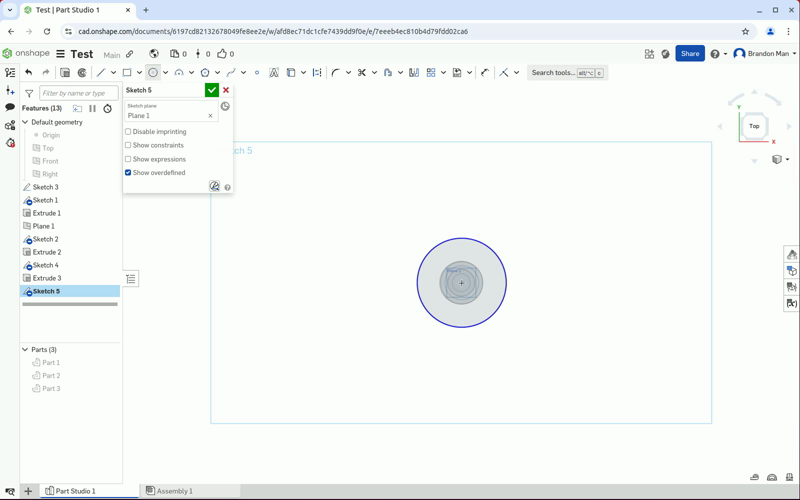
mouse_move(482, 282)
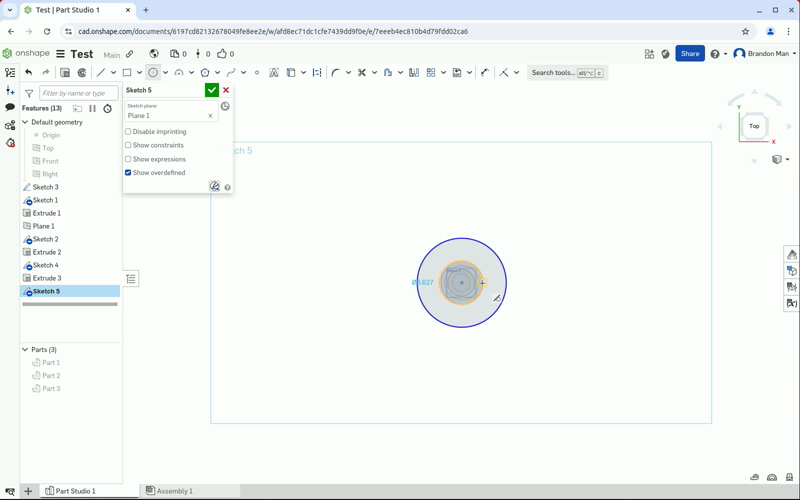
click(482, 282)
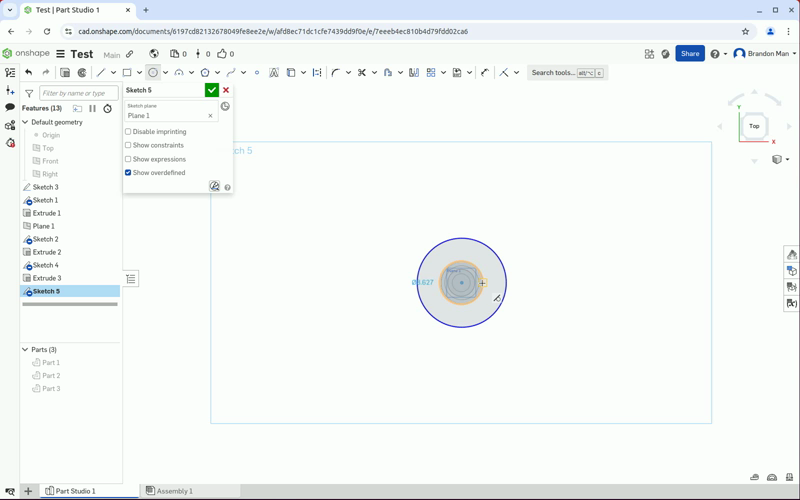
key(esc)
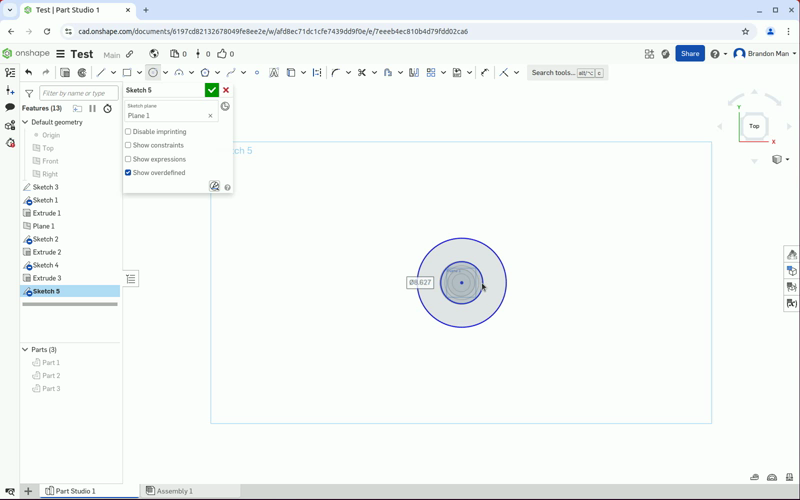
mouse_move(446, 265)
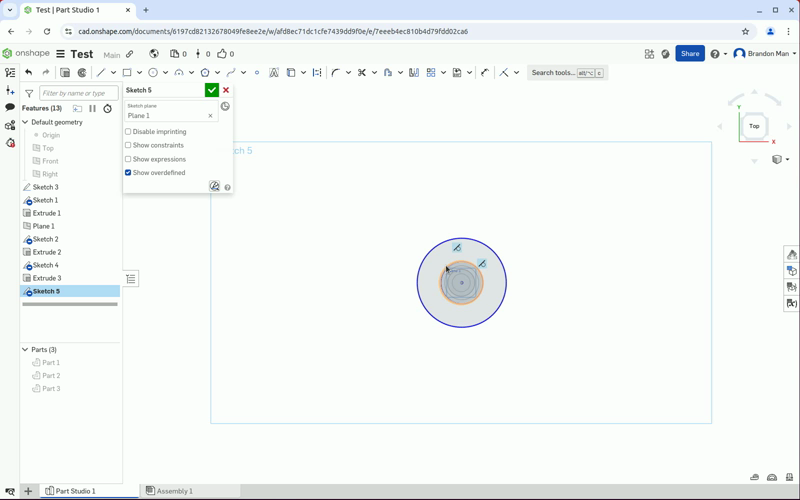
click(446, 265)
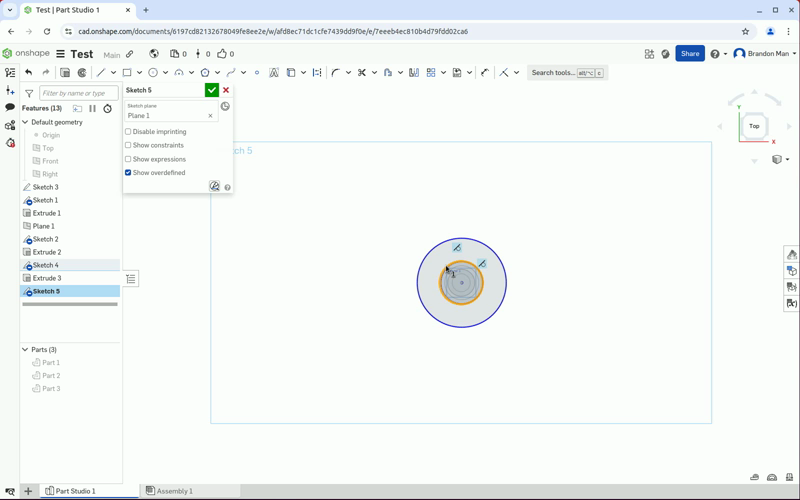
mouse_move(73, 352)
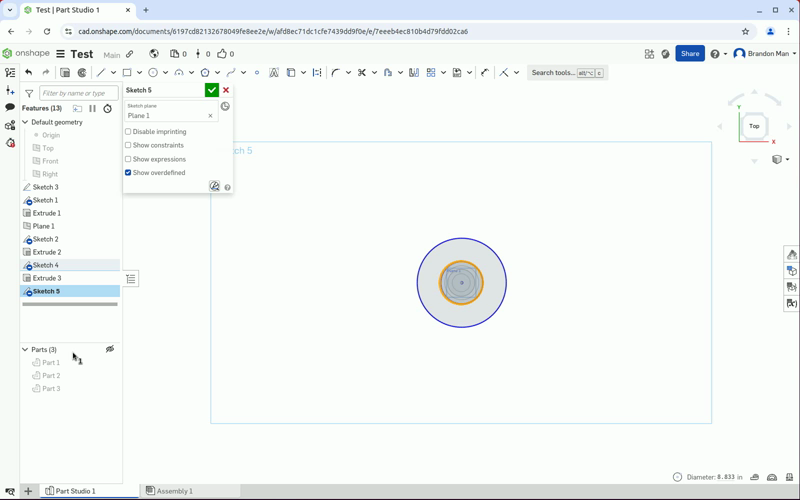
key(shift+y)
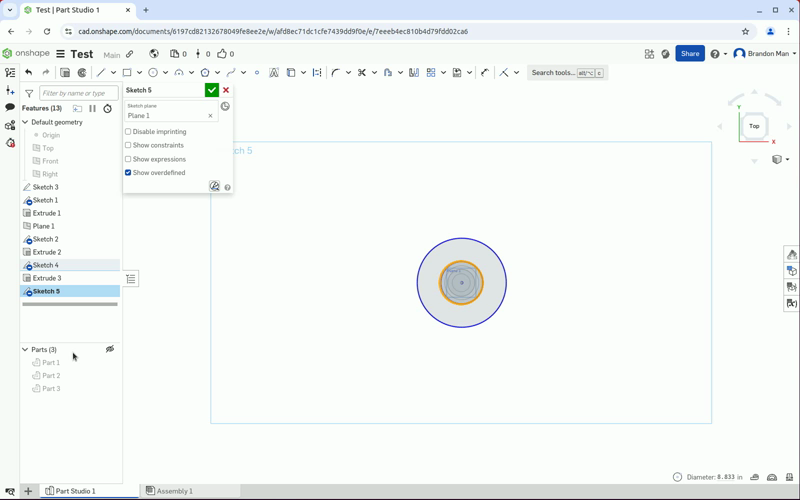
key(shift+e)
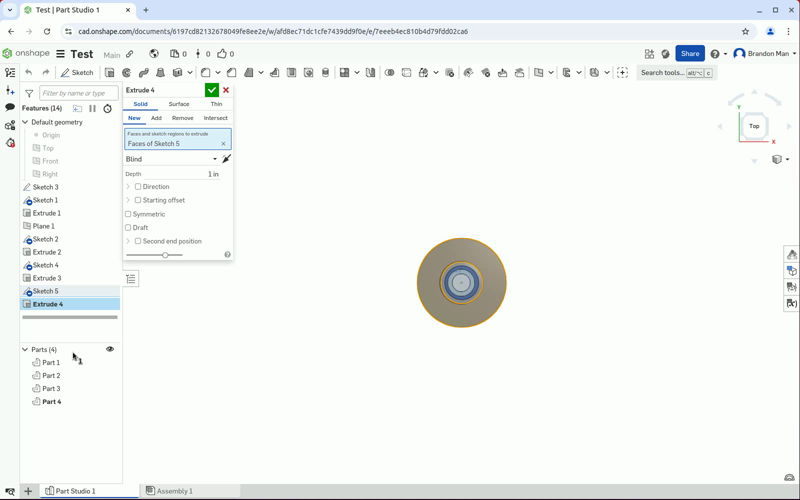
mouse_move(143, 106)
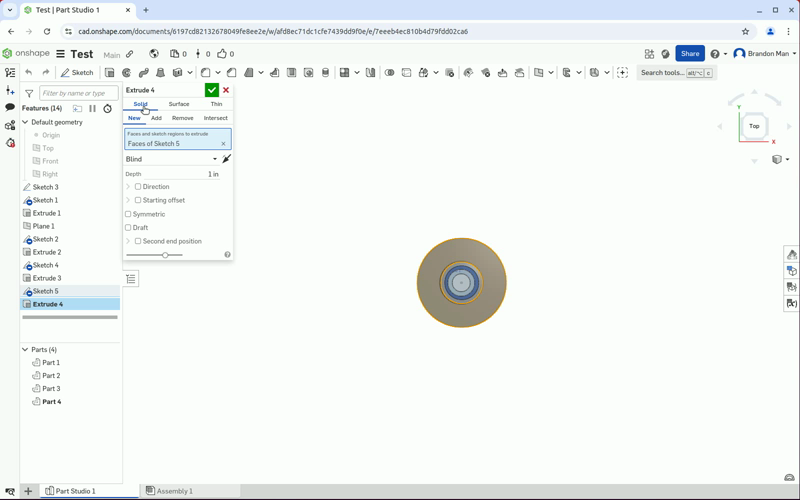
click(143, 106)
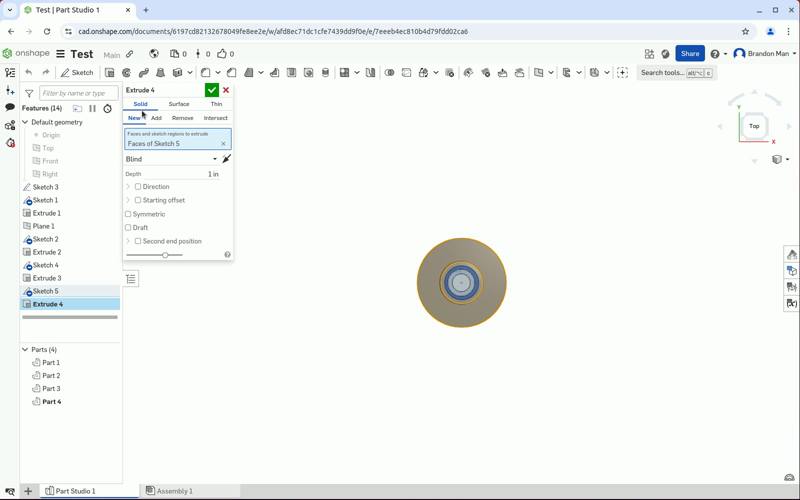
mouse_move(137, 120)
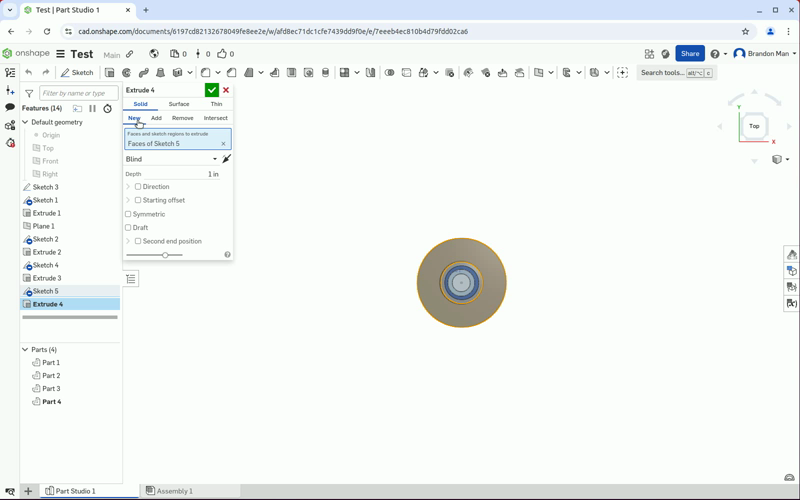
click(137, 120)
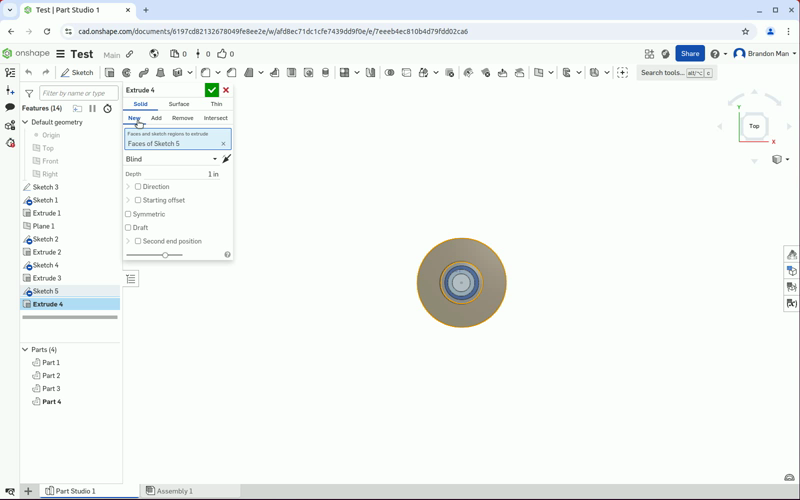
key(tab, 4)
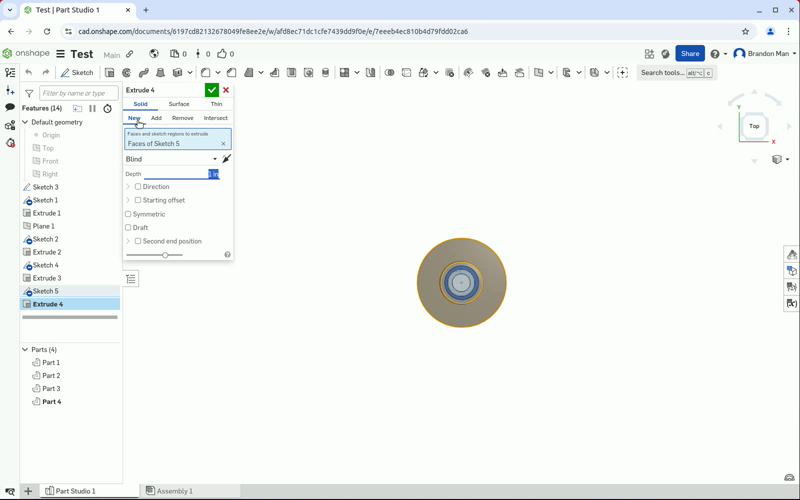
text(19.498)
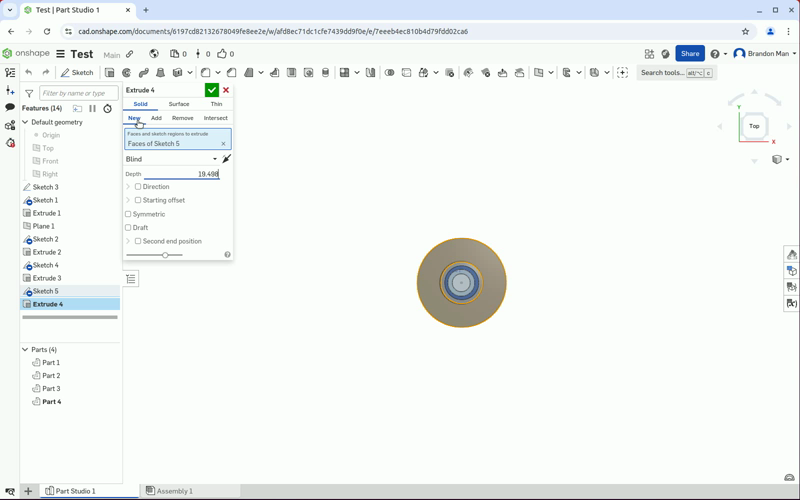
key(enter)
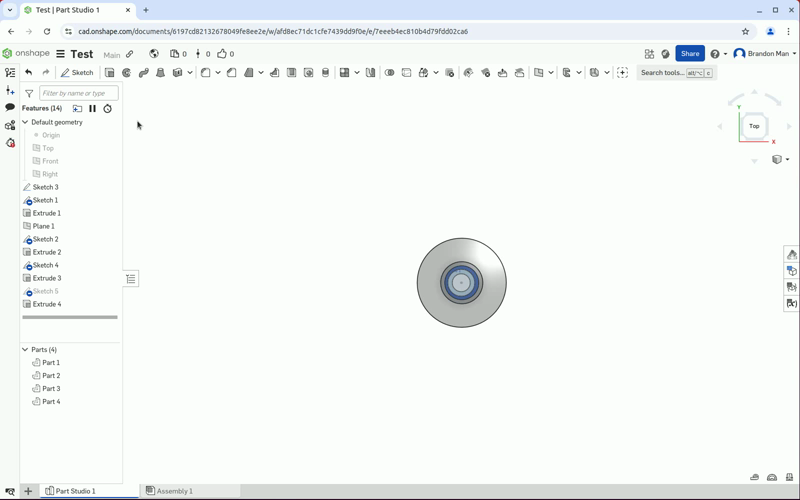
key(shift+h)
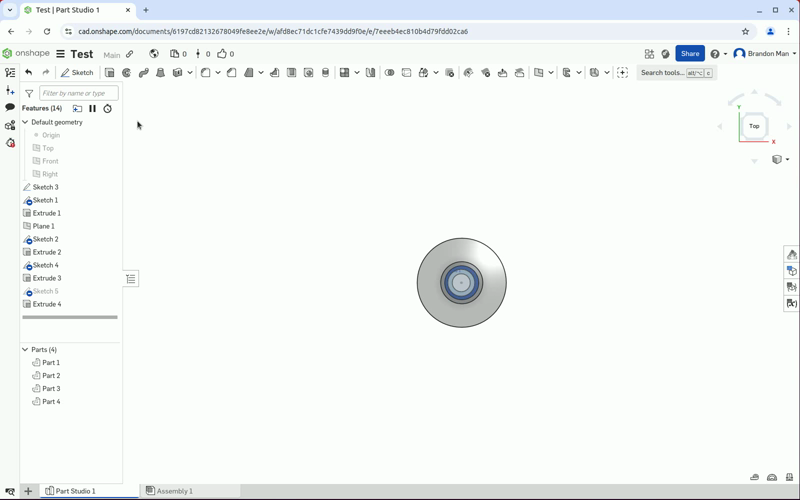
key(shift+h)
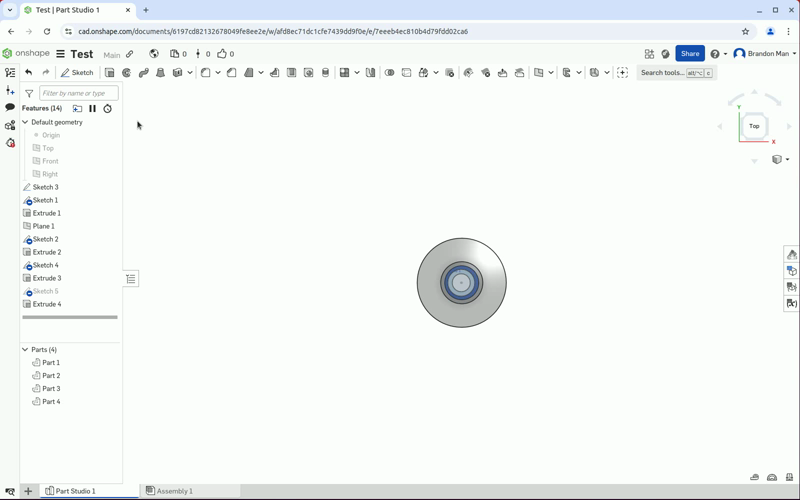
key(shift+7)
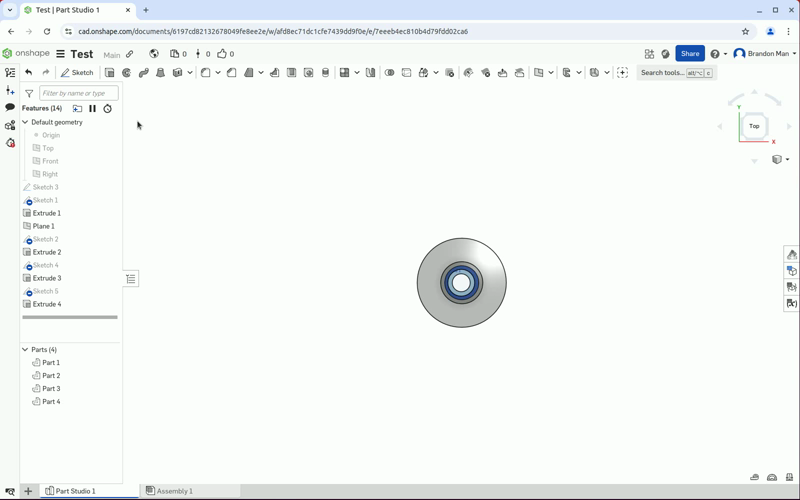
key(up, 3)
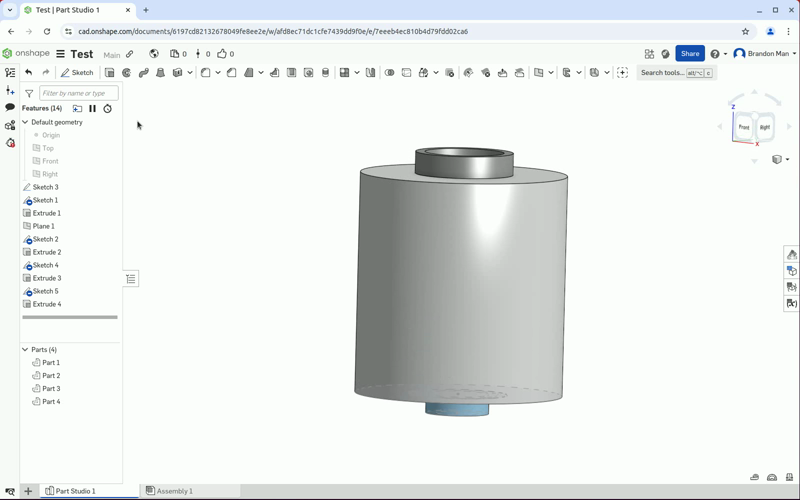
key(left, 3)
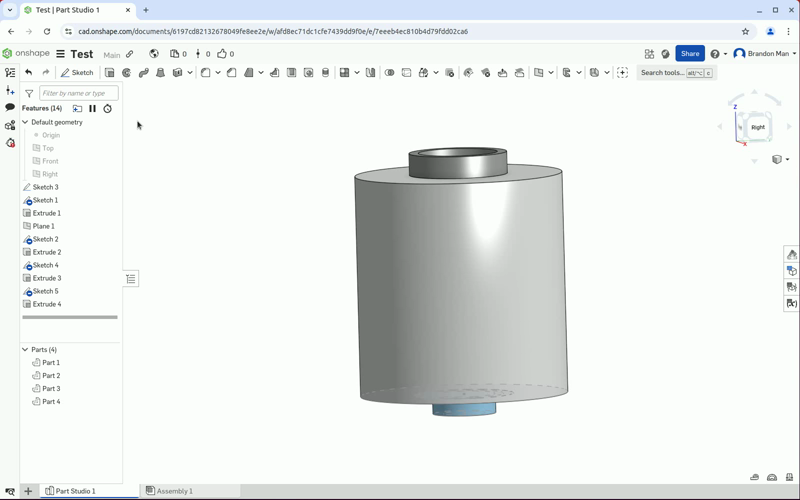
key(right, 3)
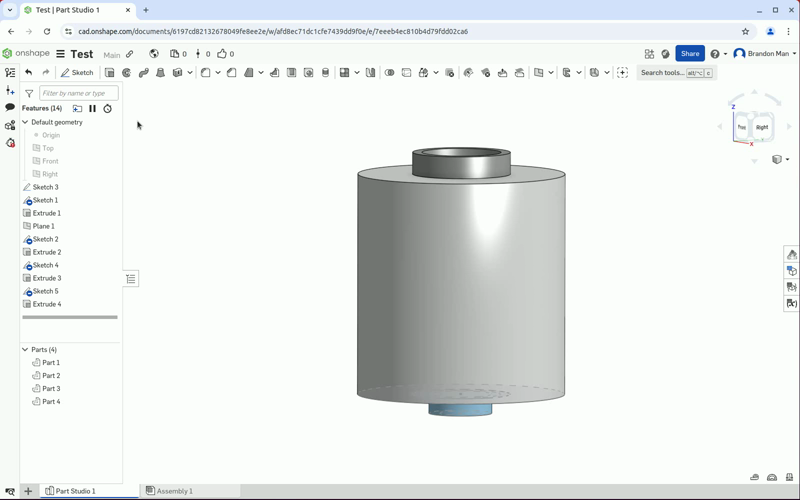
key(down, 3)
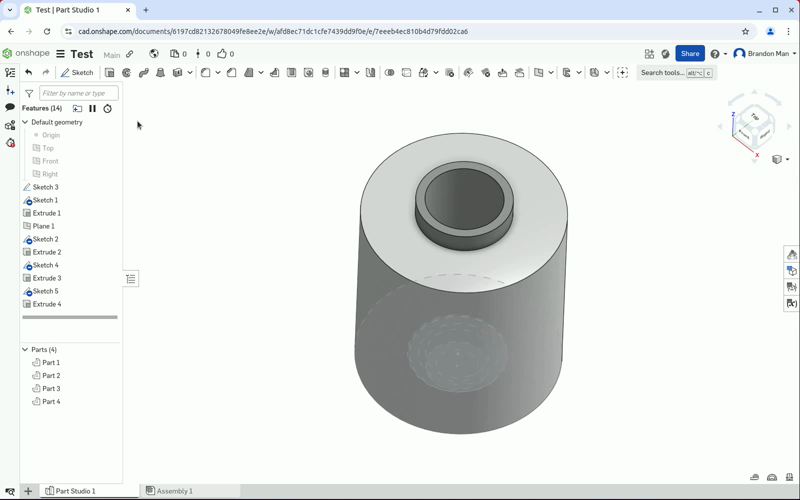
mouse_move(73, 189)
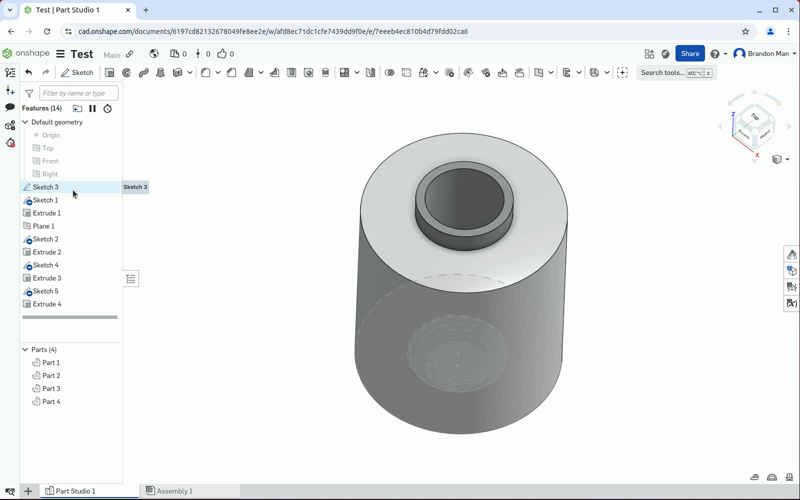
click(73, 189)